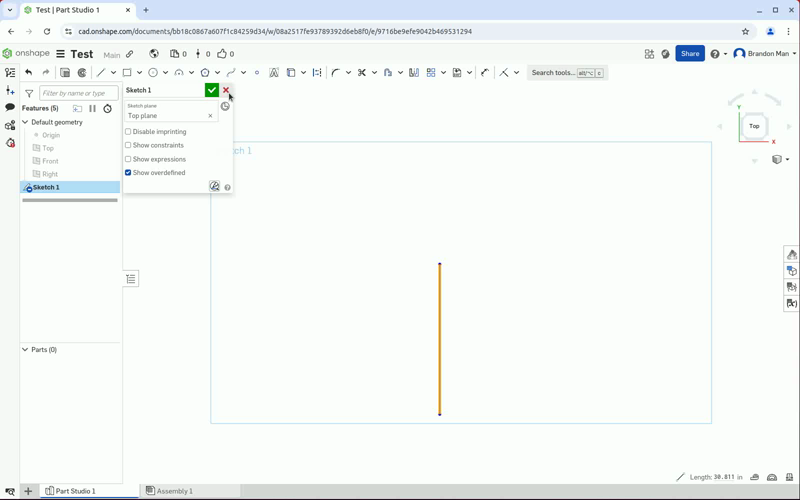
key(shift+h)
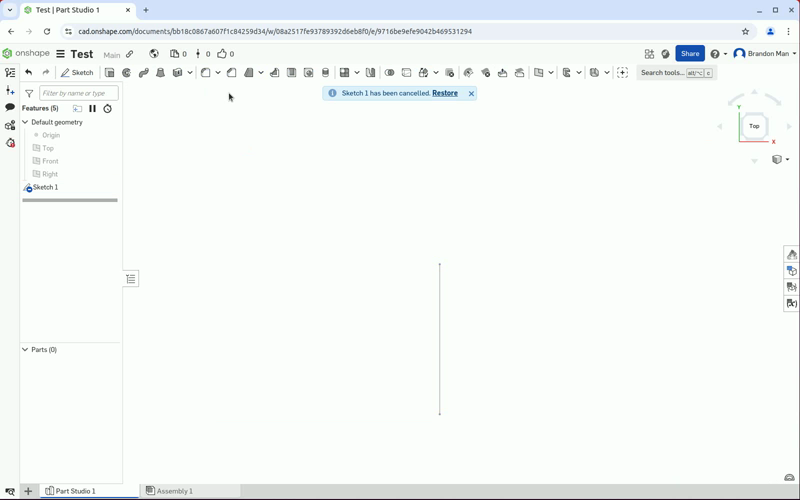
key(shift+s)
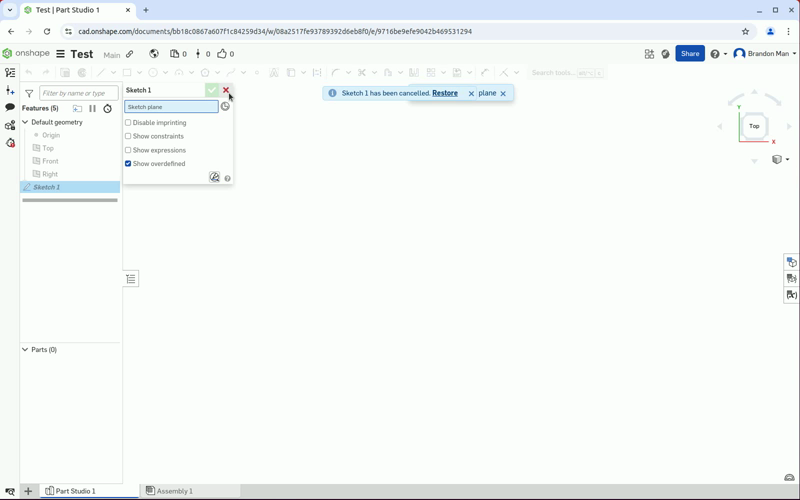
mouse_move(73, 150)
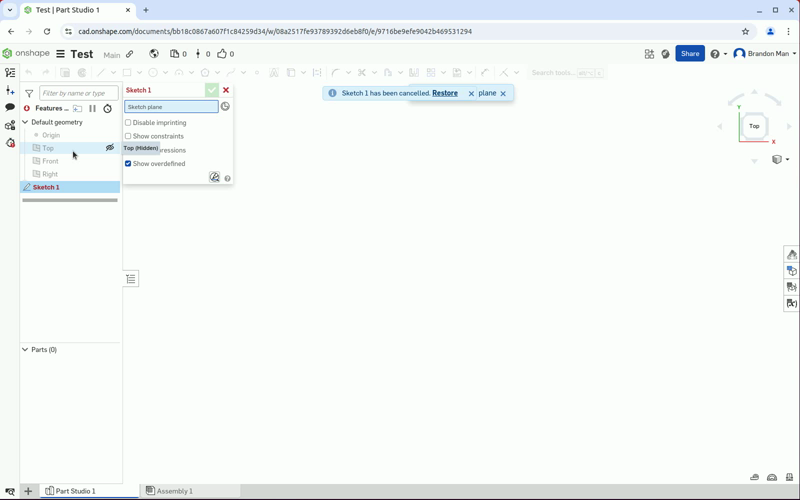
click(73, 150)
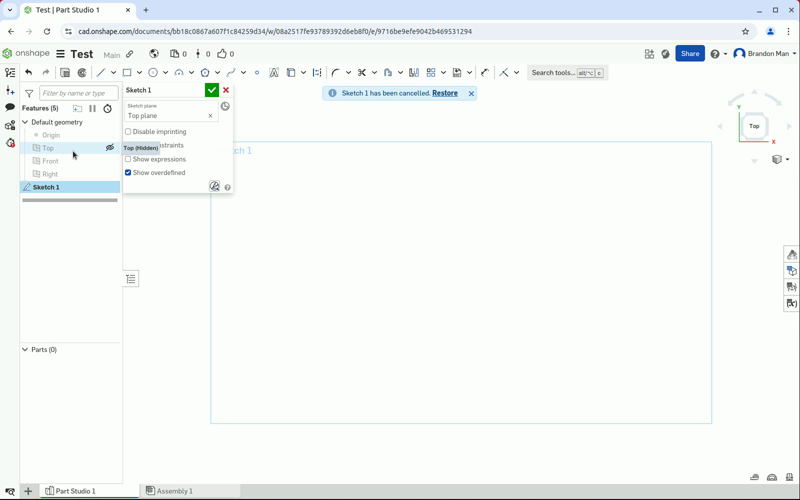
mouse_move(73, 352)
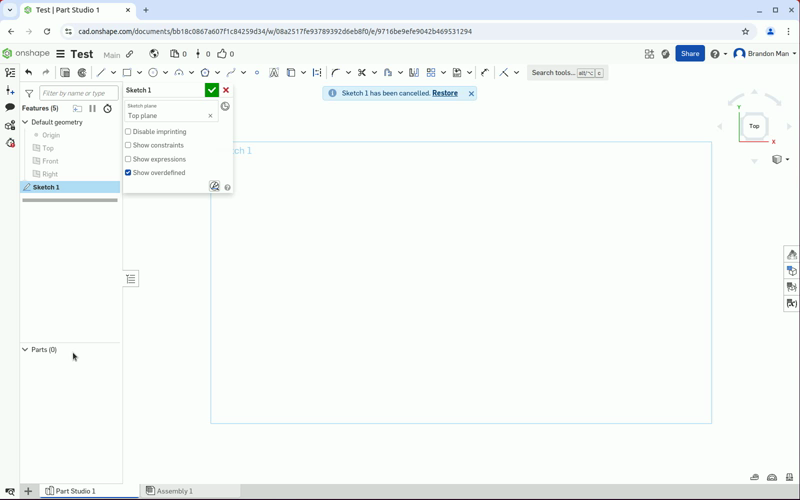
key(y)
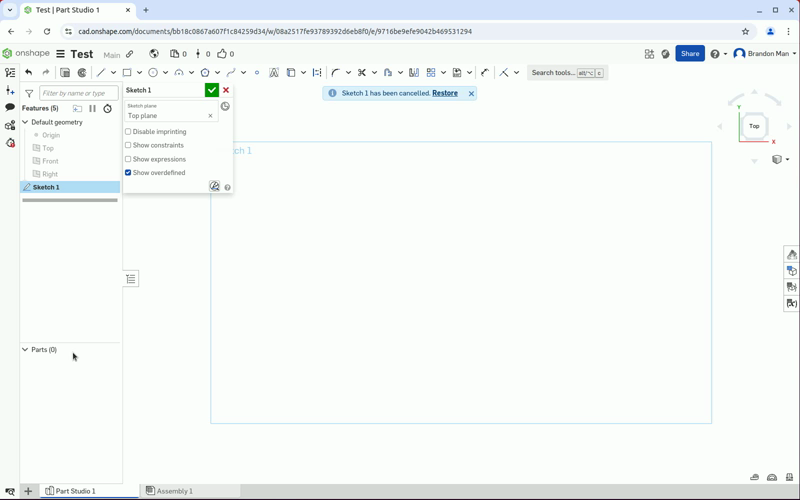
key(l)
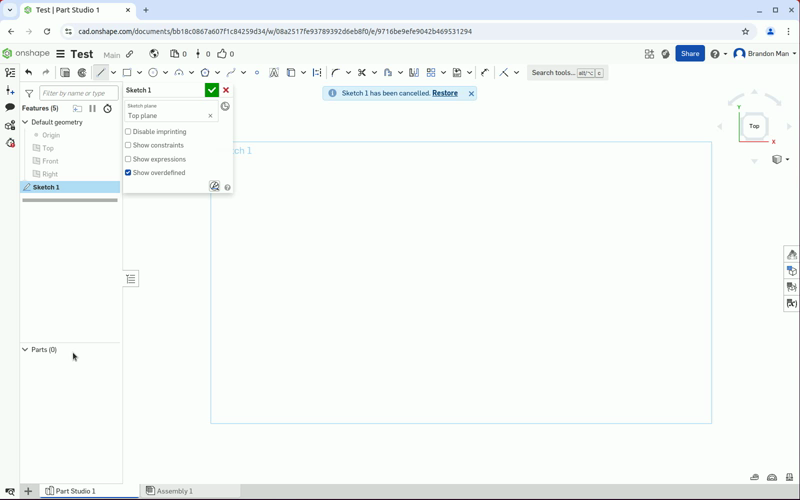
key_down(shift)
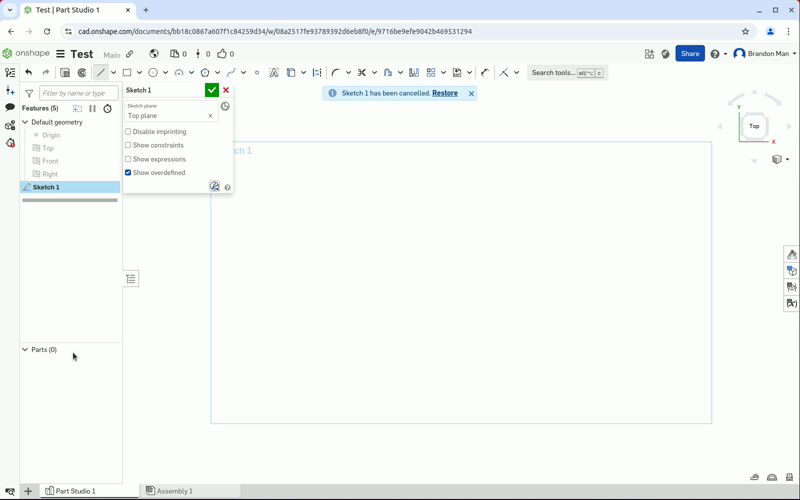
mouse_move(348, 346)
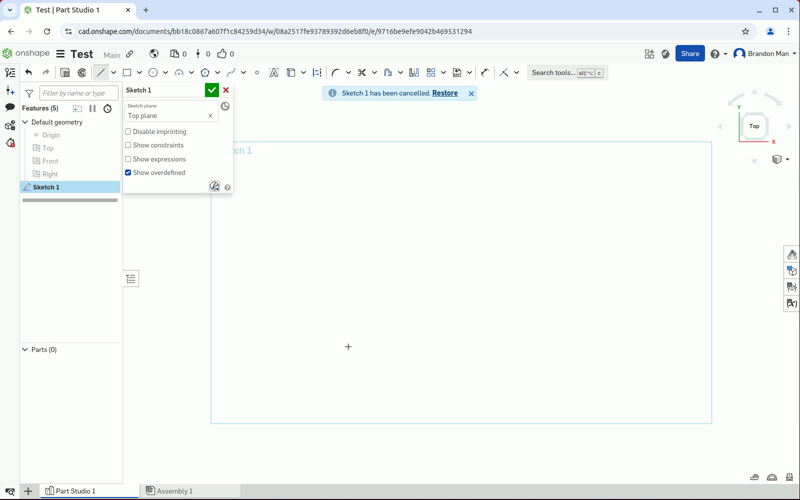
click(348, 346)
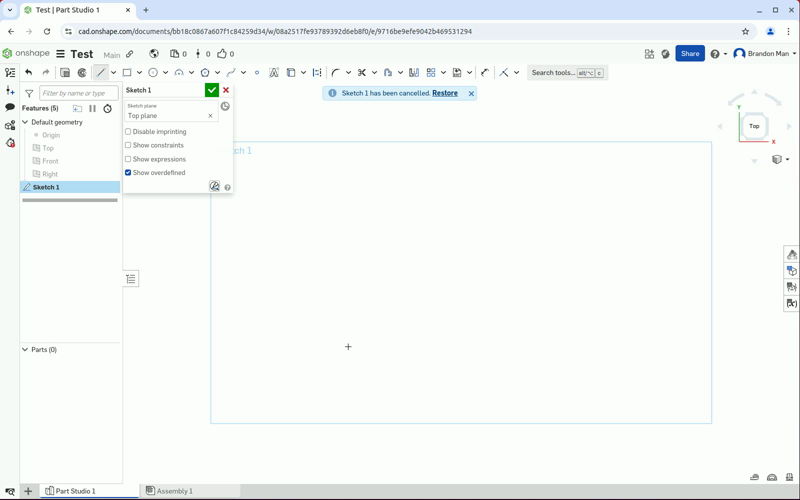
key_up(shift)
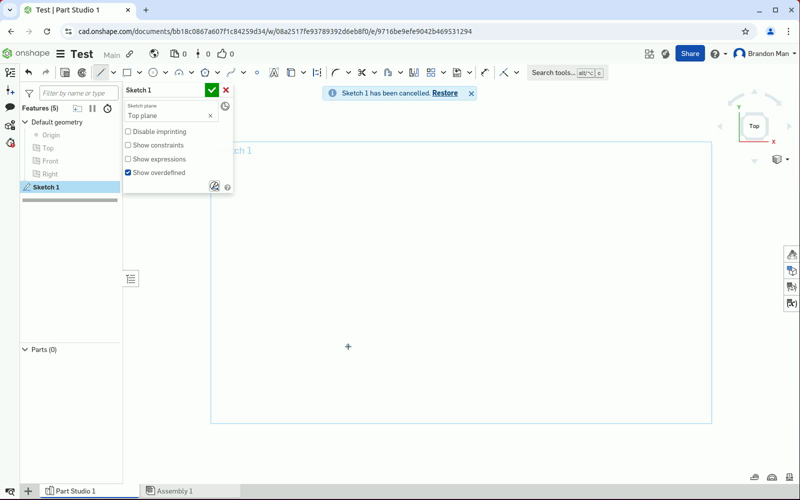
key_down(shift)
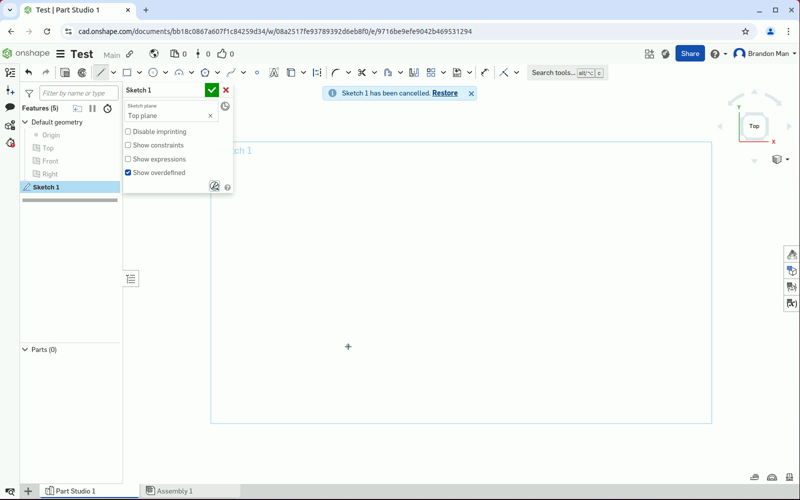
mouse_move(378, 346)
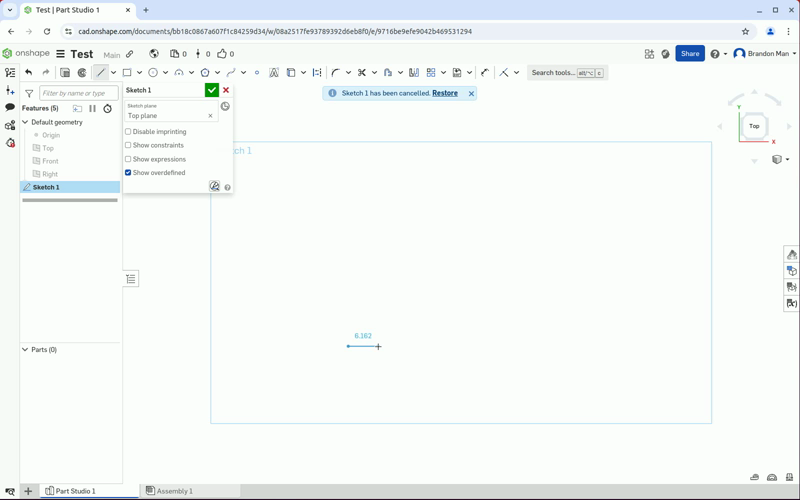
mouse_move(369, 346)
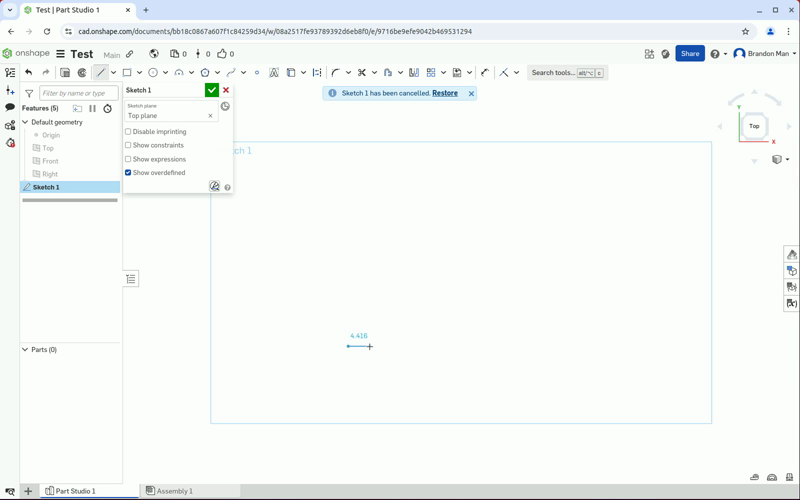
click(369, 346)
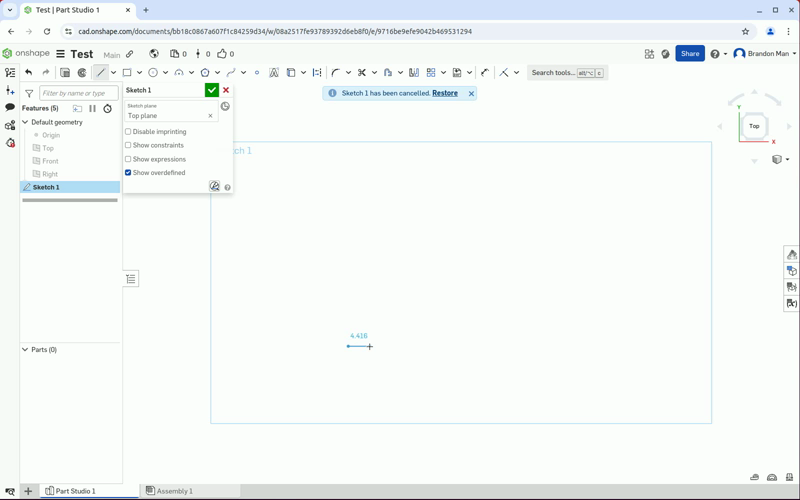
key_up(shift)
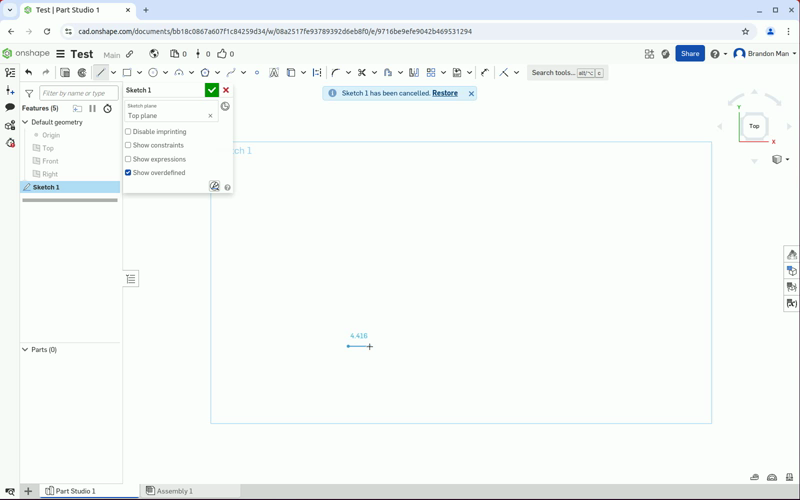
key_down(shift)
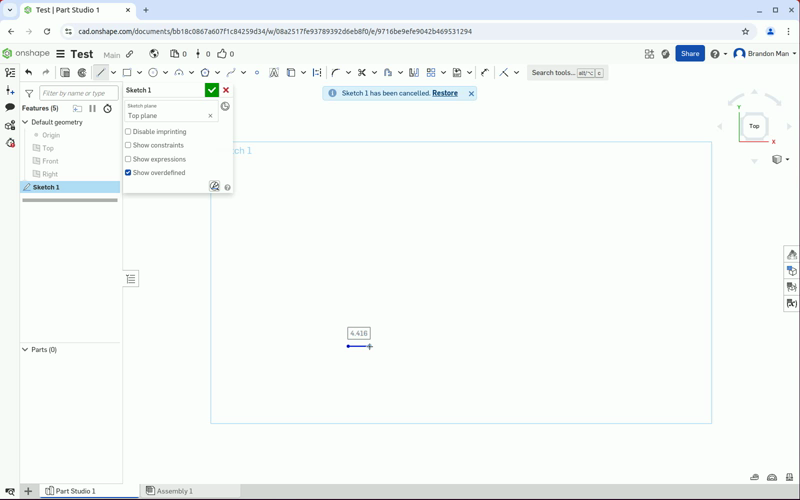
mouse_move(399, 346)
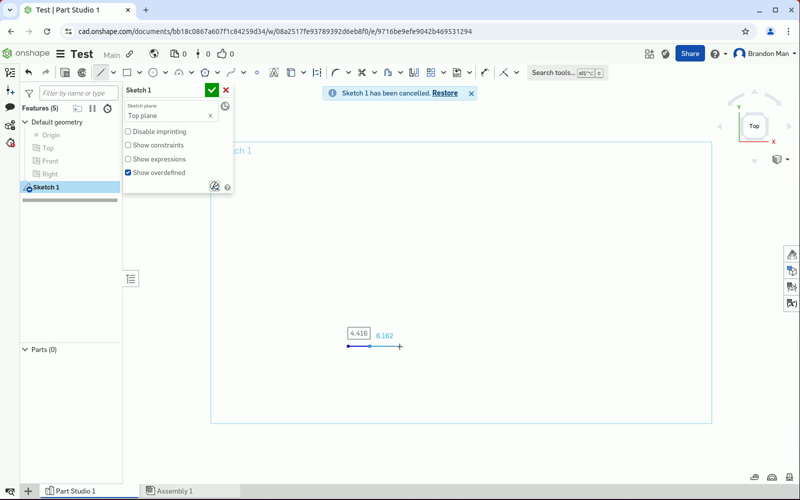
mouse_move(369, 324)
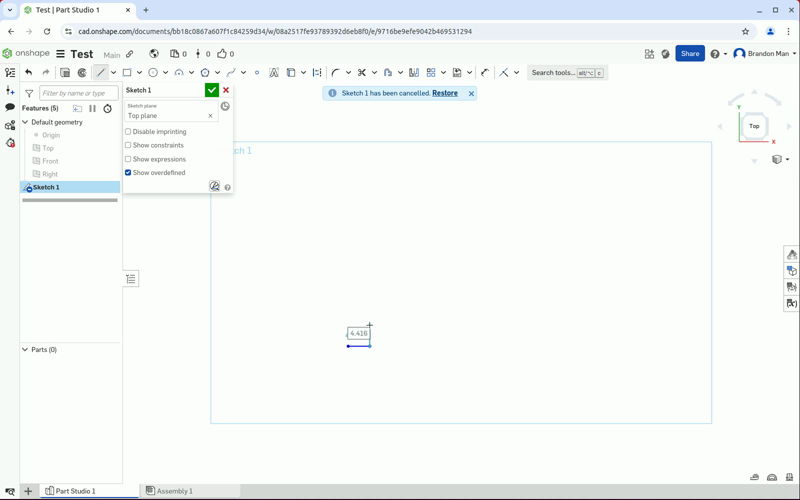
click(369, 324)
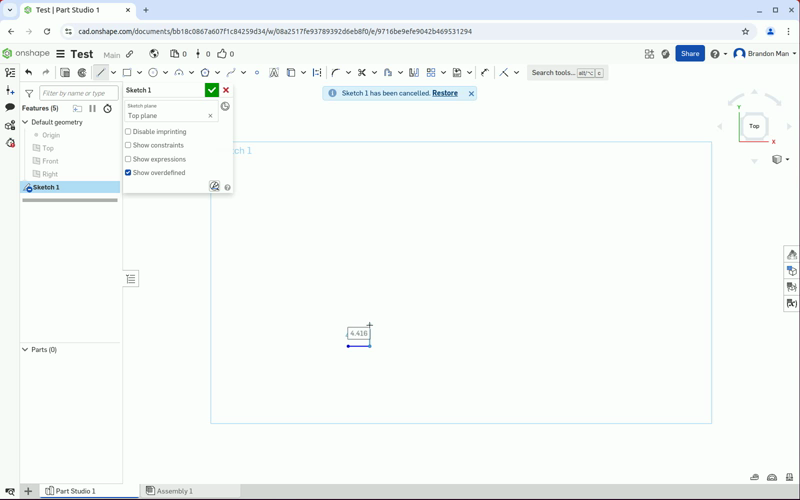
key_up(shift)
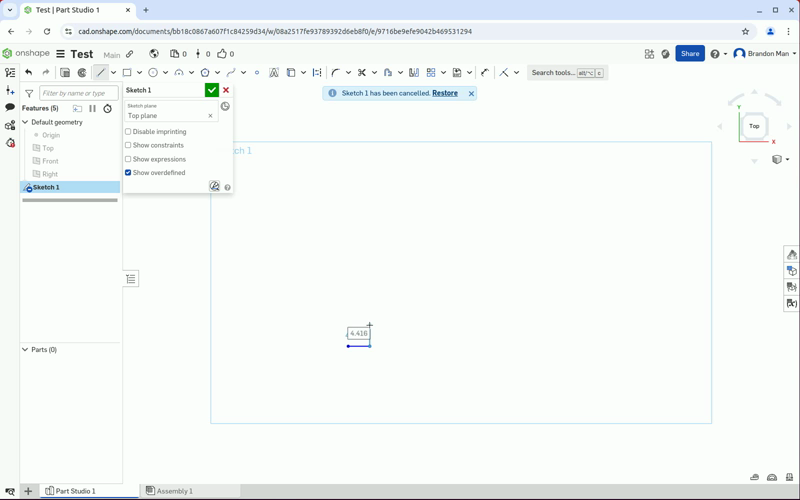
key_down(shift)
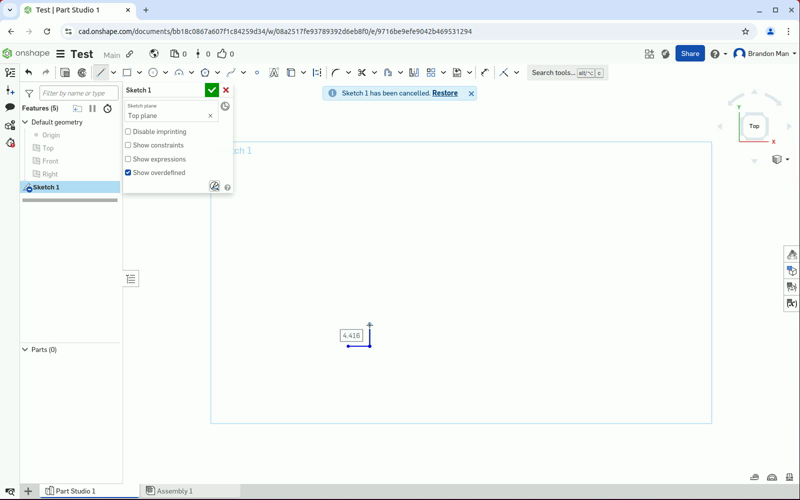
mouse_move(452, 303)
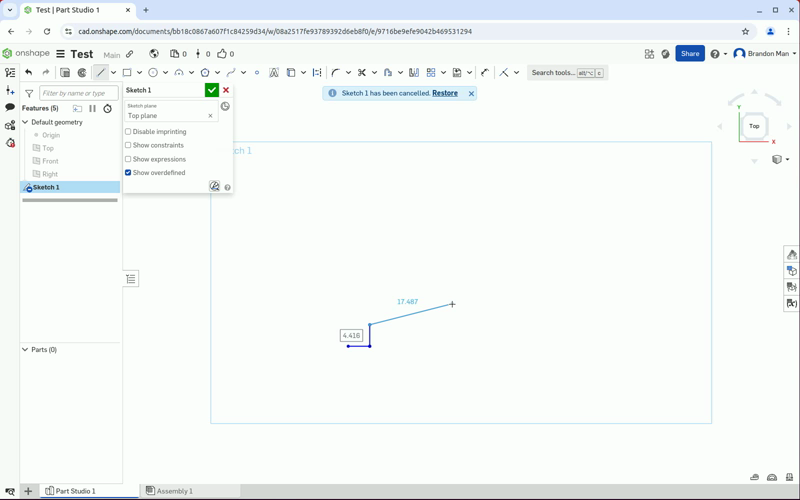
click(452, 303)
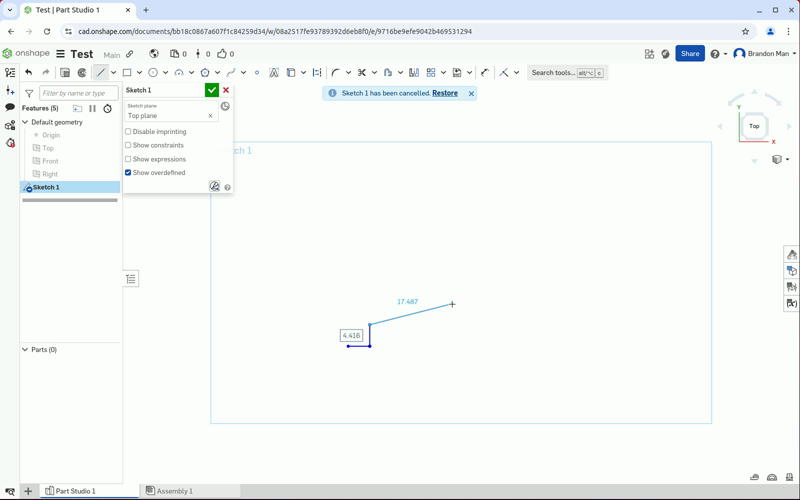
key_up(shift)
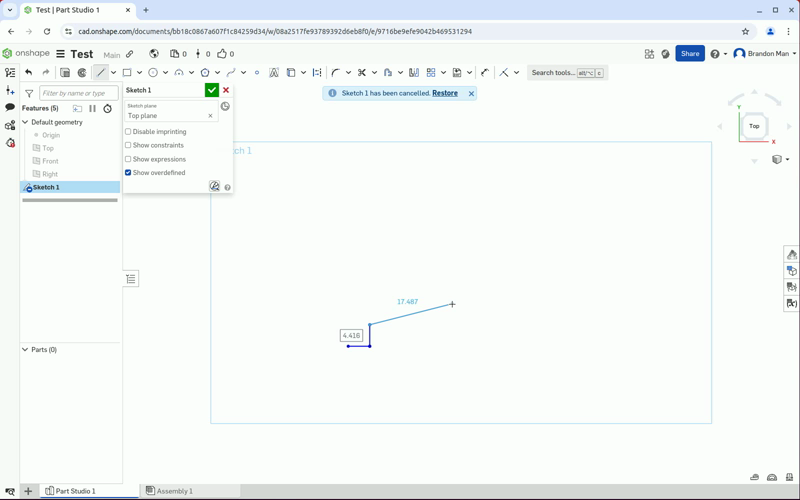
key_down(shift)
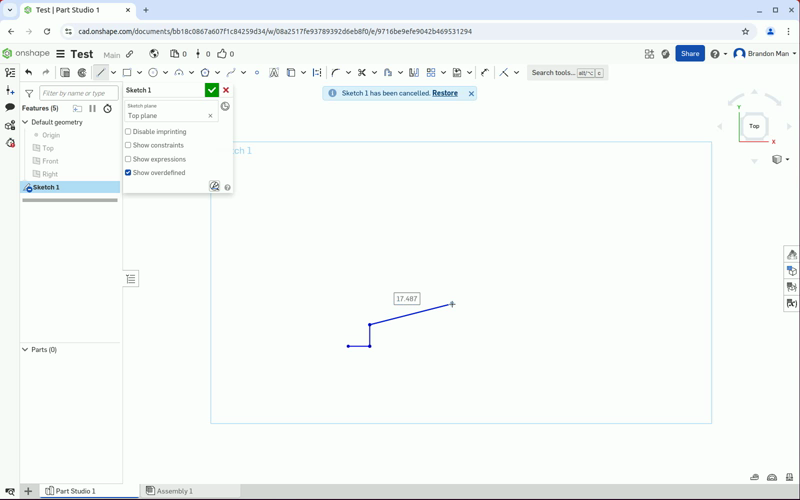
mouse_move(572, 303)
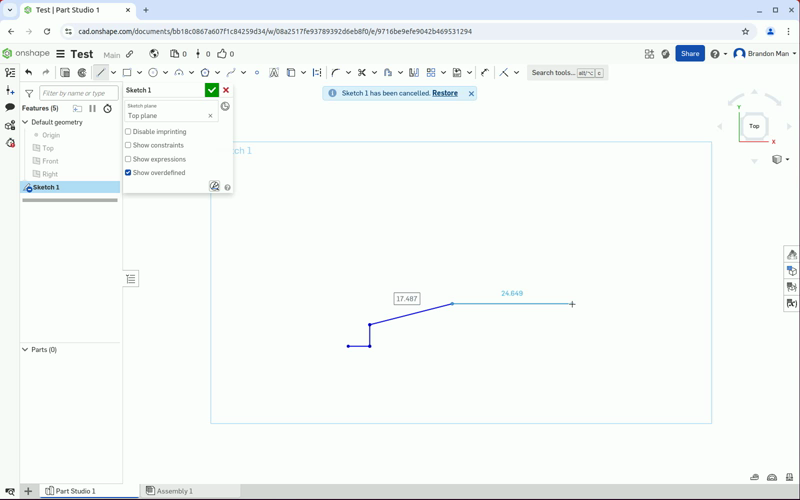
click(572, 303)
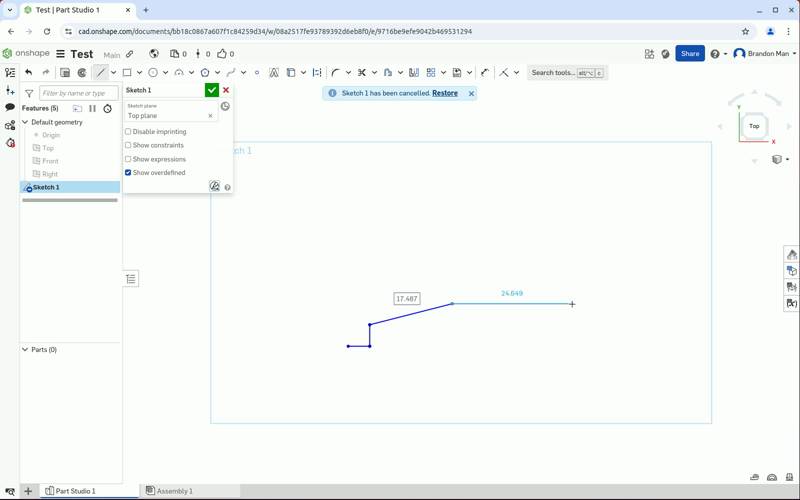
key_up(shift)
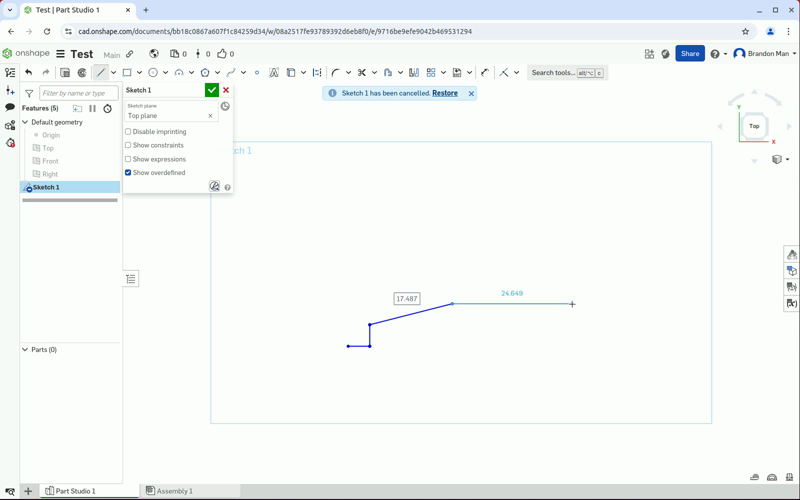
key_down(shift)
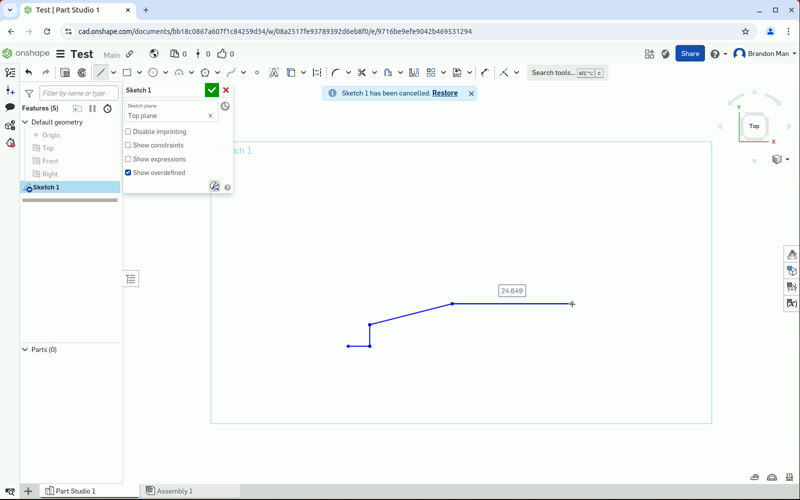
mouse_move(589, 303)
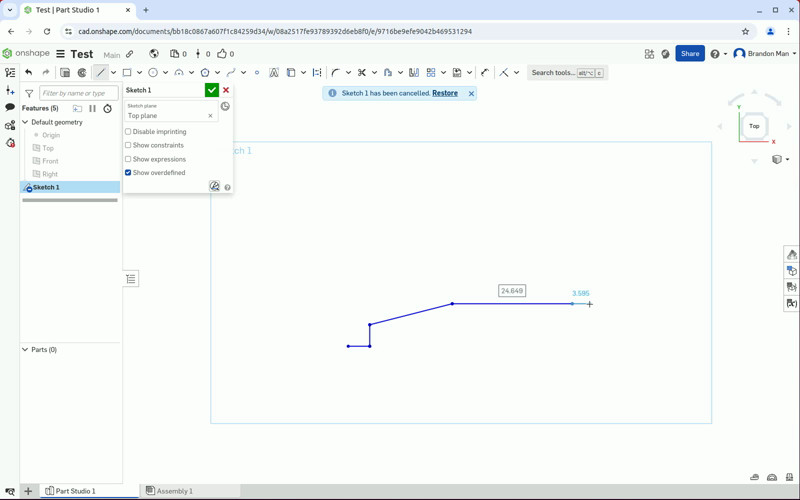
mouse_move(572, 291)
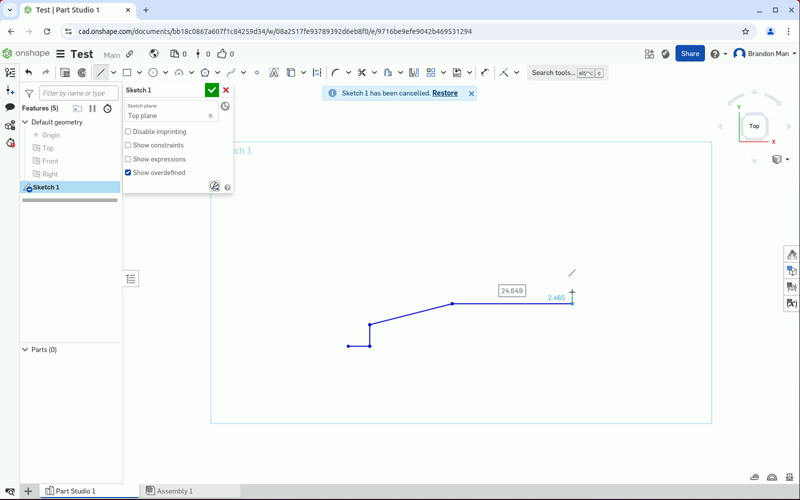
click(572, 291)
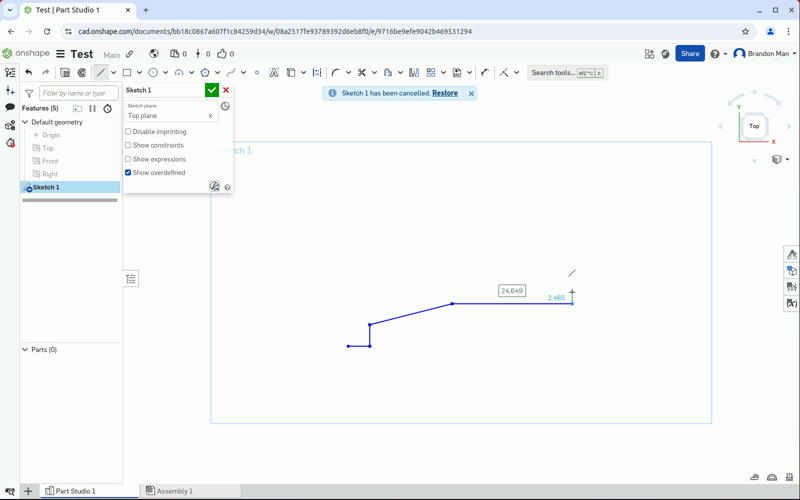
key_up(shift)
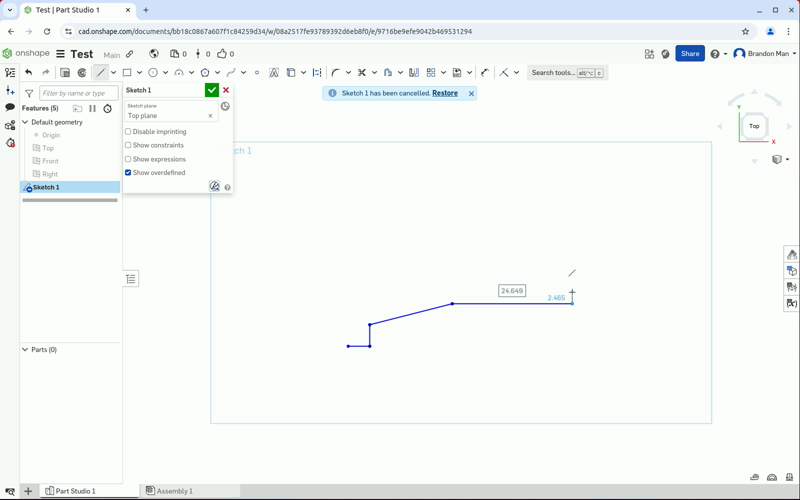
key_down(shift)
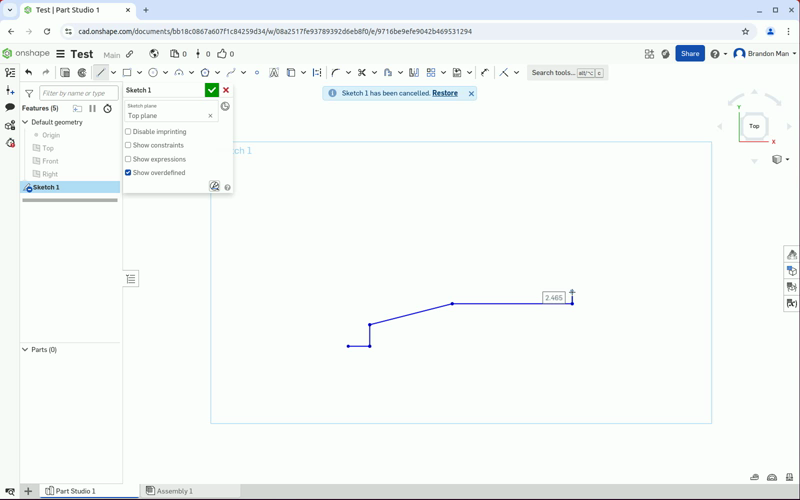
mouse_move(503, 291)
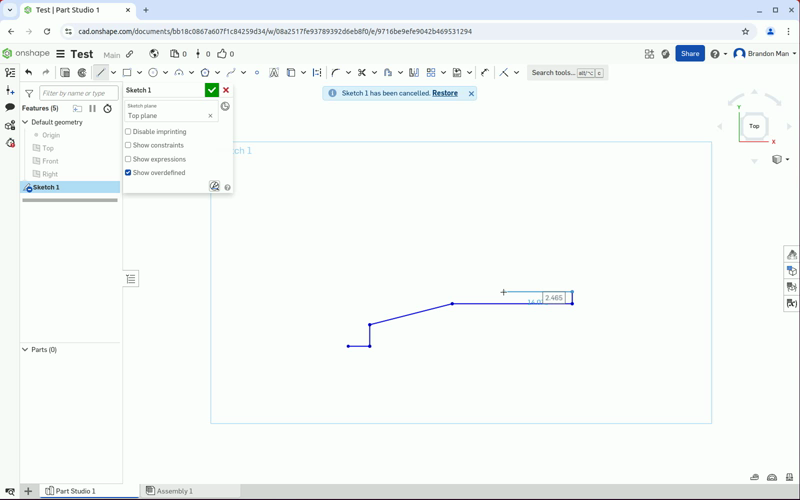
click(503, 291)
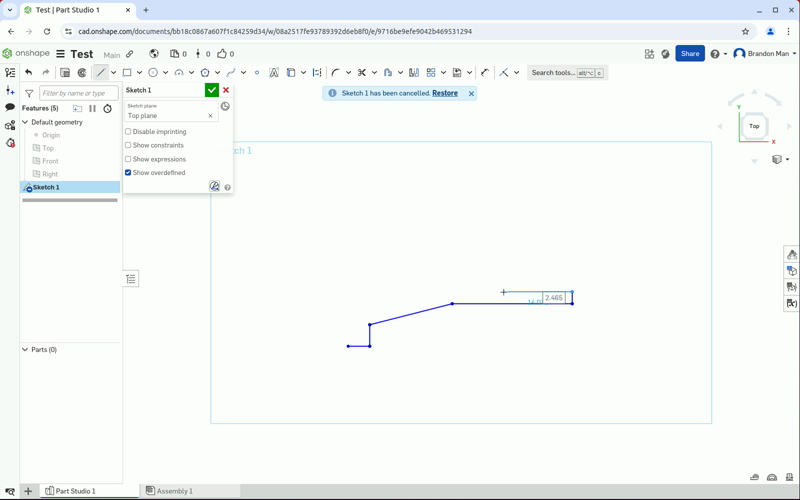
key_up(shift)
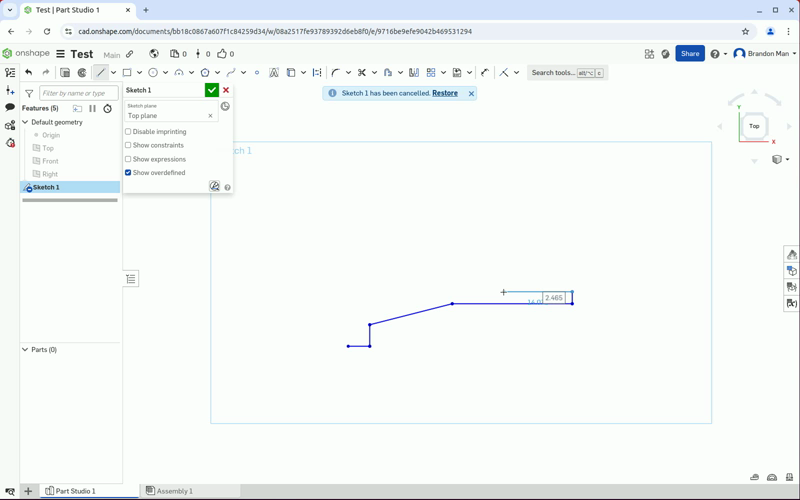
key_down(shift)
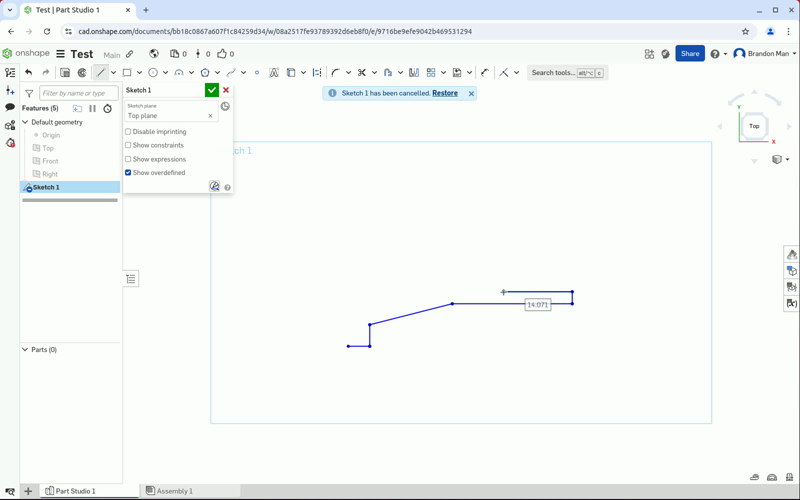
mouse_move(533, 291)
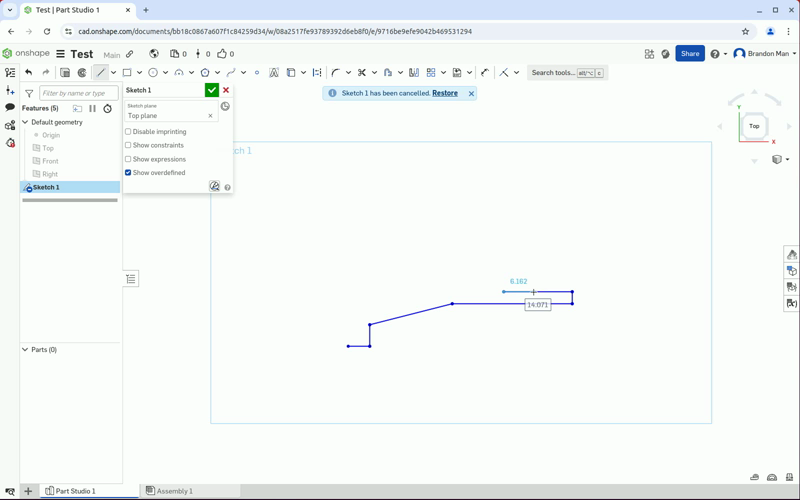
mouse_move(503, 275)
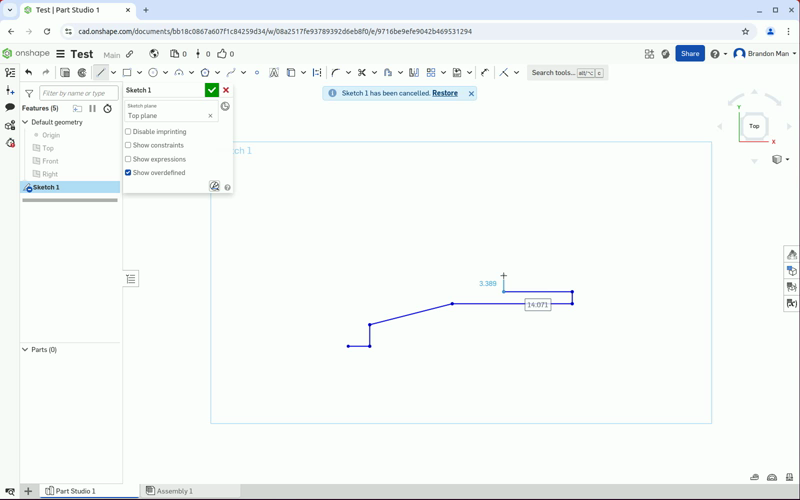
click(503, 275)
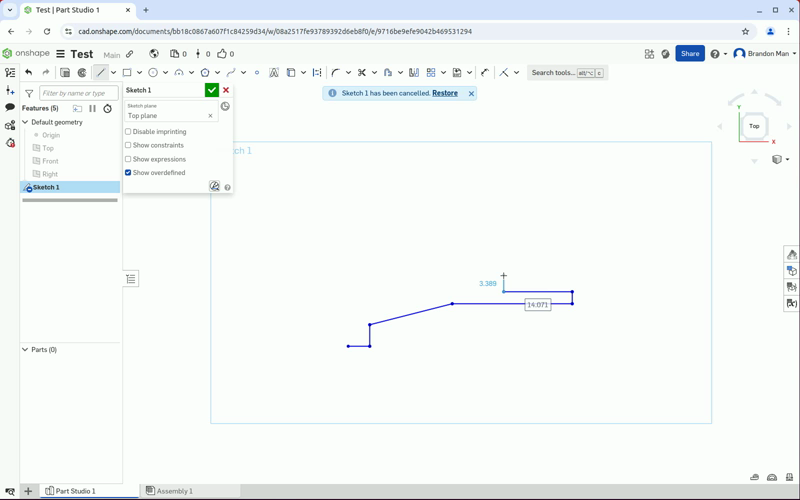
key_up(shift)
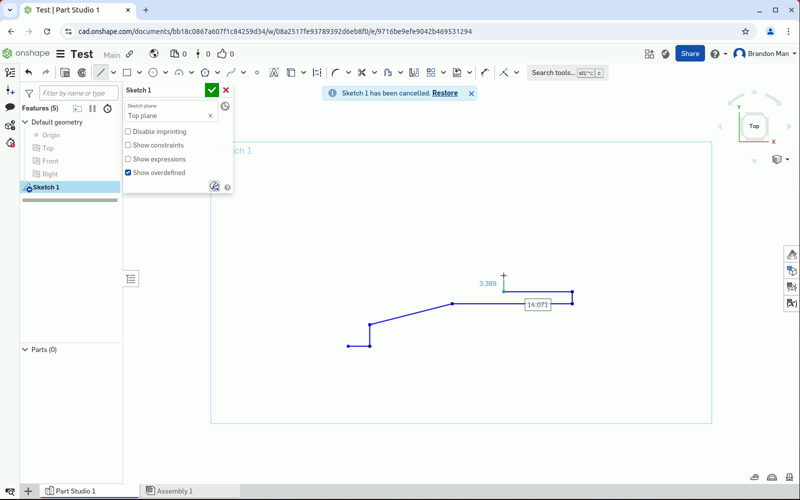
key_down(shift)
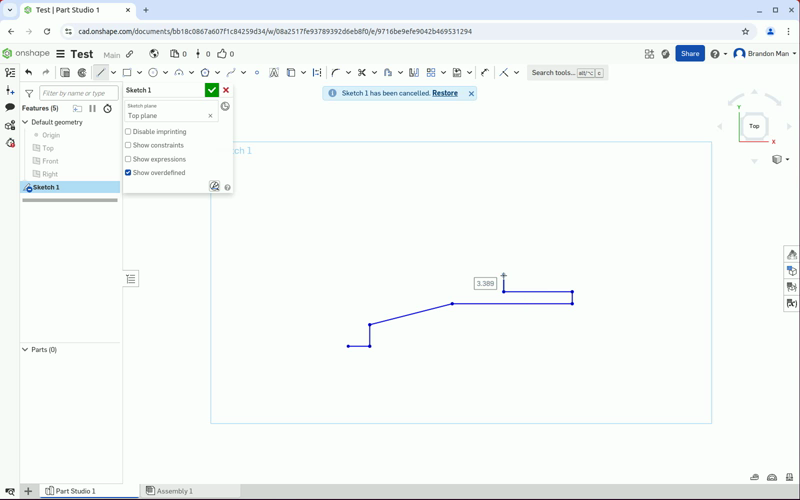
mouse_move(572, 275)
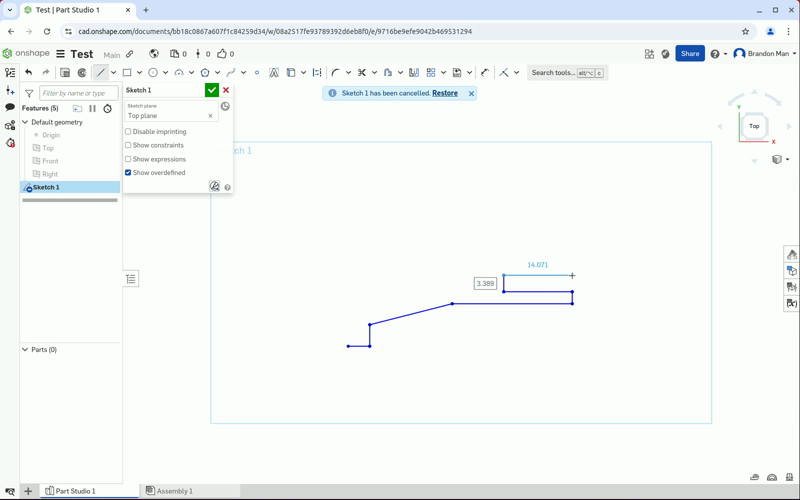
click(572, 275)
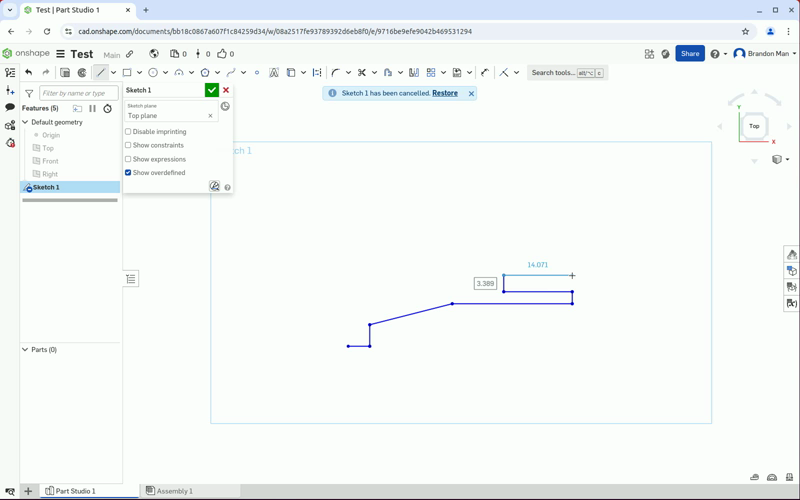
key_up(shift)
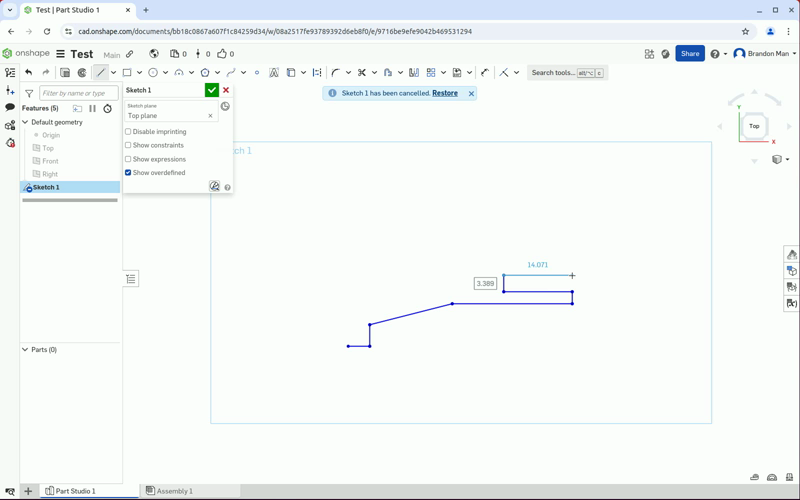
key_down(shift)
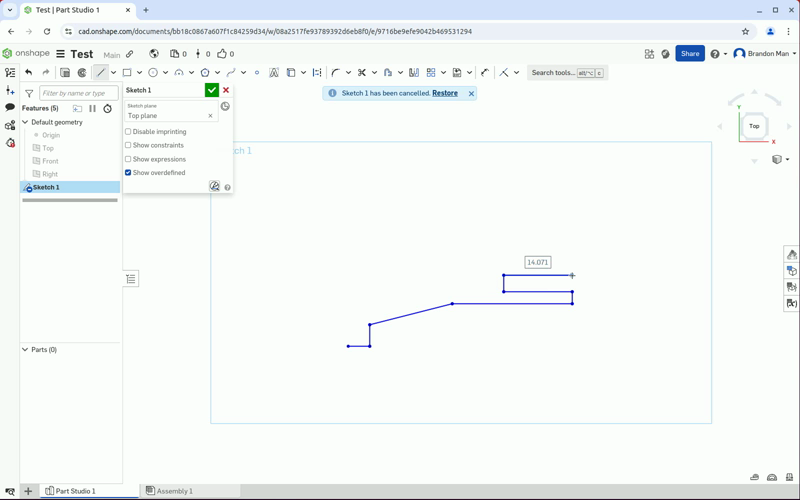
mouse_move(589, 275)
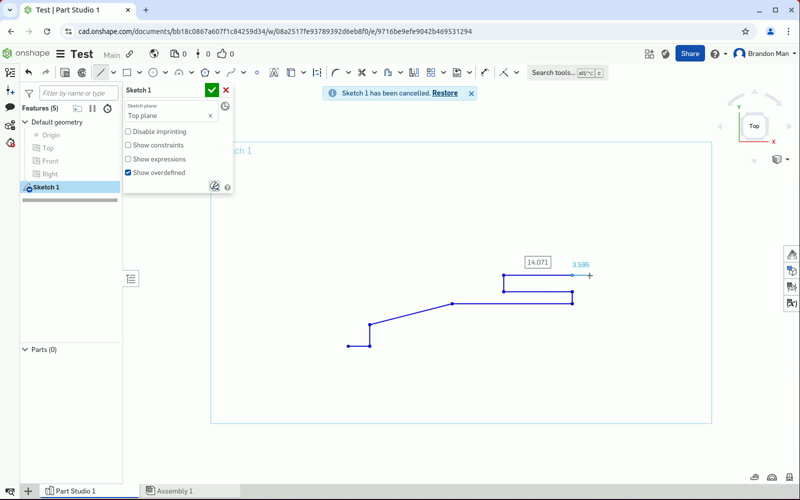
mouse_move(572, 263)
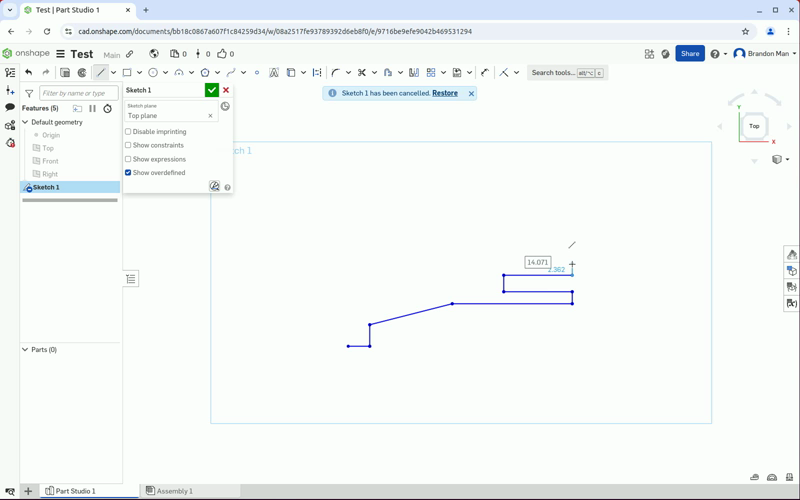
click(572, 263)
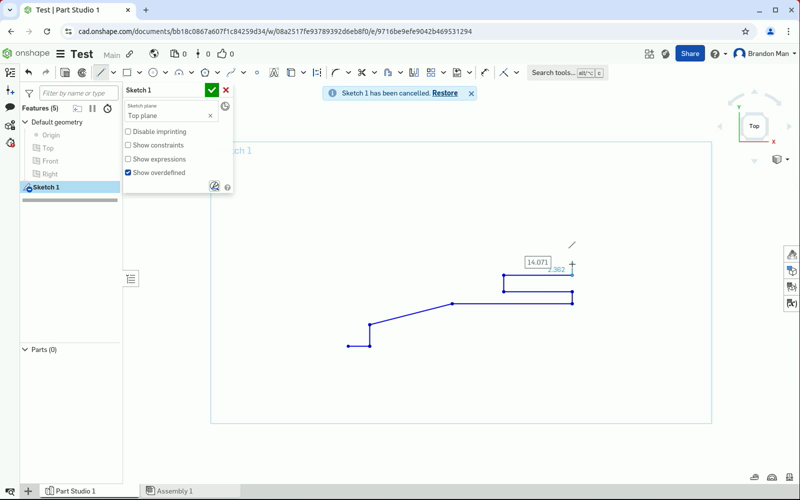
key_up(shift)
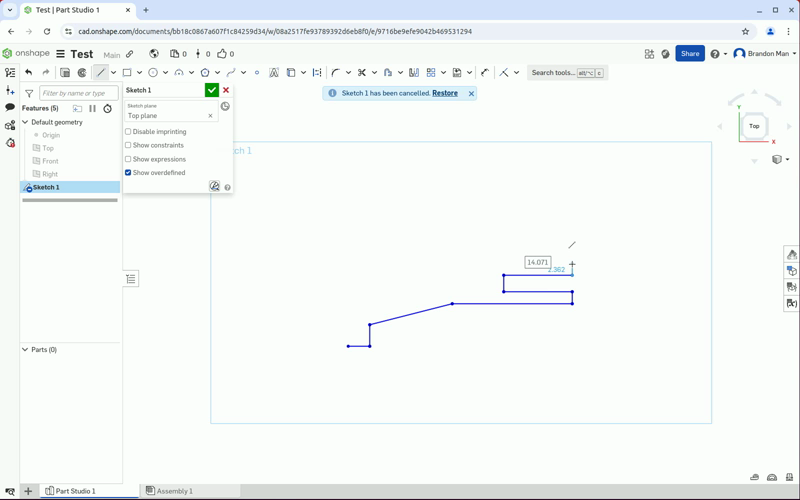
key_down(shift)
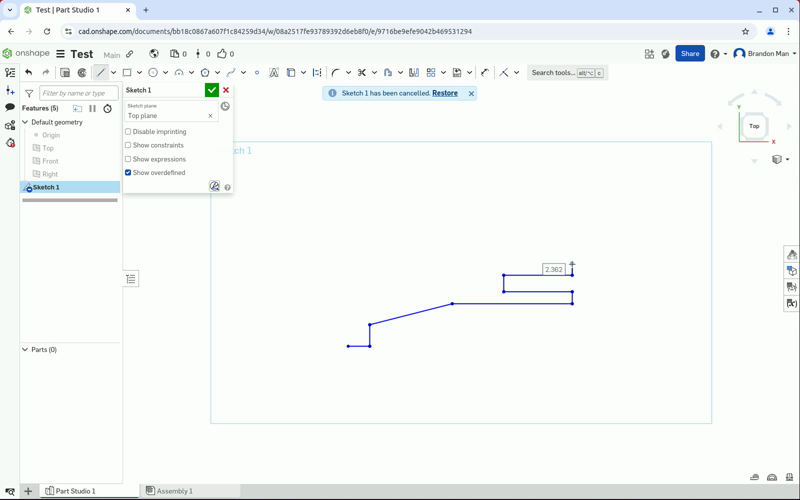
mouse_move(452, 263)
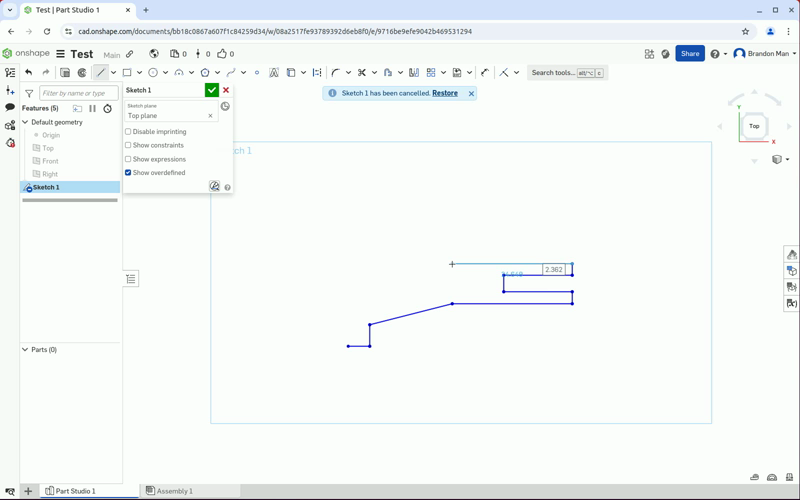
click(452, 263)
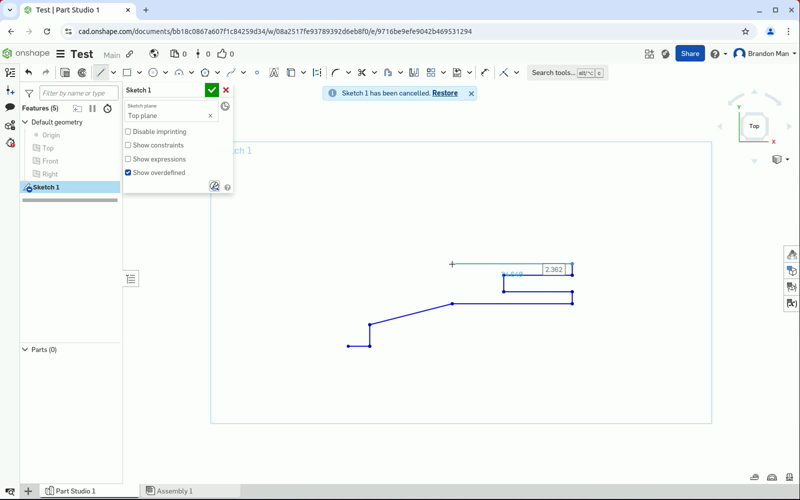
key_up(shift)
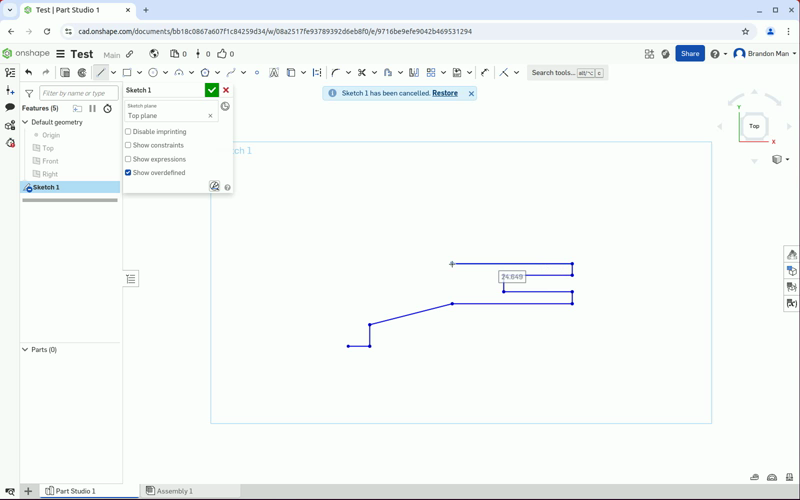
key_down(shift)
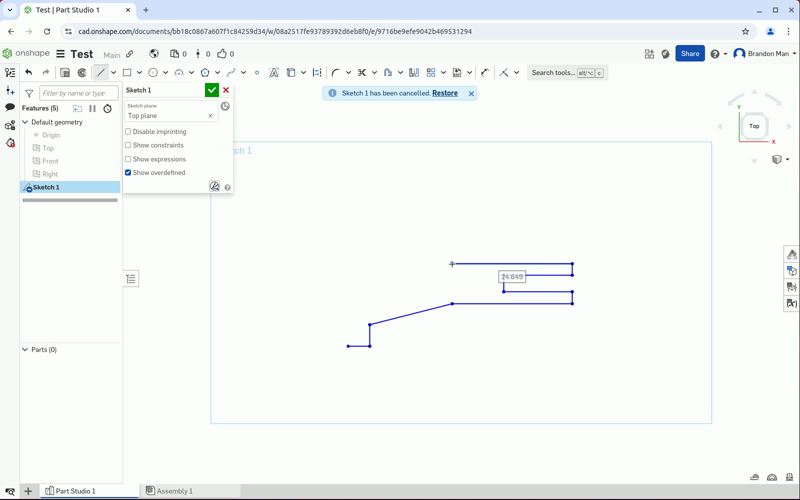
mouse_move(369, 242)
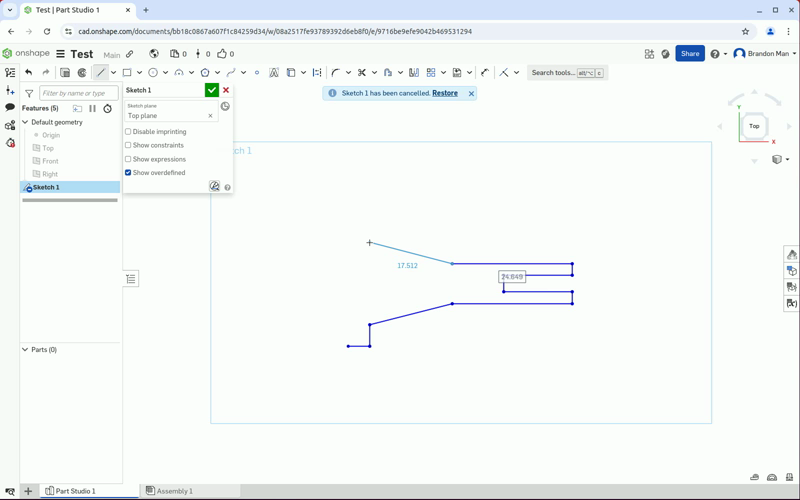
click(369, 242)
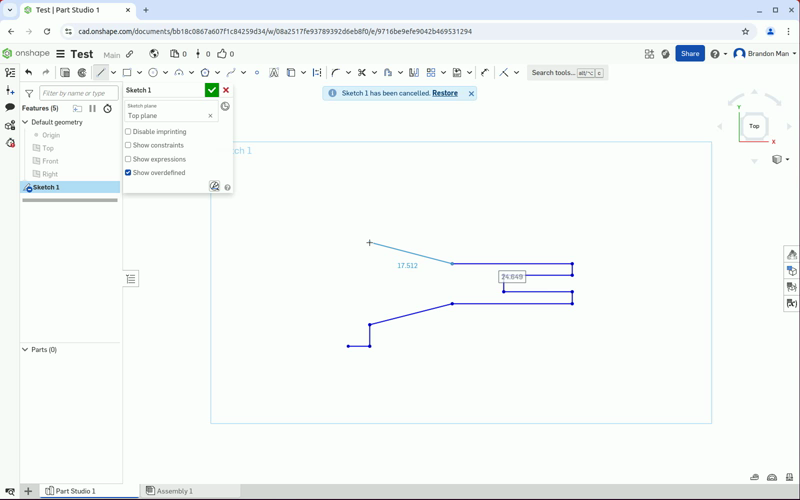
key_up(shift)
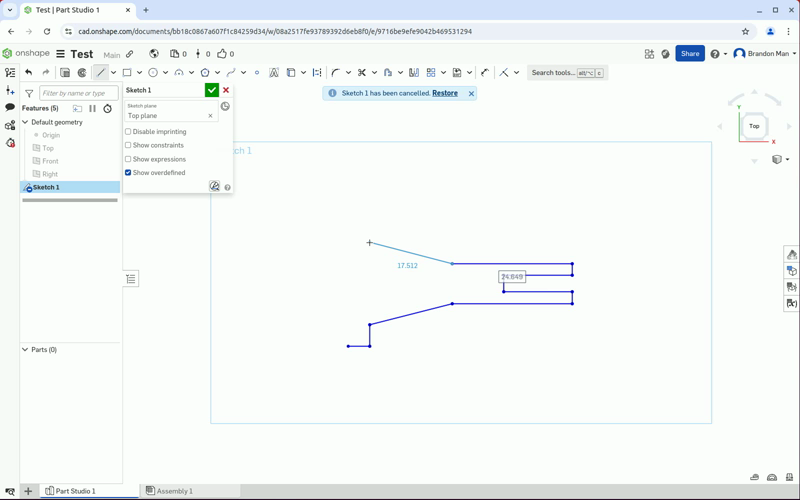
key_down(shift)
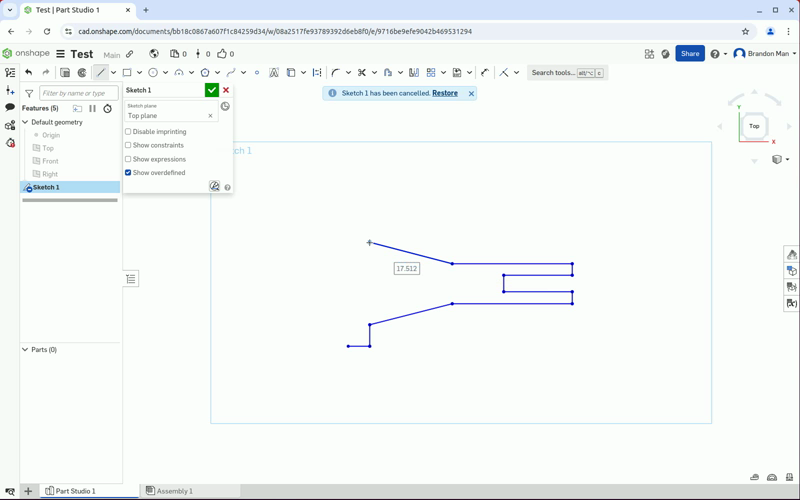
mouse_move(399, 242)
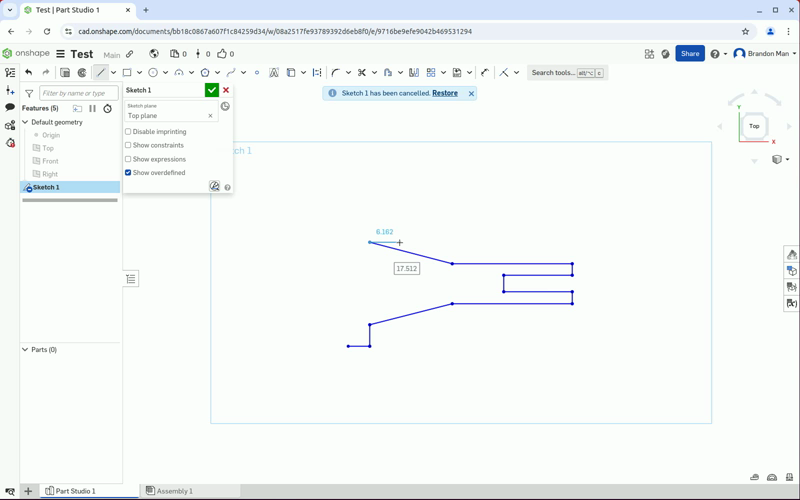
mouse_move(369, 221)
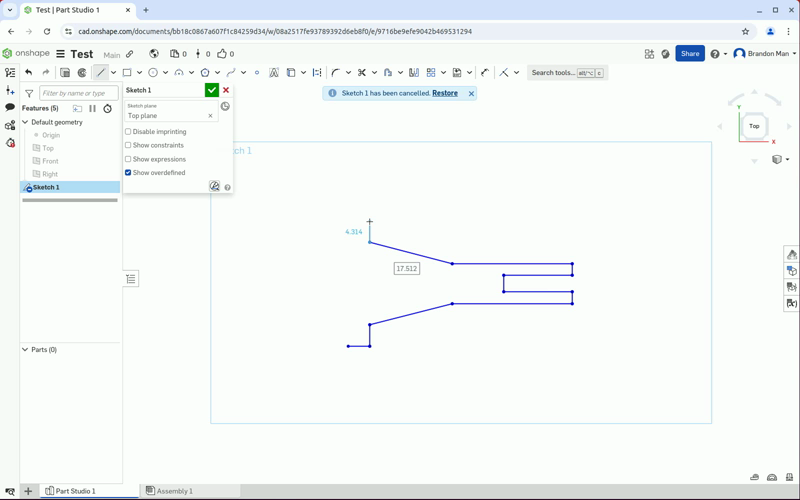
click(369, 221)
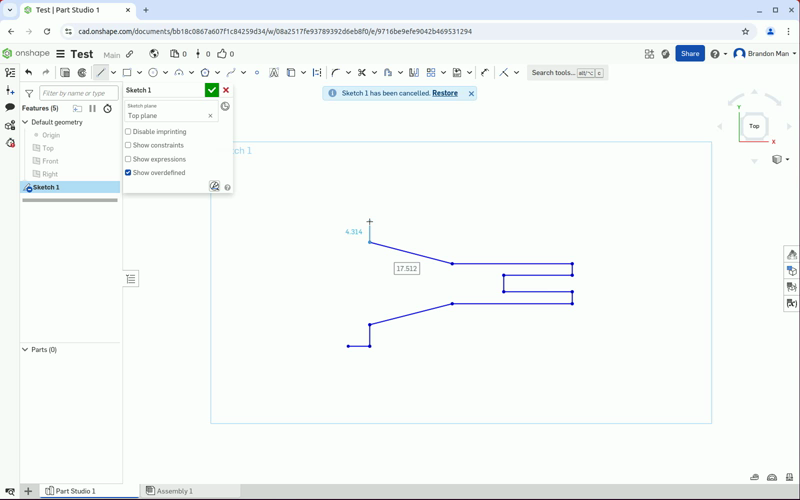
key_up(shift)
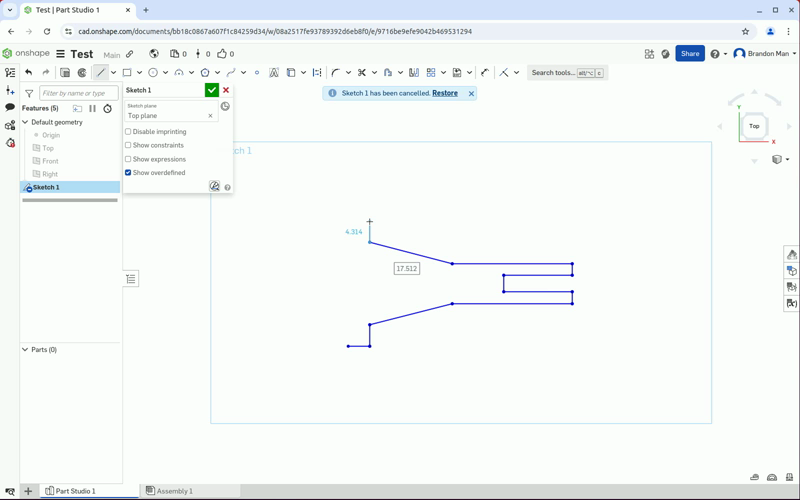
key_down(shift)
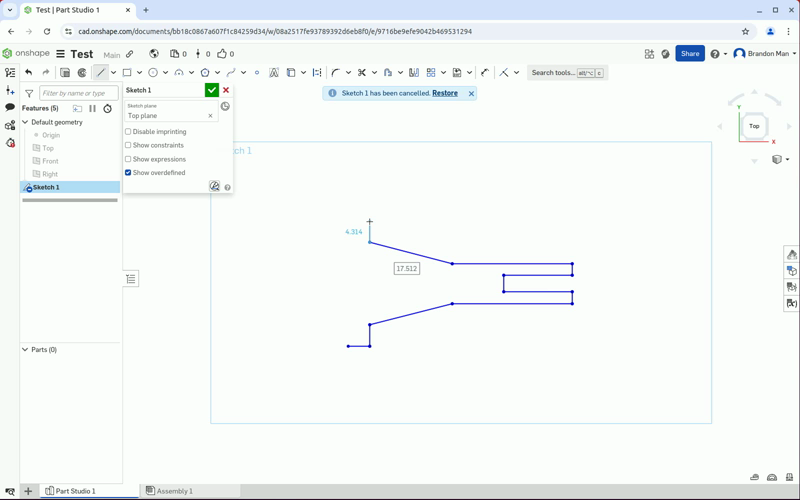
mouse_move(399, 221)
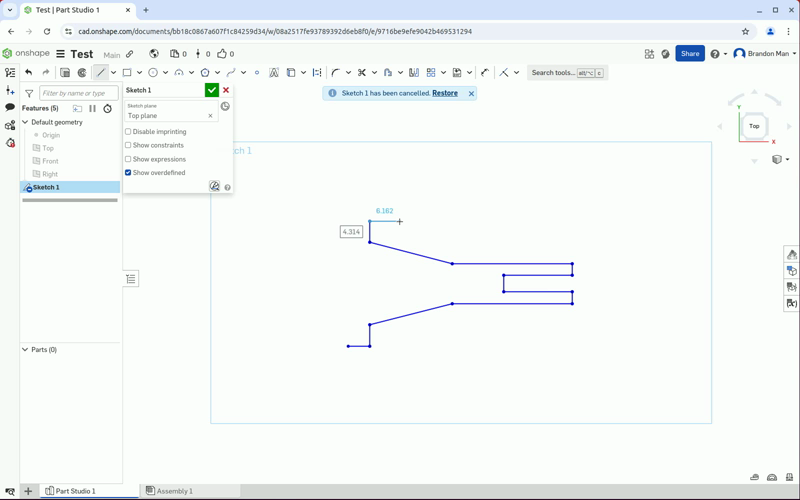
mouse_move(348, 221)
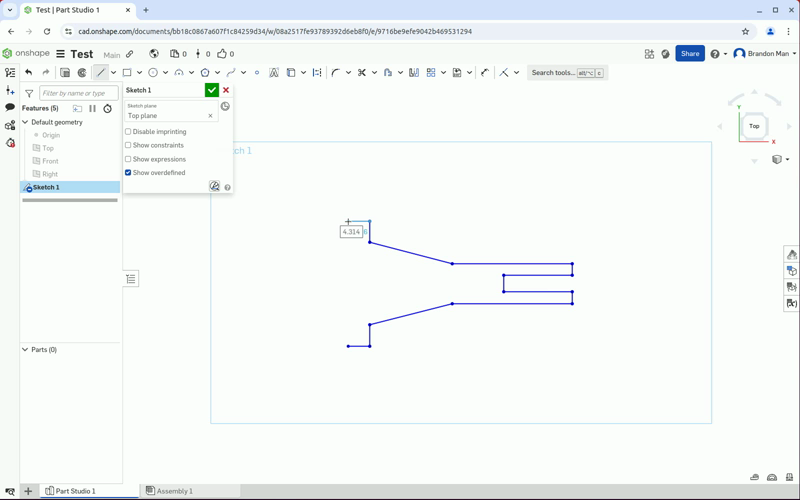
click(348, 221)
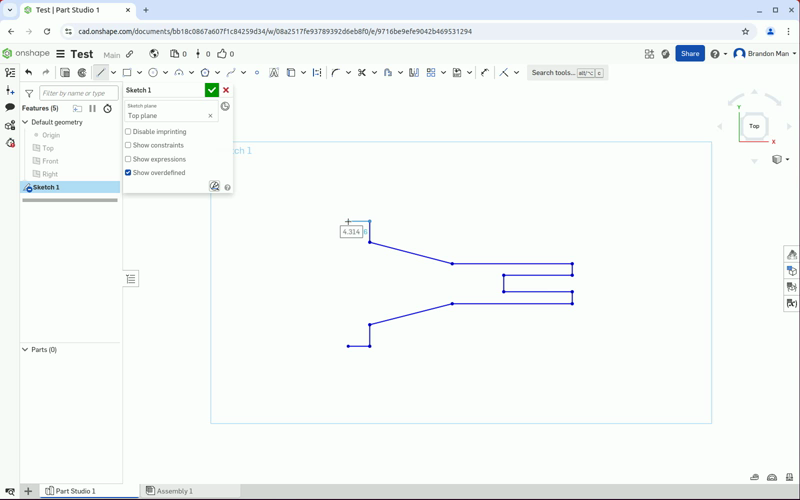
key_up(shift)
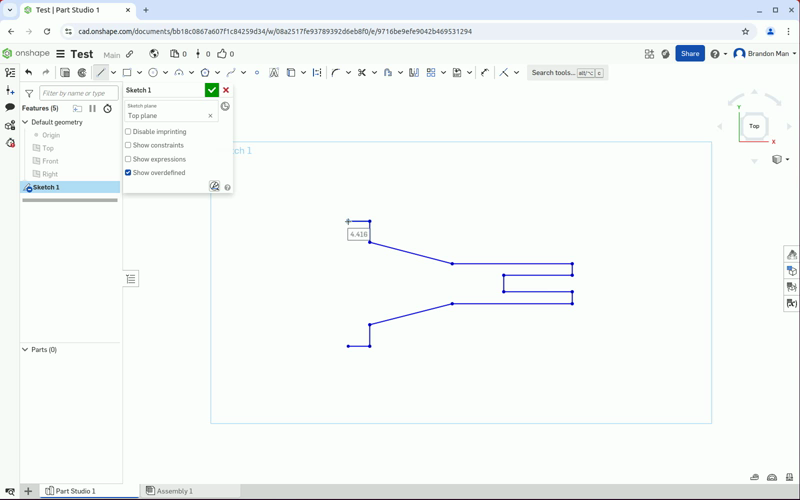
key_down(shift)
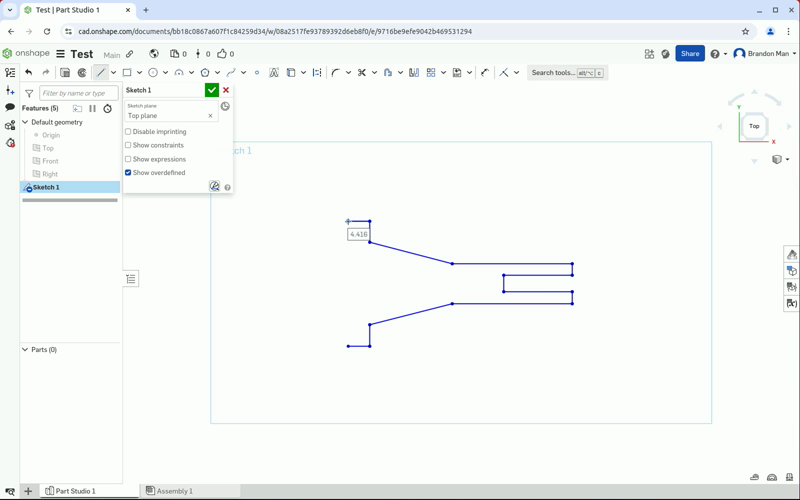
mouse_move(348, 346)
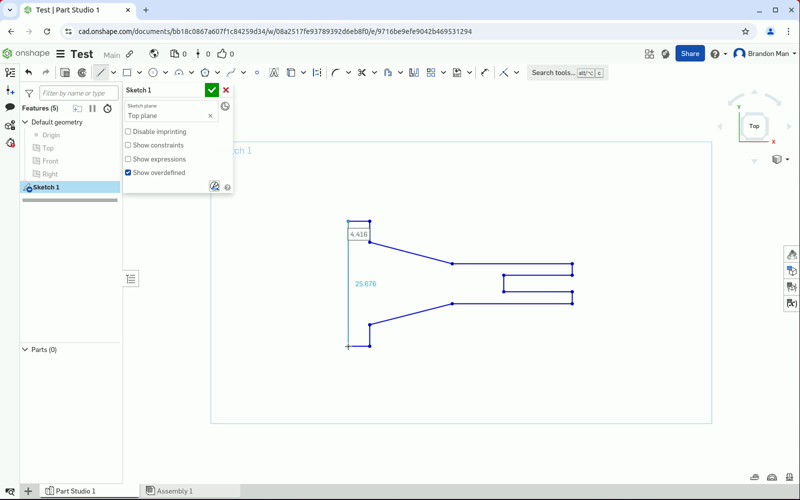
key_up(shift)
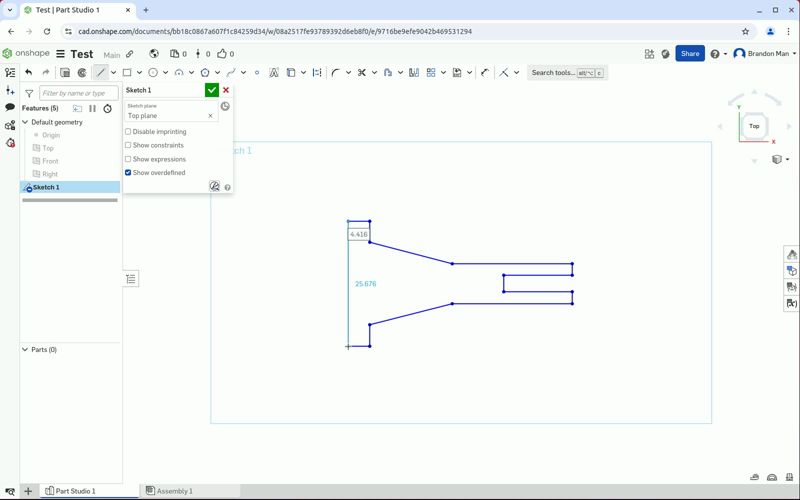
click(348, 346)
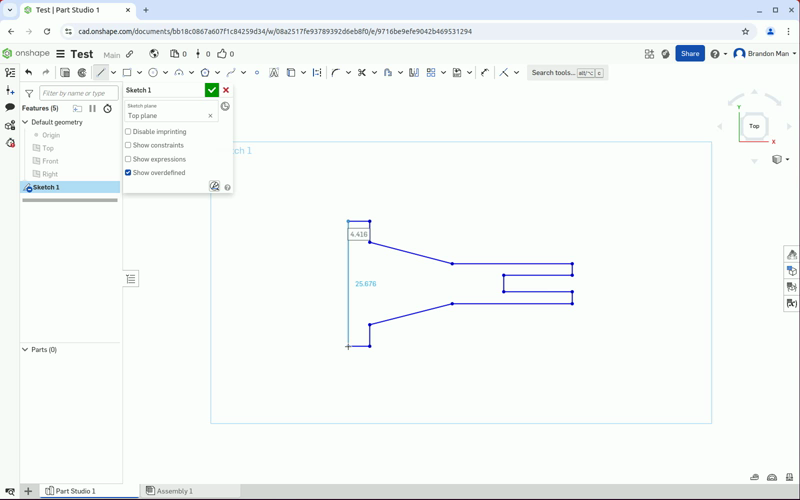
key(esc)
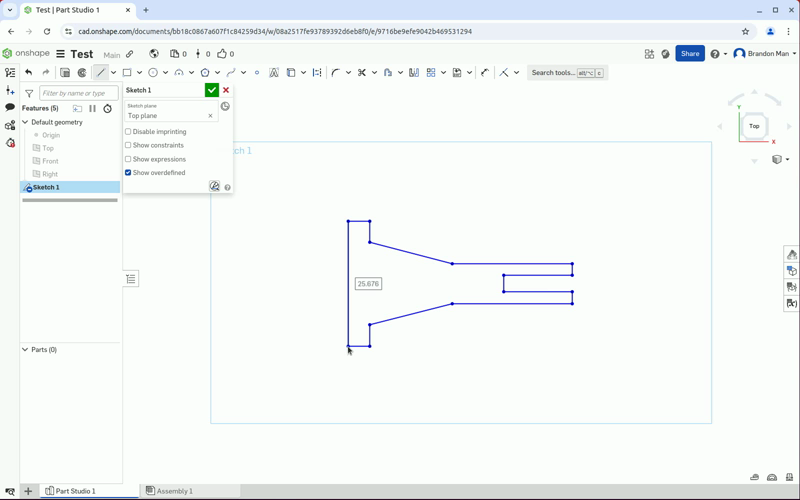
key(l)
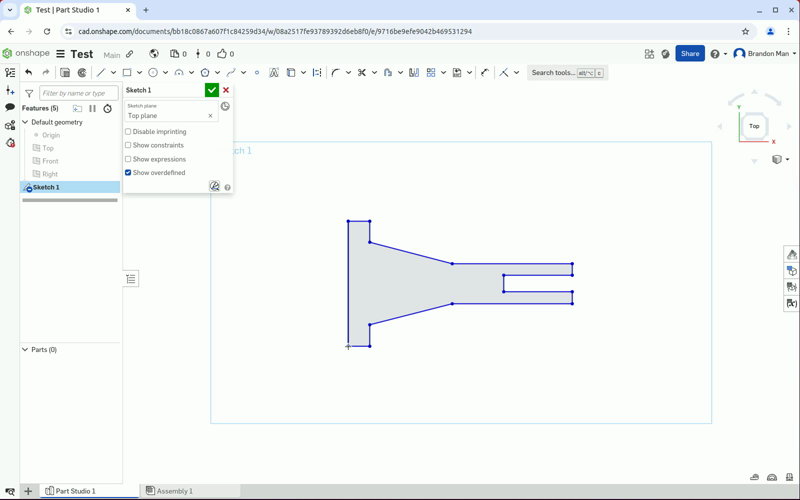
key_down(shift)
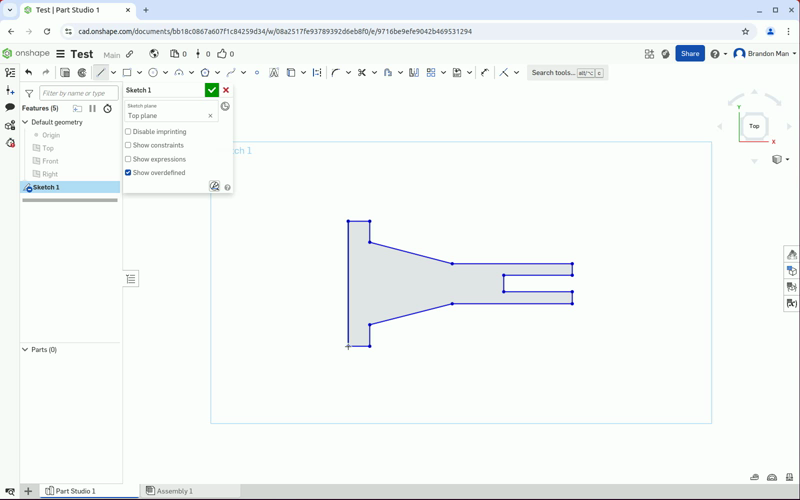
mouse_move(378, 303)
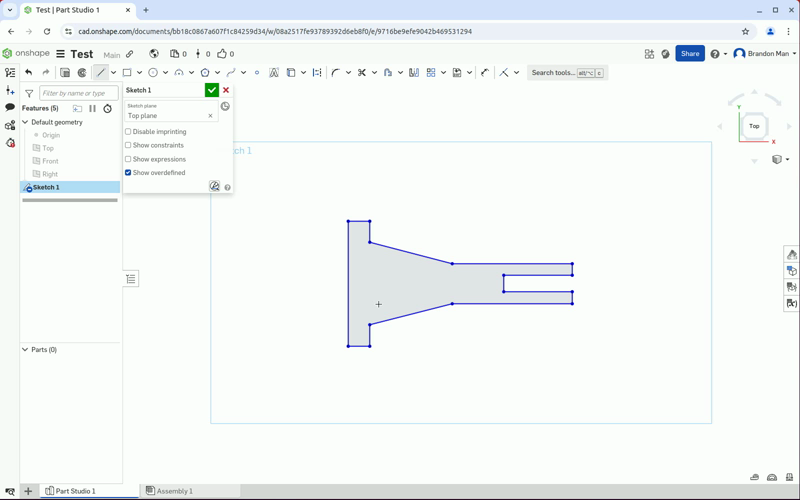
click(378, 303)
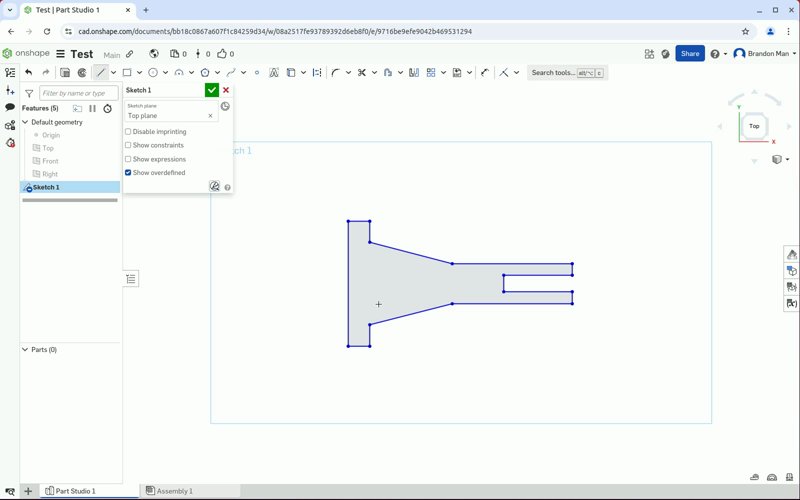
key_up(shift)
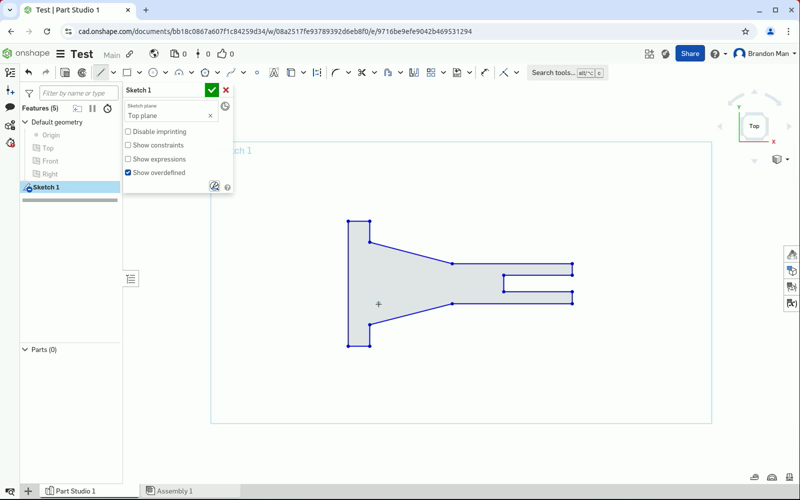
key_down(shift)
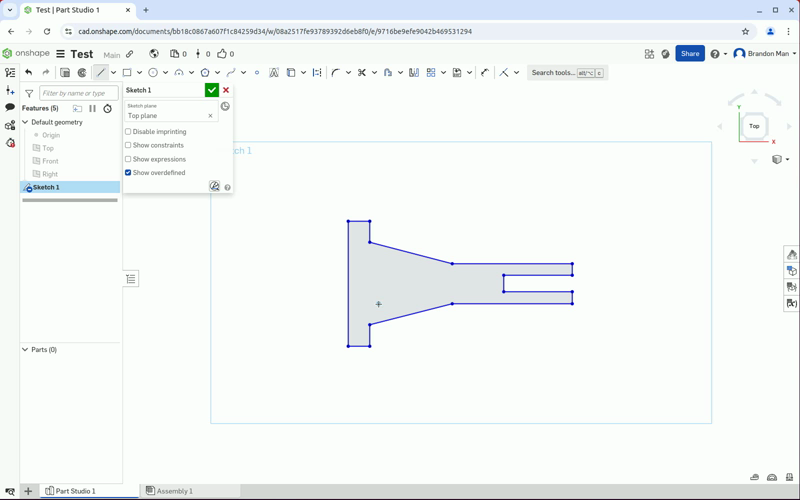
mouse_move(408, 303)
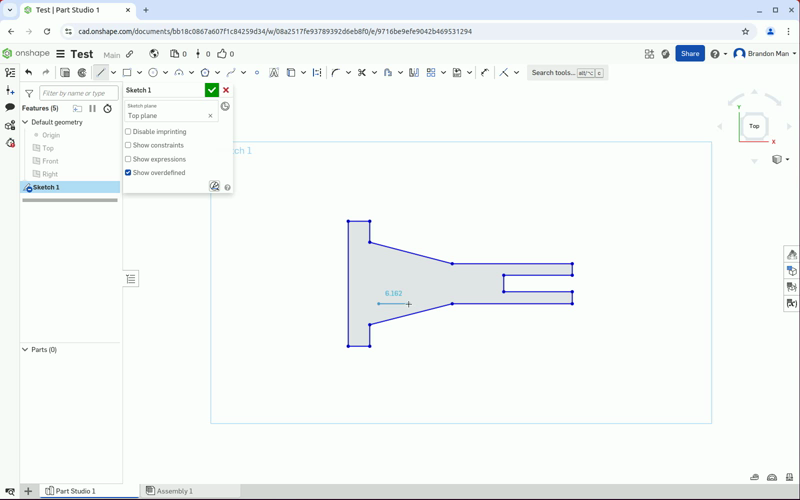
mouse_move(430, 294)
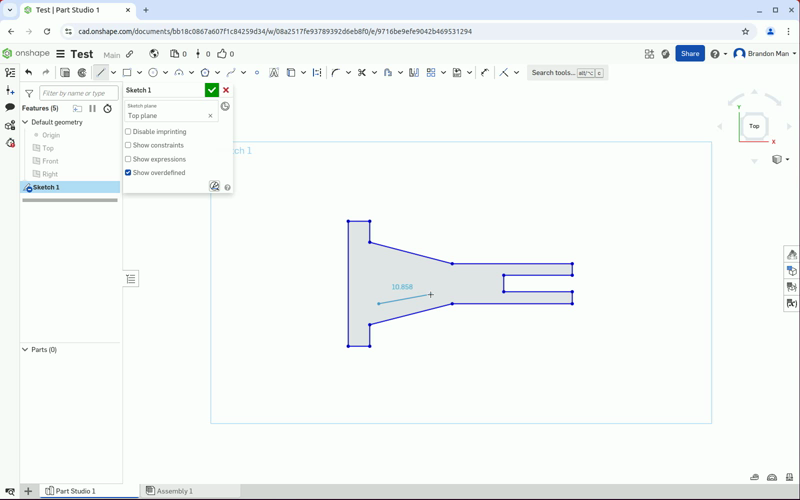
click(430, 294)
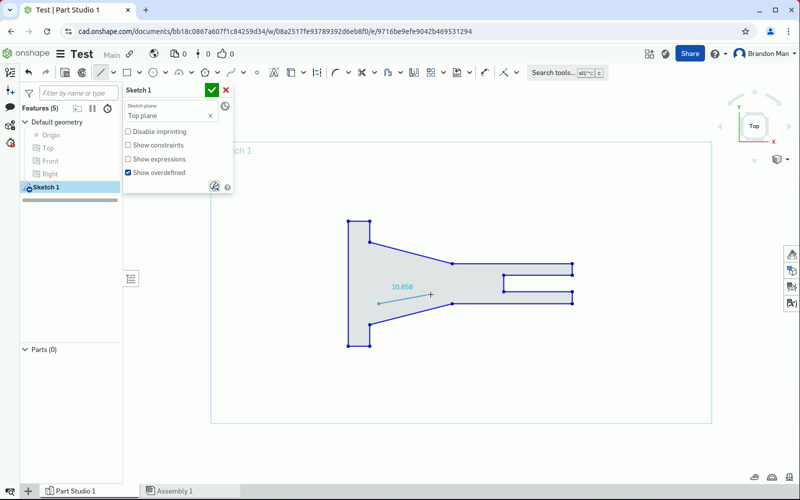
key_up(shift)
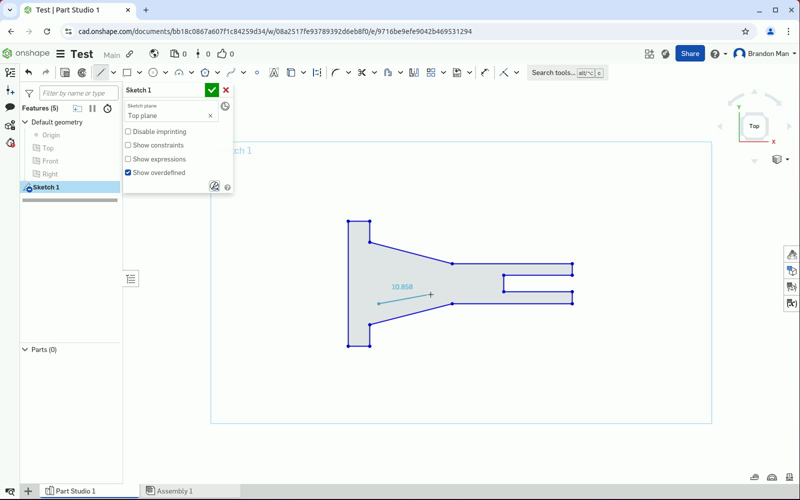
key_down(shift)
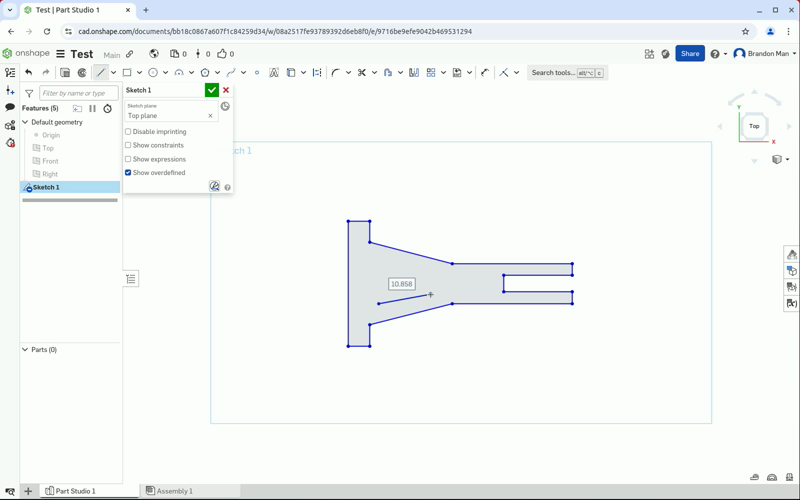
mouse_move(460, 294)
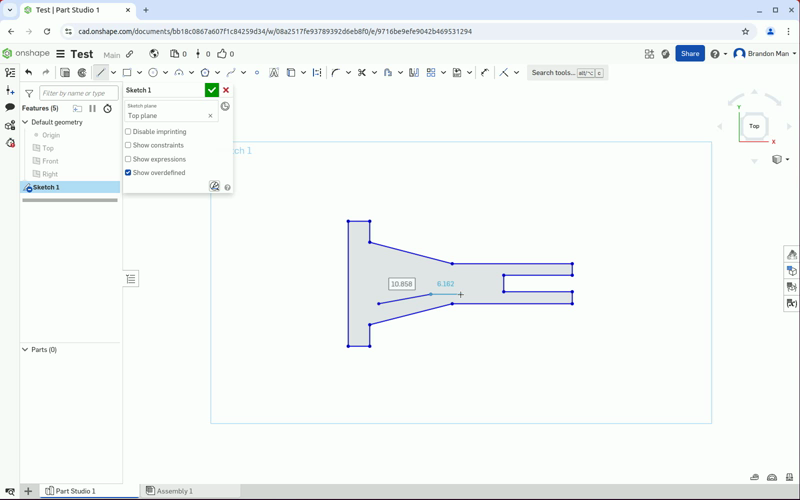
mouse_move(430, 273)
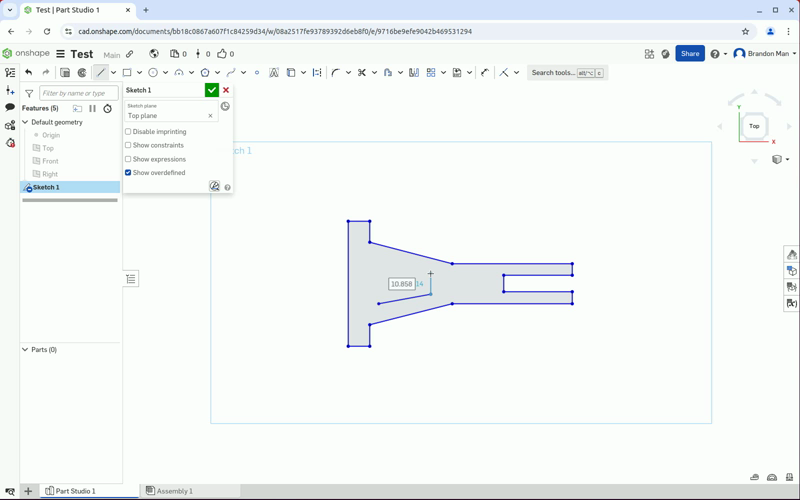
click(430, 273)
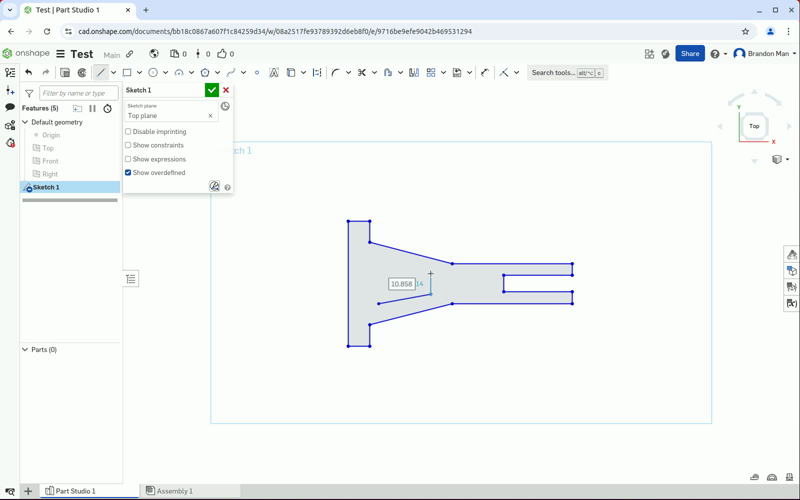
key_up(shift)
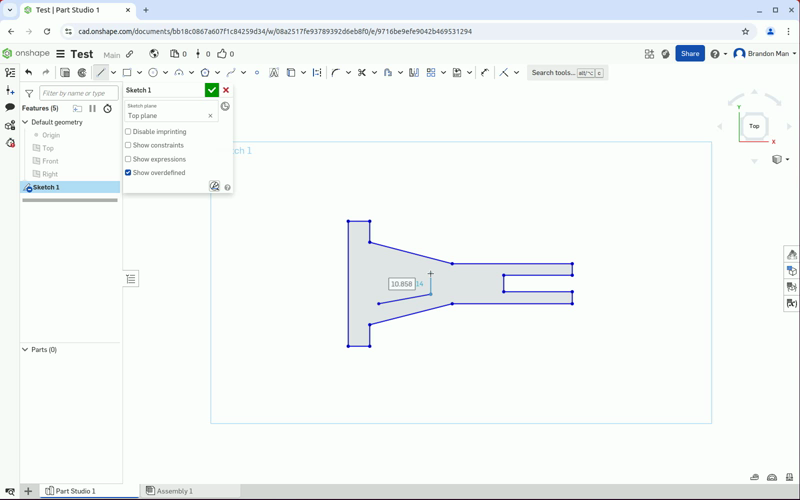
key_down(shift)
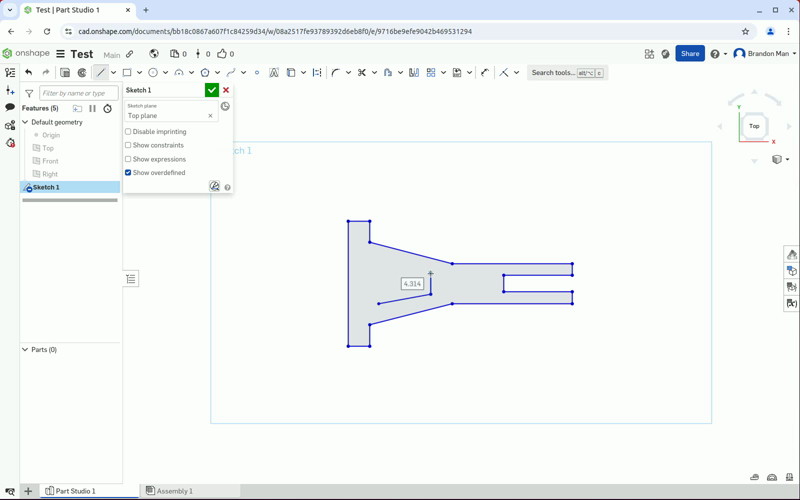
mouse_move(460, 273)
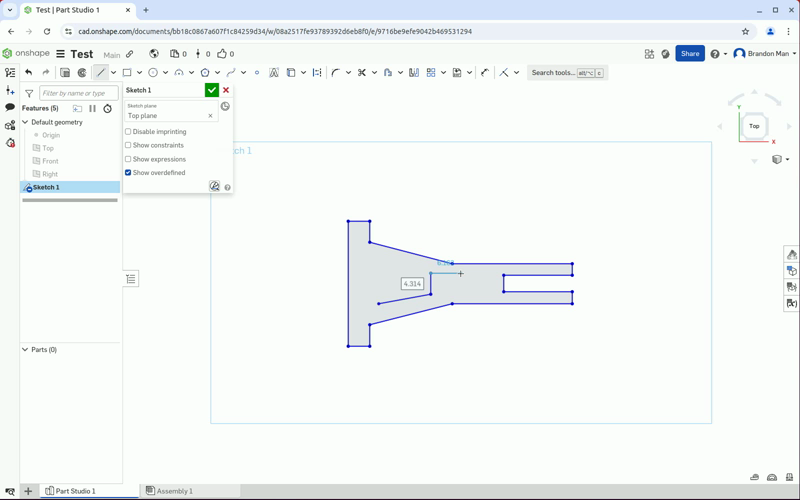
mouse_move(378, 263)
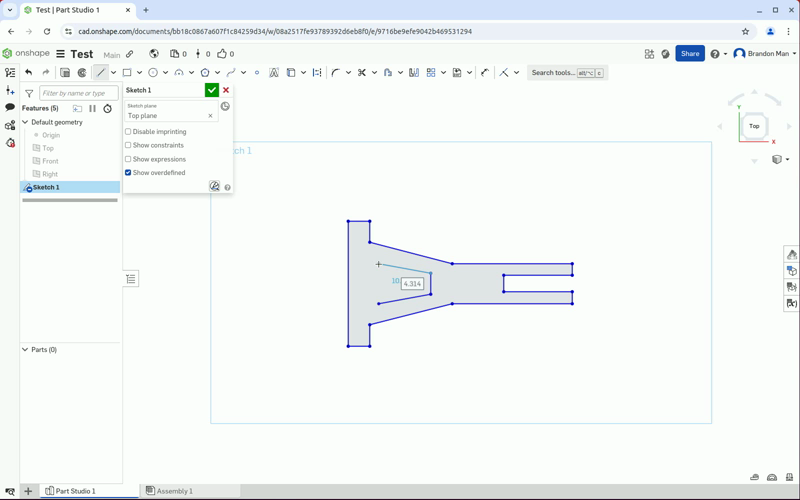
click(378, 263)
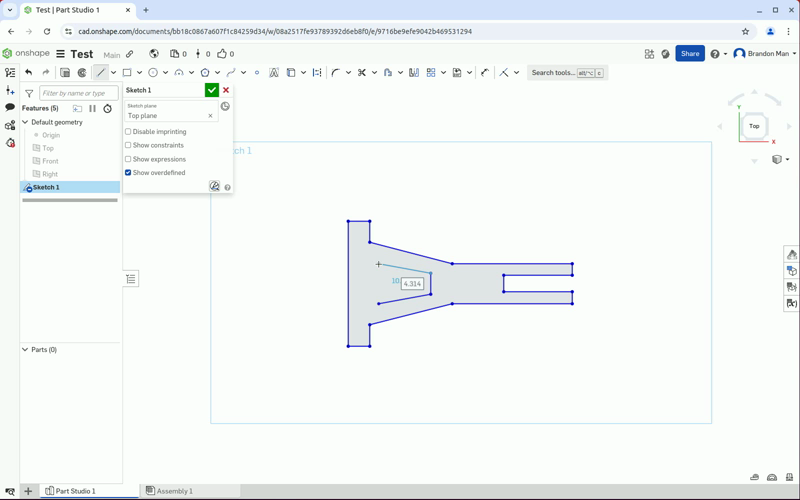
key_up(shift)
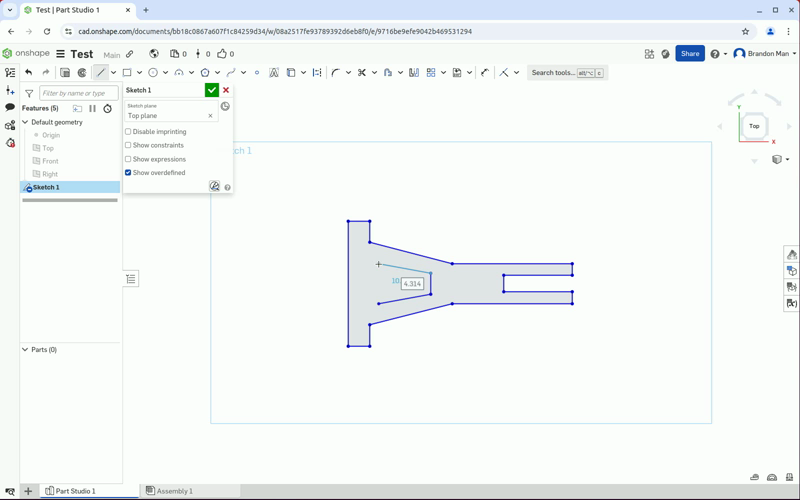
mouse_move(408, 263)
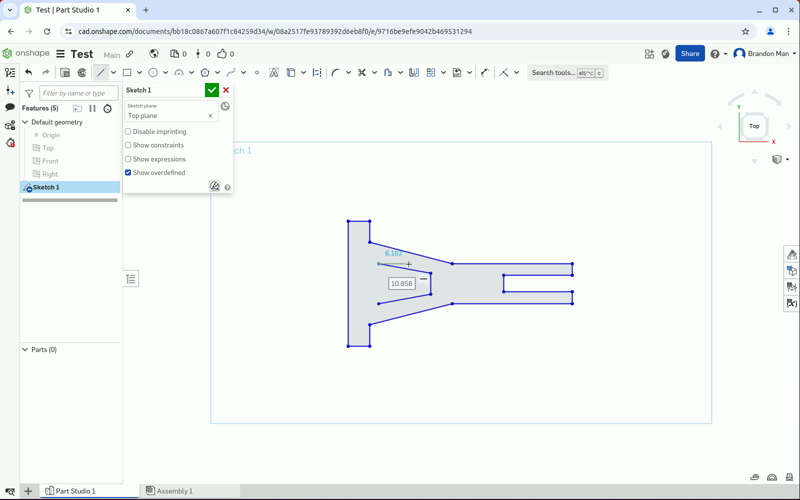
key_down(shift)
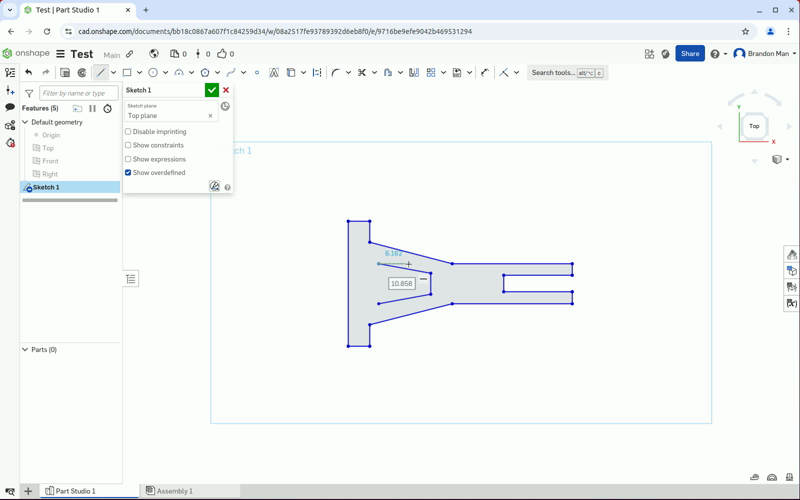
mouse_move(378, 303)
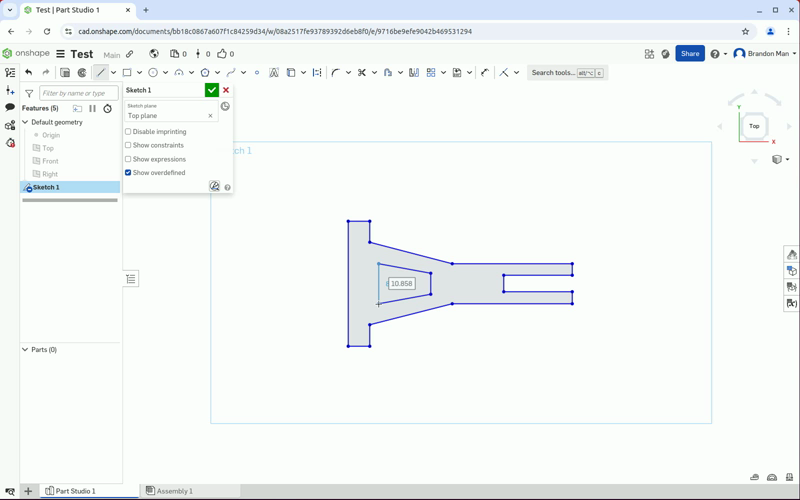
key_up(shift)
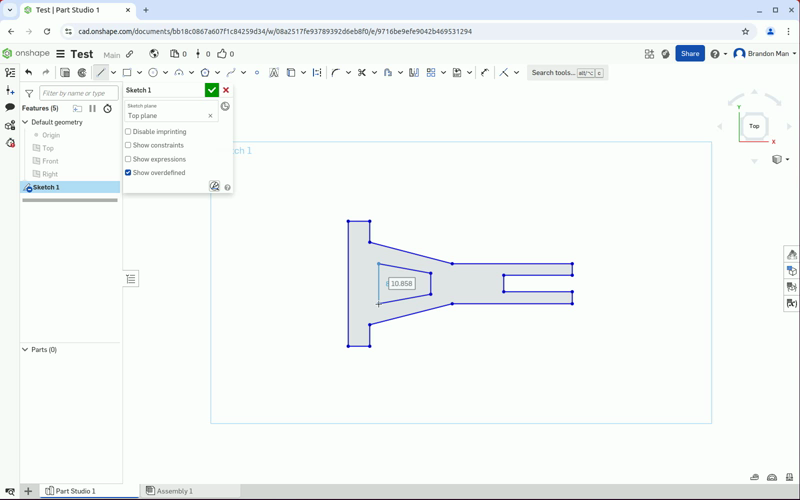
click(378, 303)
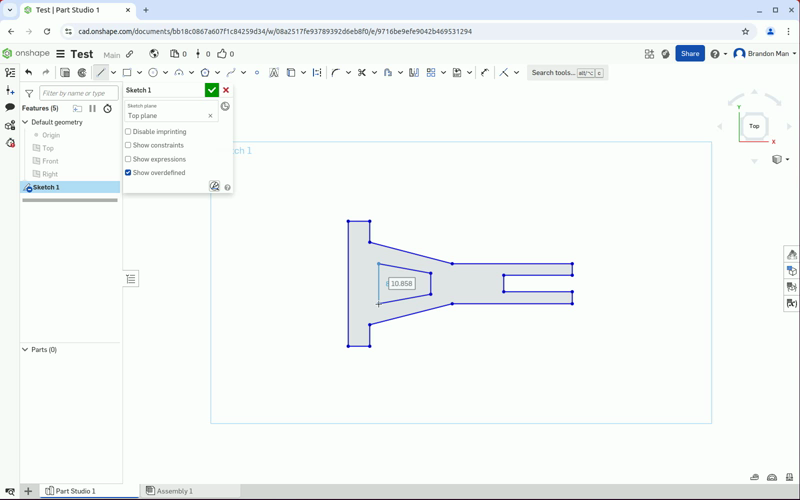
key(esc)
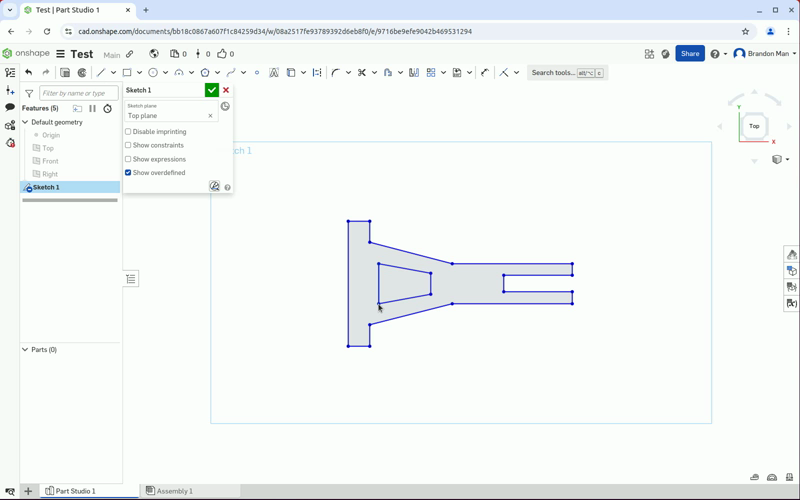
mouse_move(366, 302)
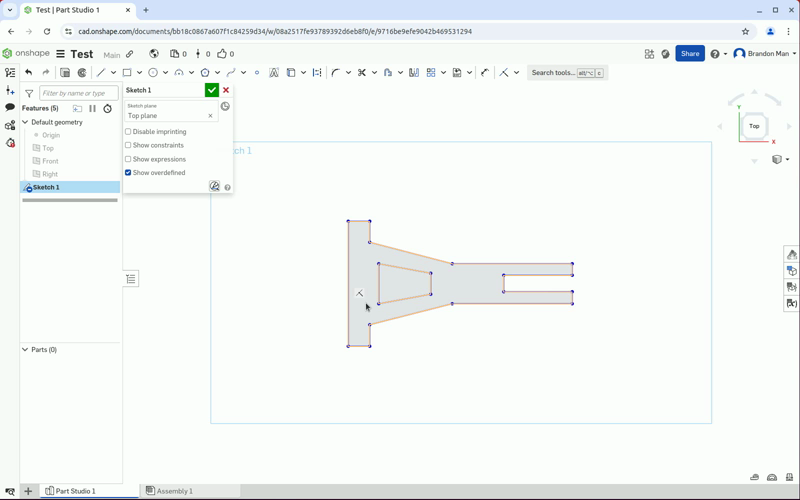
click(366, 302)
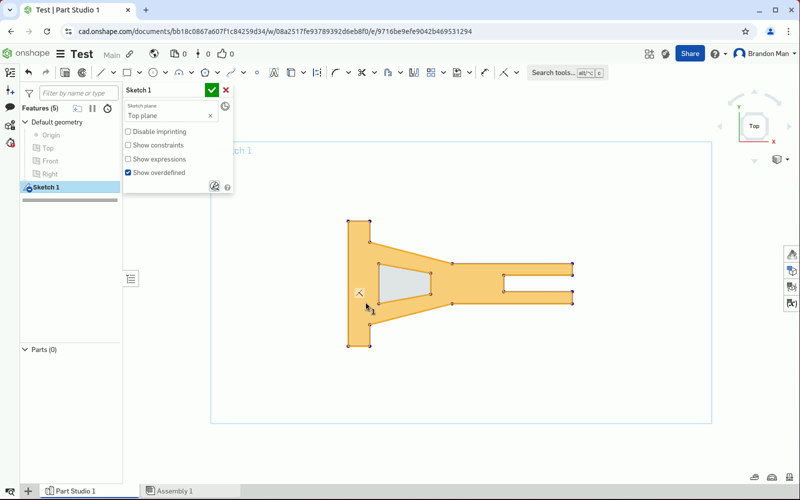
mouse_move(73, 352)
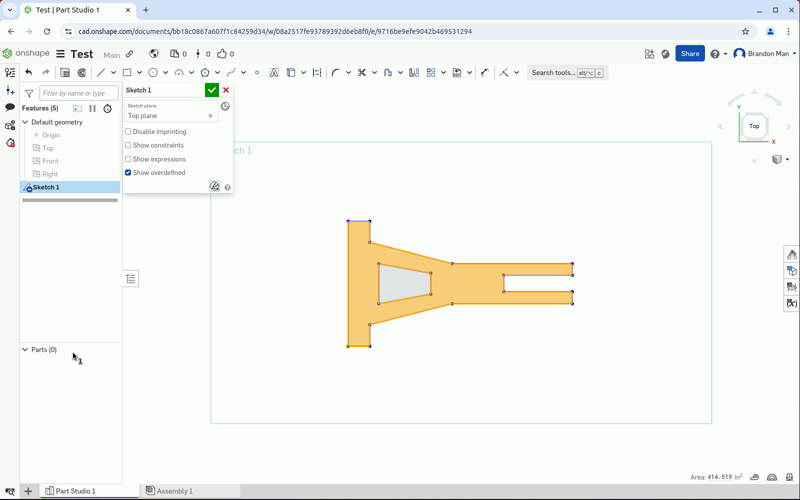
key(shift+y)
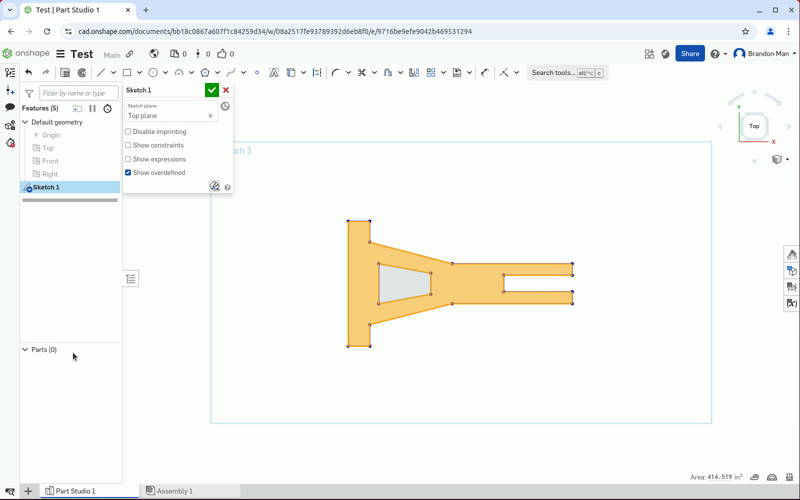
key(shift+e)
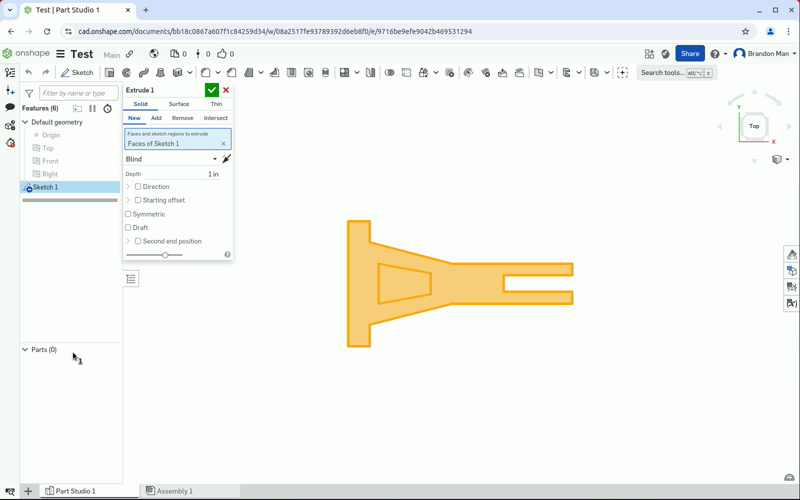
mouse_move(143, 106)
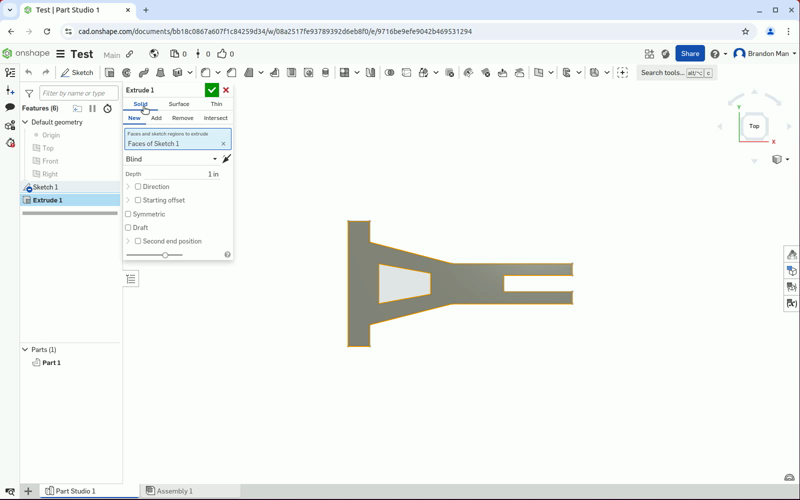
click(143, 106)
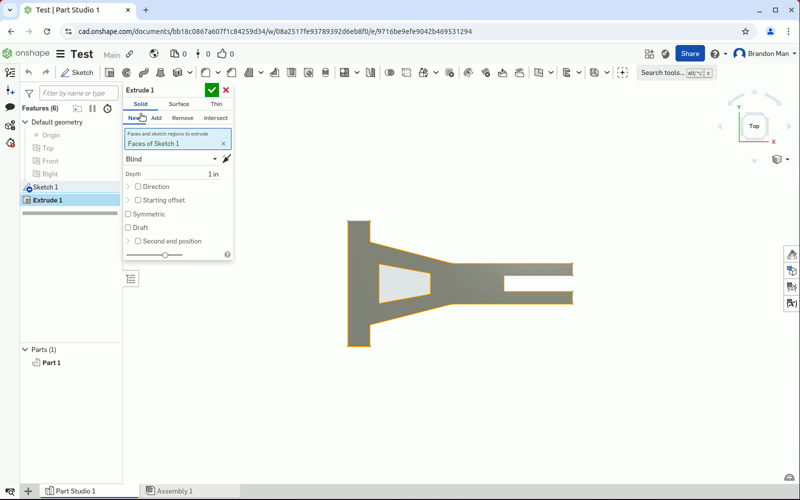
mouse_move(137, 120)
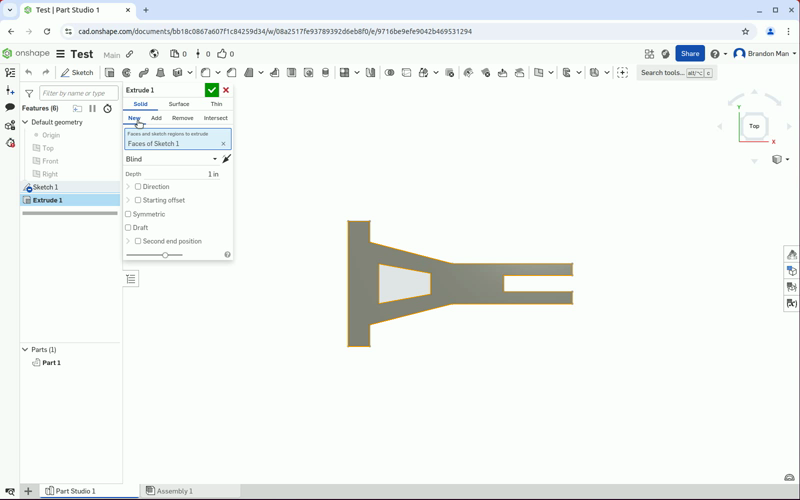
click(137, 120)
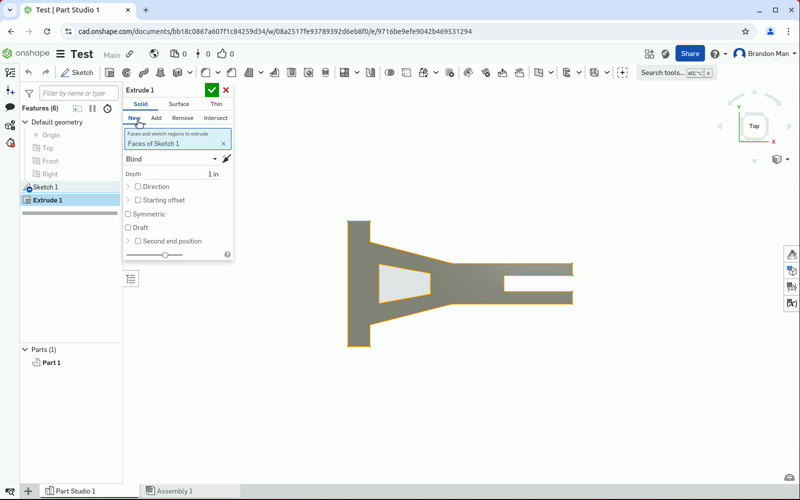
key(tab, 4)
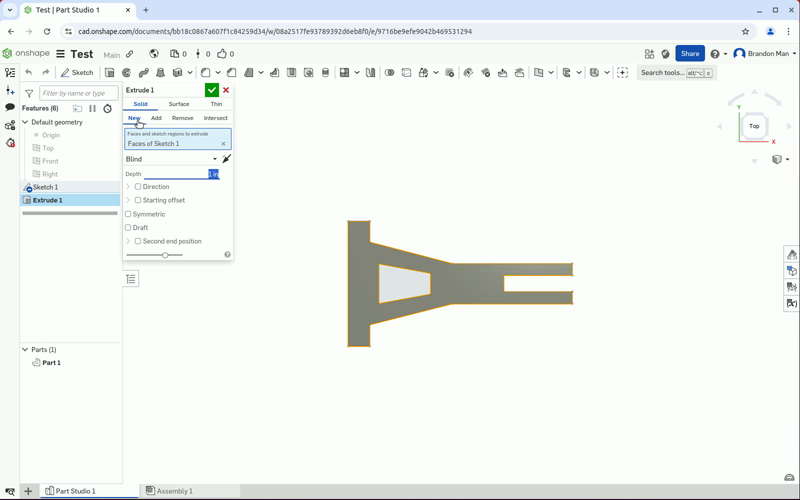
text(4.333)
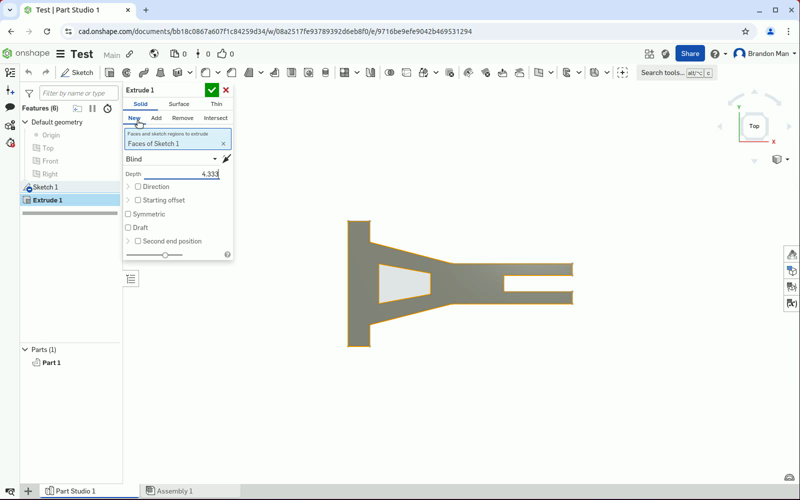
key(enter)
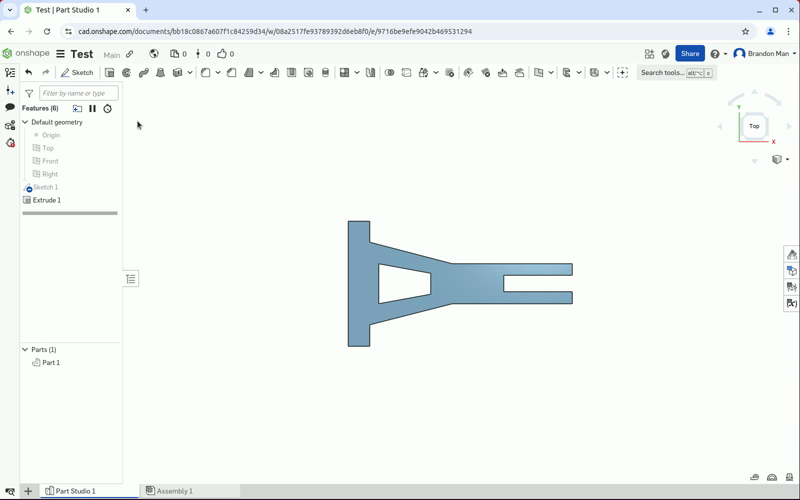
key(shift+h)
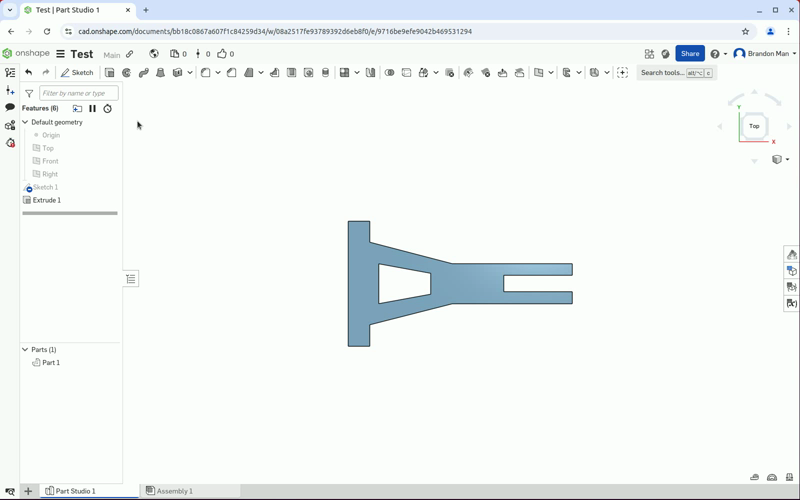
key(shift+h)
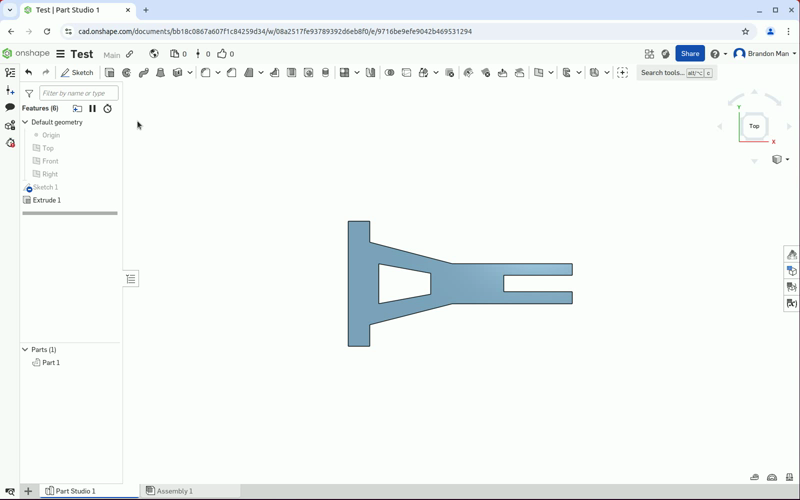
mouse_move(73, 189)
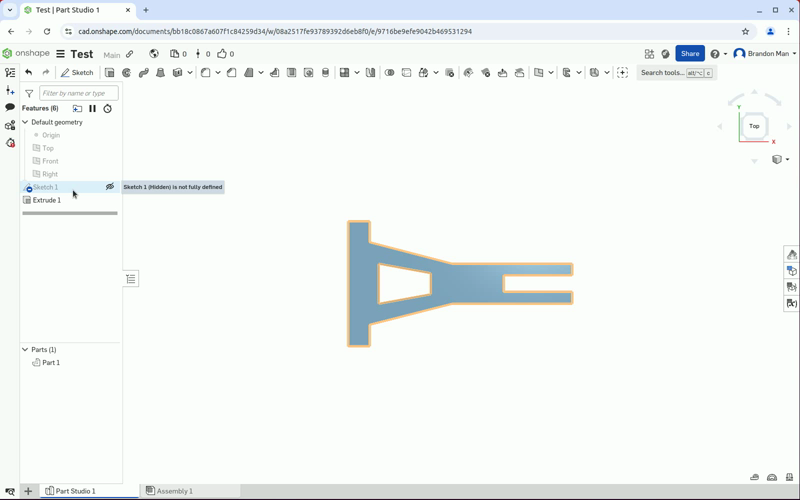
click(73, 189)
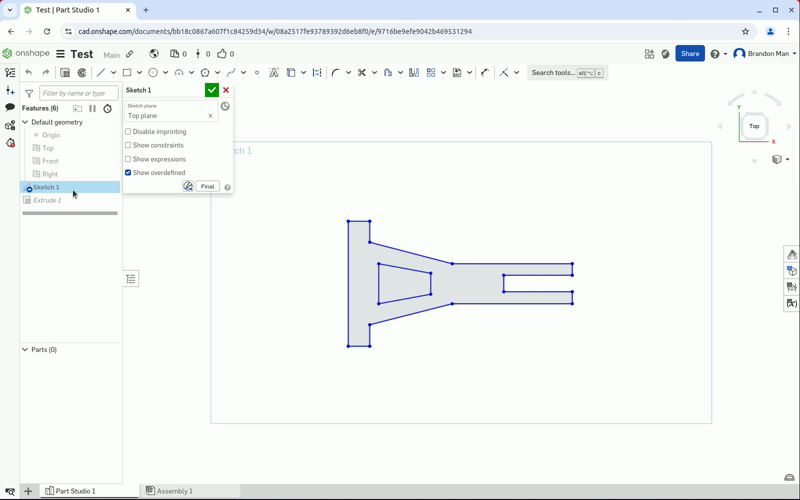
mouse_move(229, 92)
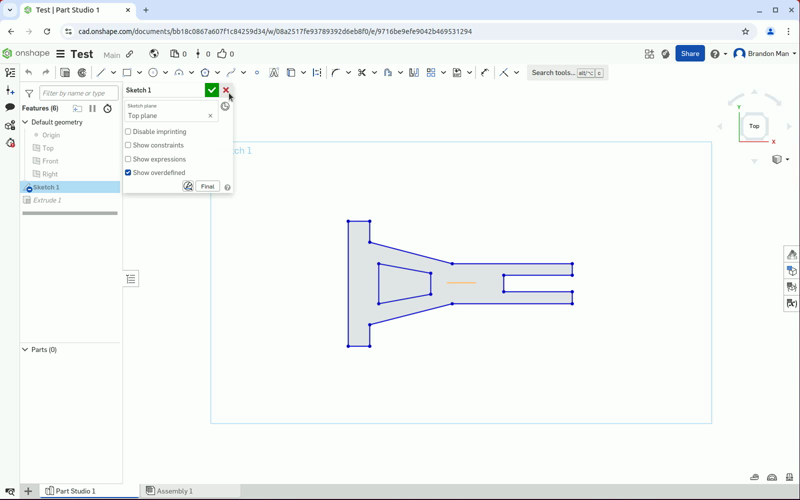
click(229, 92)
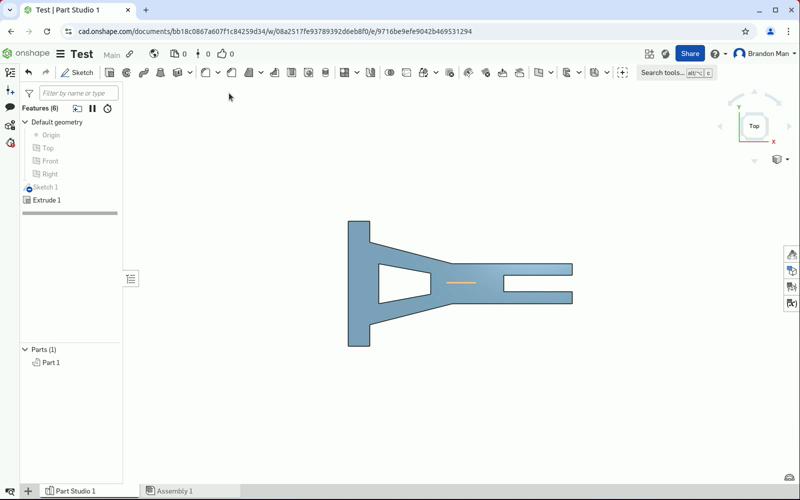
mouse_move(541, 75)
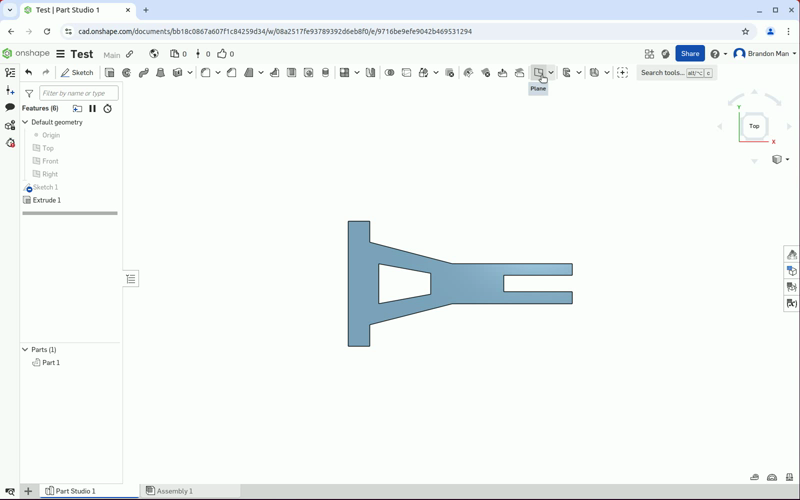
click(541, 75)
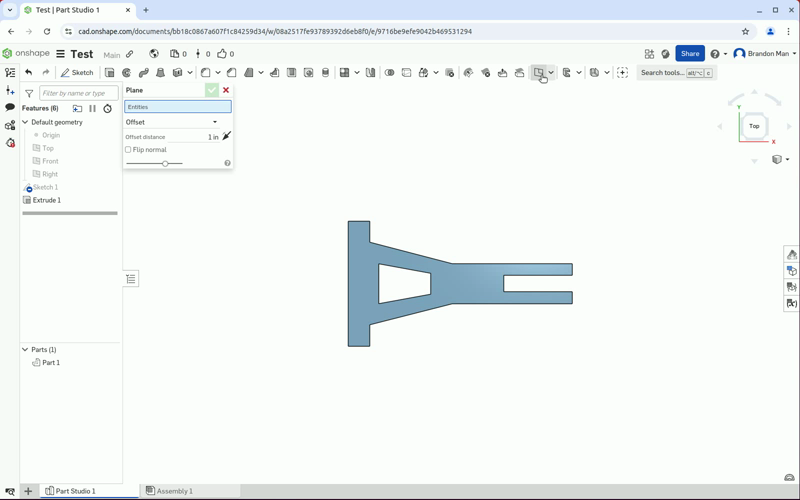
mouse_move(73, 150)
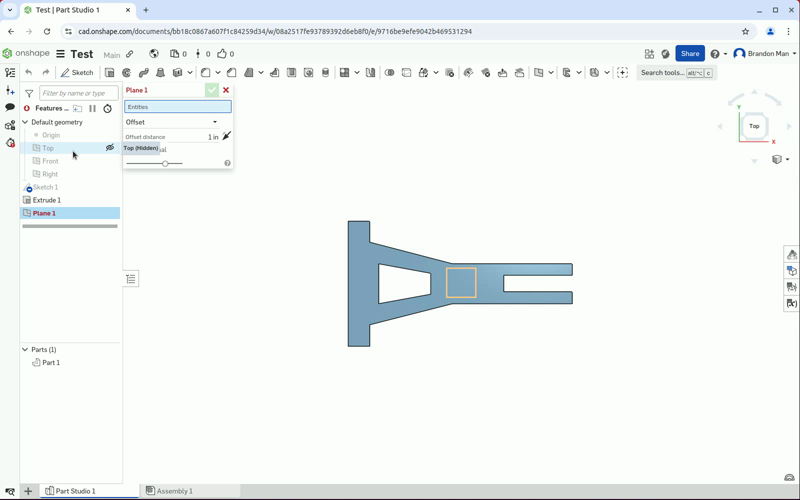
click(73, 150)
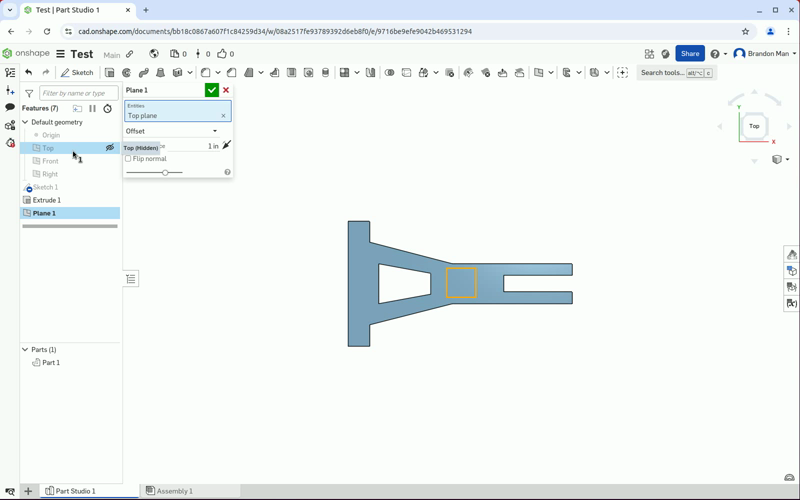
key(tab, 2)
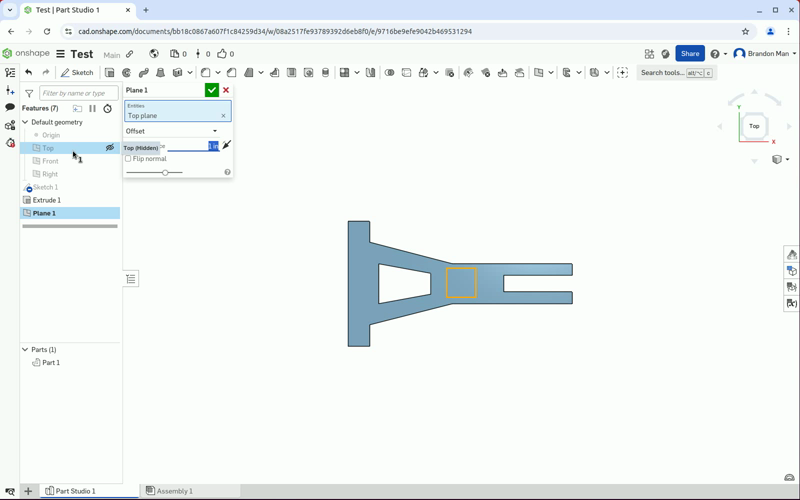
text(4.344)
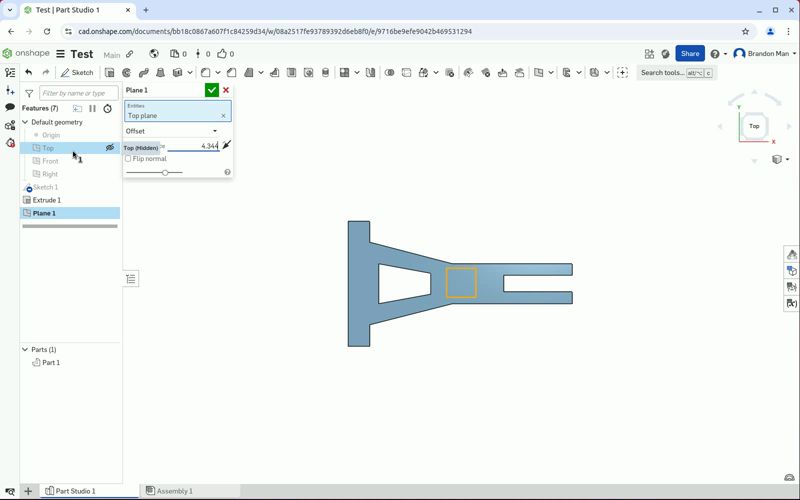
key(enter, 2)
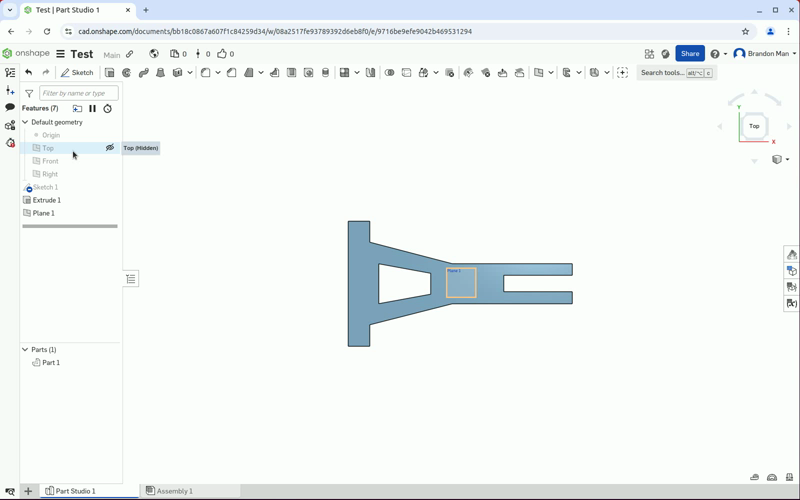
key(shift+s)
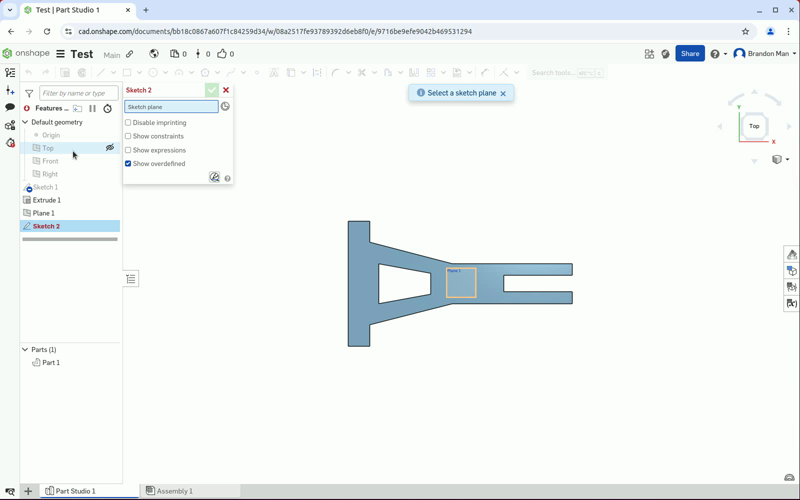
mouse_move(73, 215)
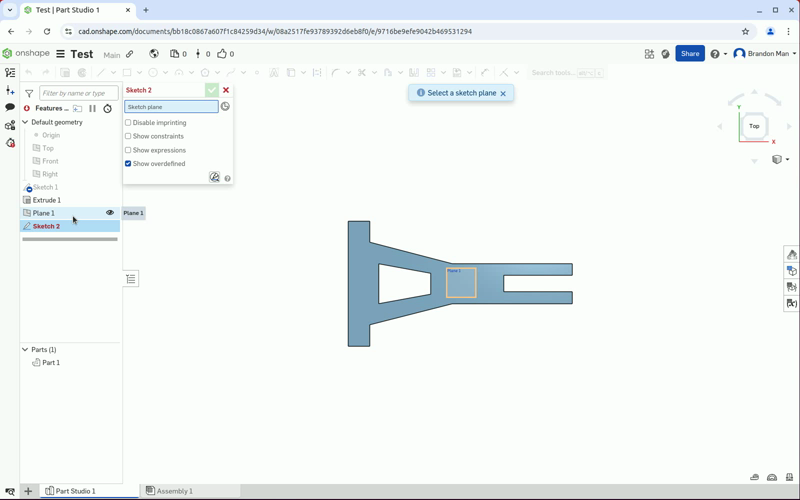
click(73, 215)
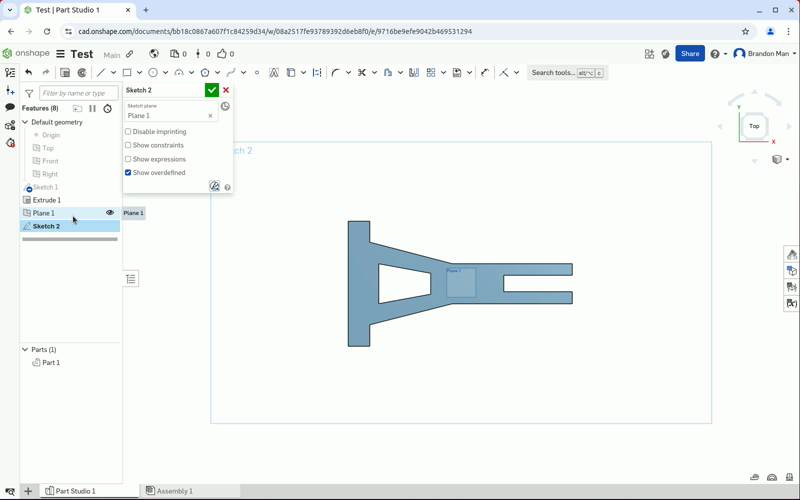
mouse_move(73, 352)
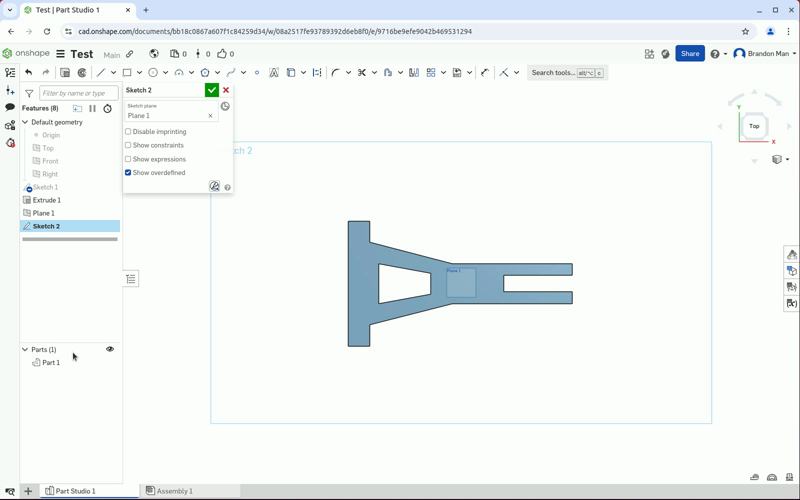
key(y)
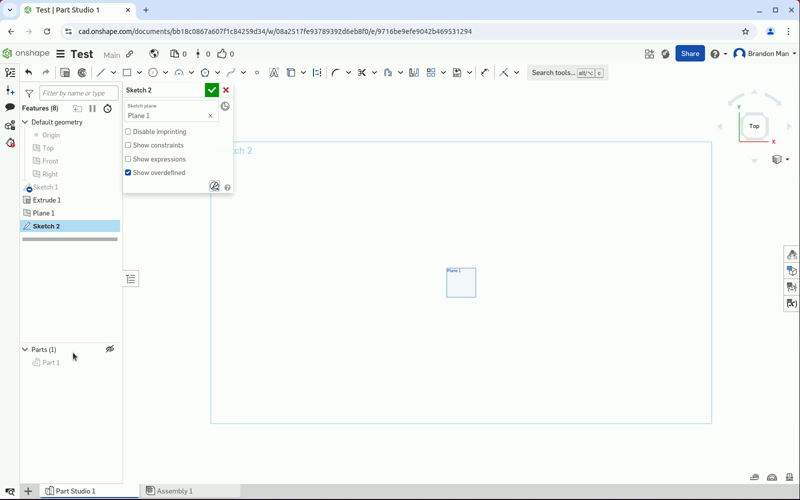
key(l)
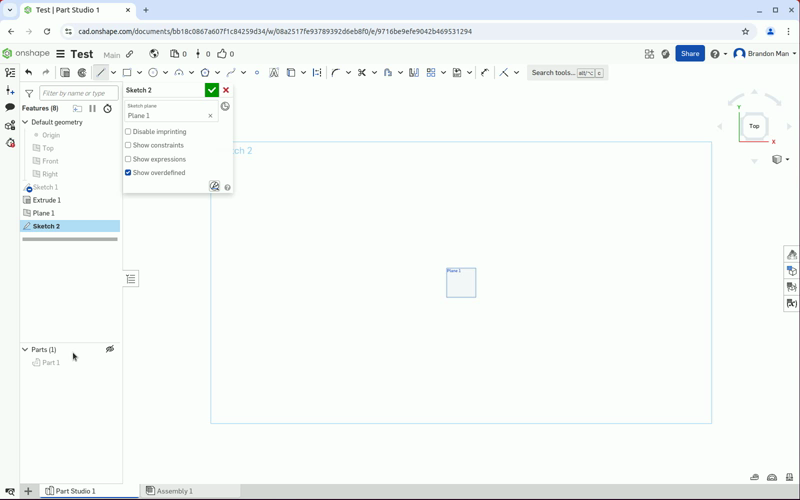
key_down(shift)
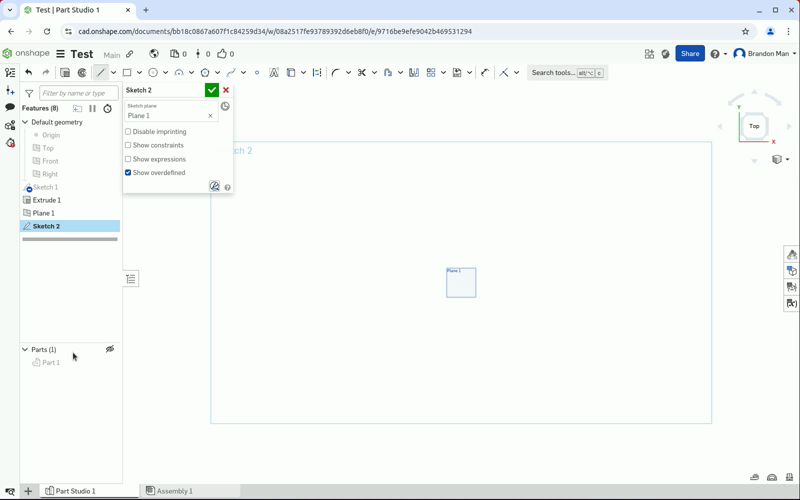
mouse_move(369, 325)
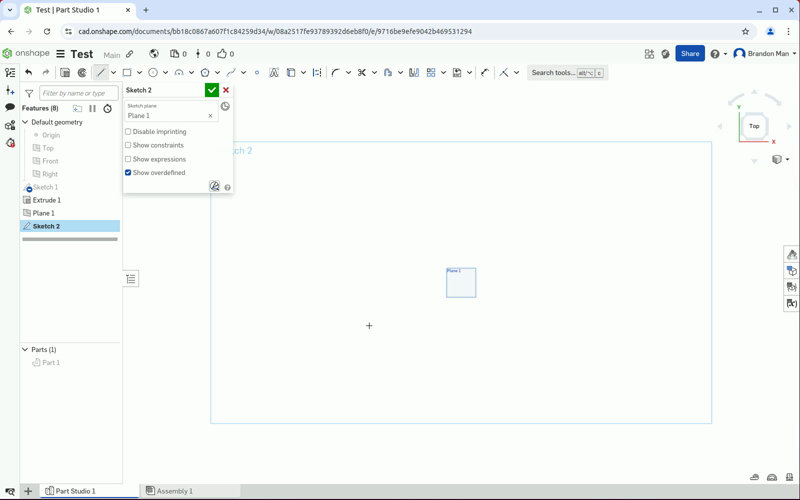
click(369, 325)
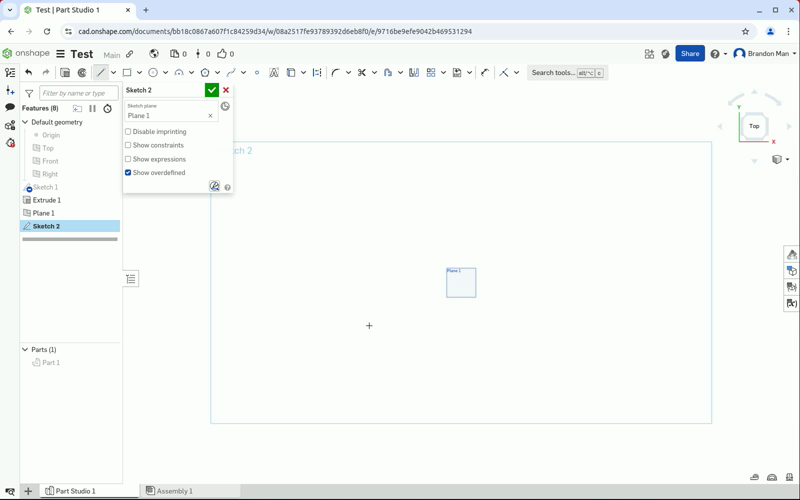
key_up(shift)
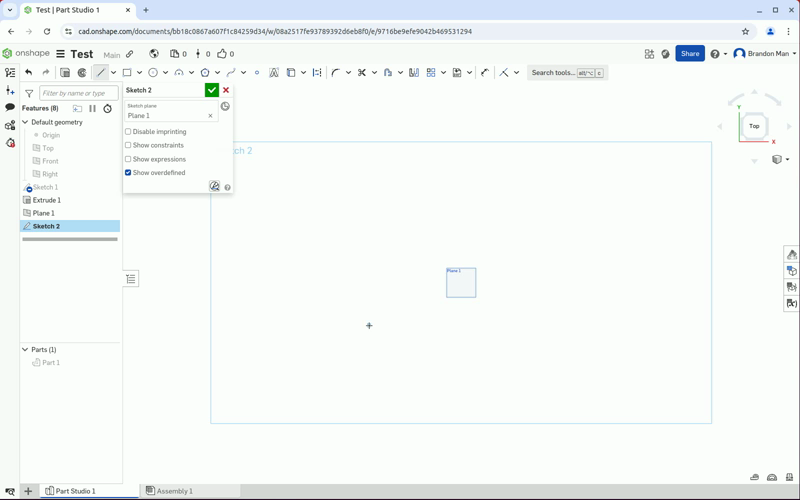
key_down(shift)
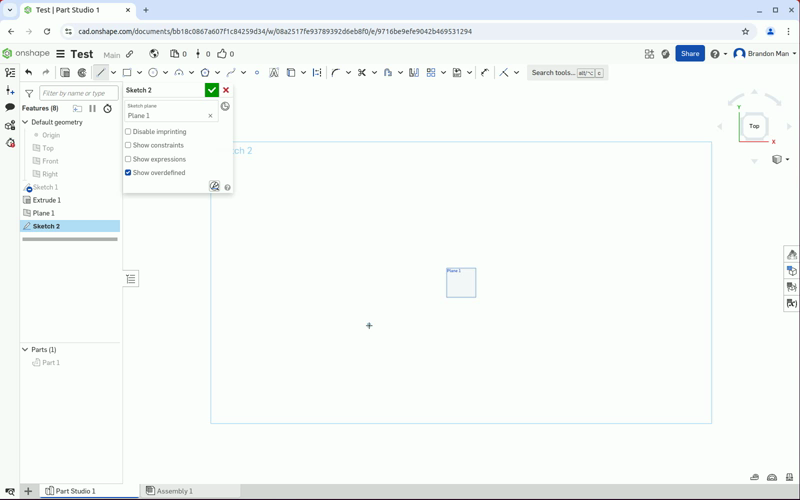
mouse_move(451, 303)
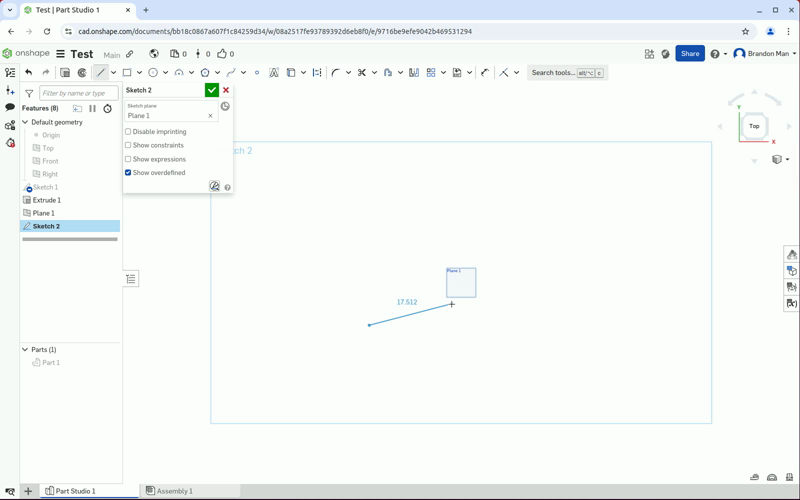
click(451, 303)
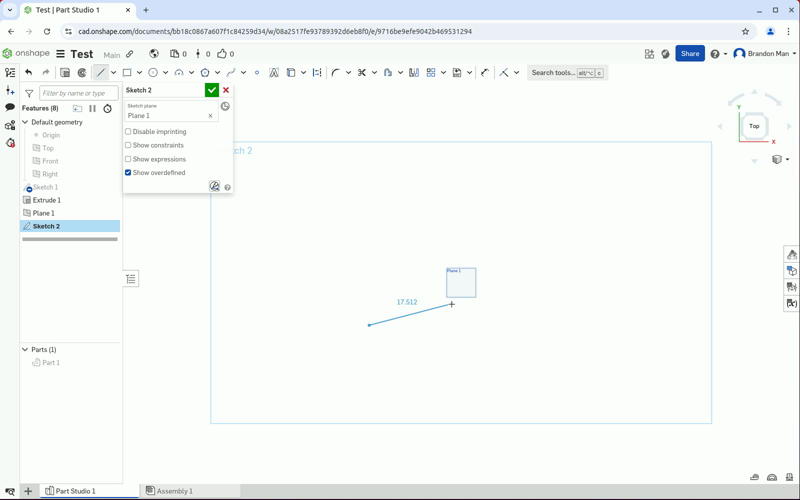
key_up(shift)
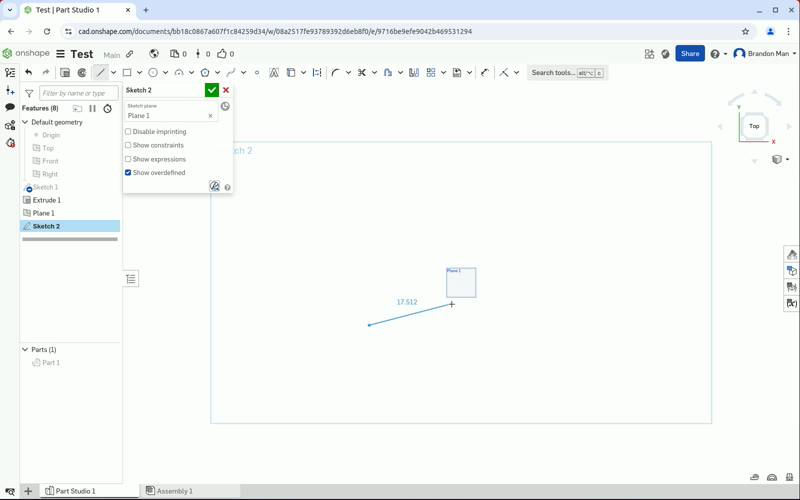
key_down(shift)
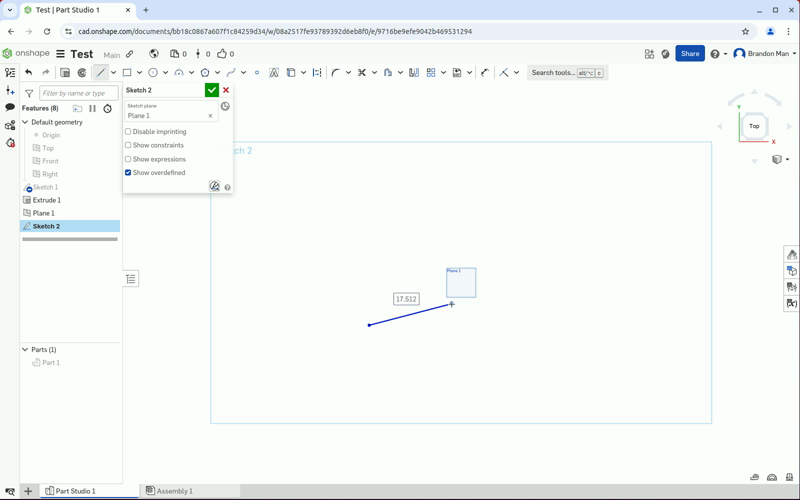
mouse_move(551, 303)
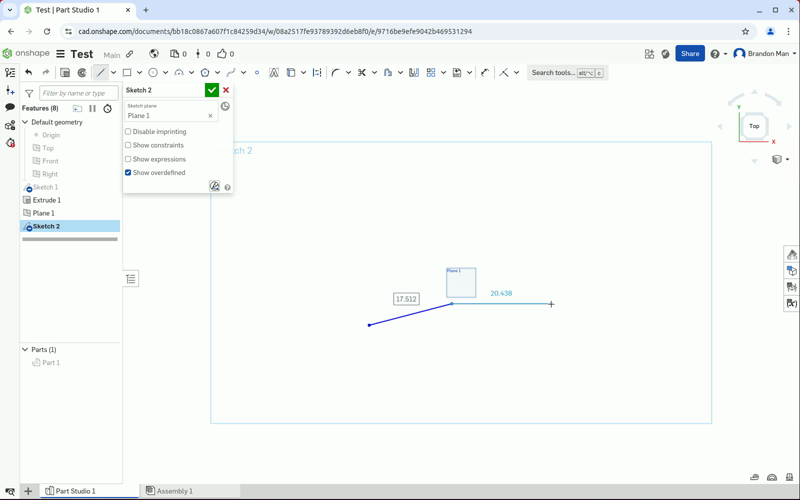
click(551, 303)
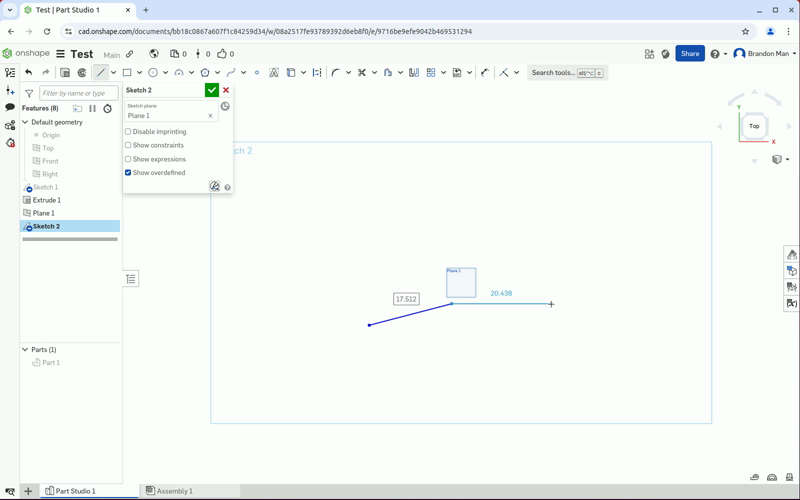
key_up(shift)
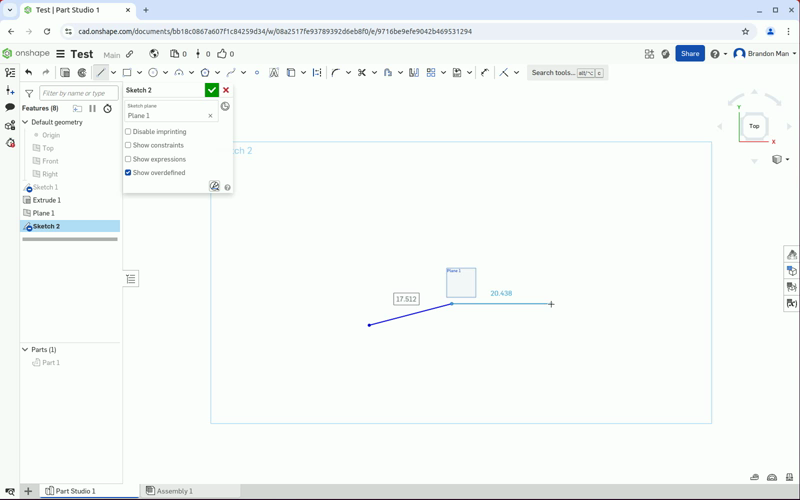
key_down(shift)
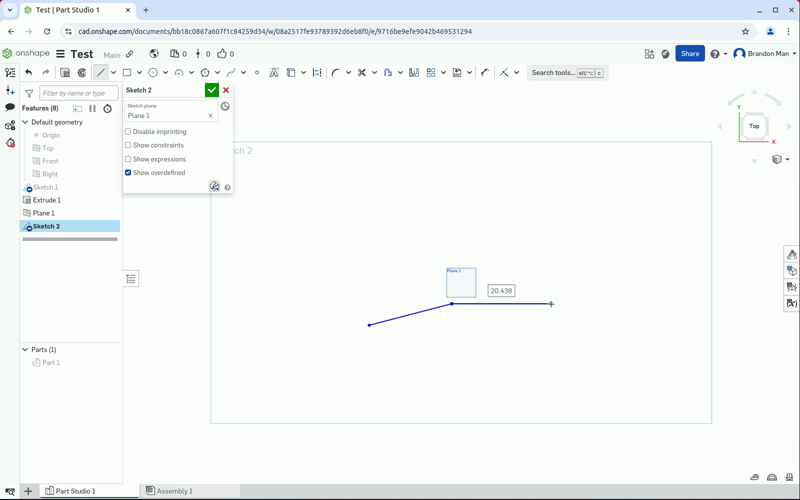
mouse_move(581, 303)
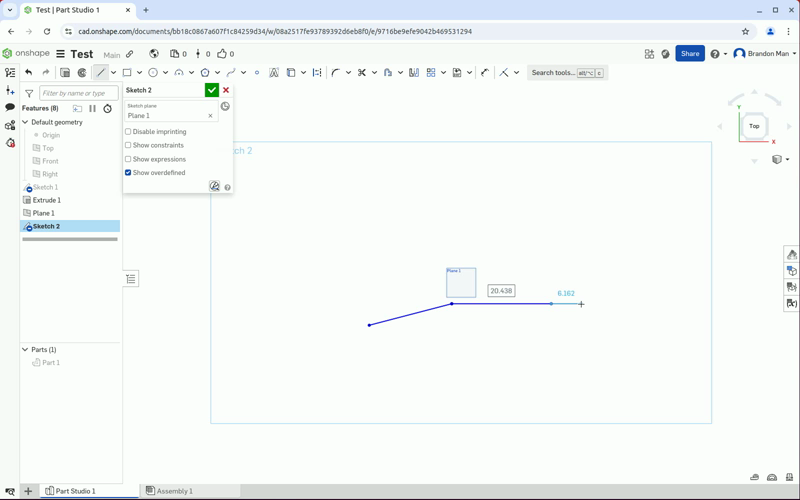
mouse_move(551, 292)
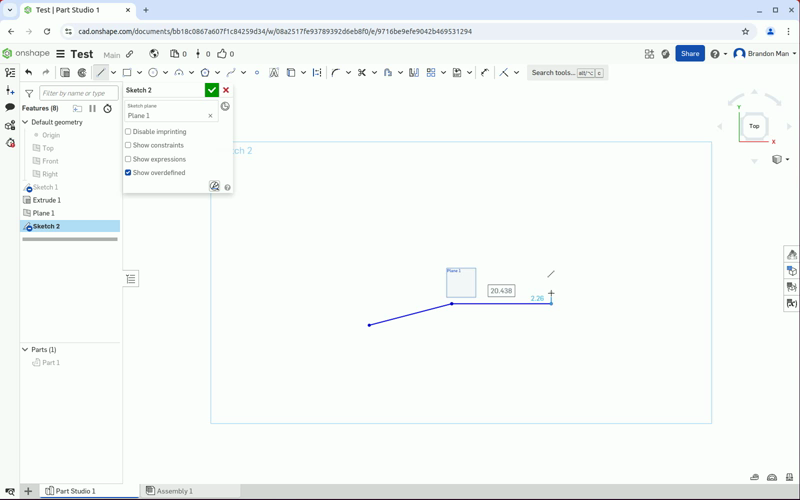
click(551, 292)
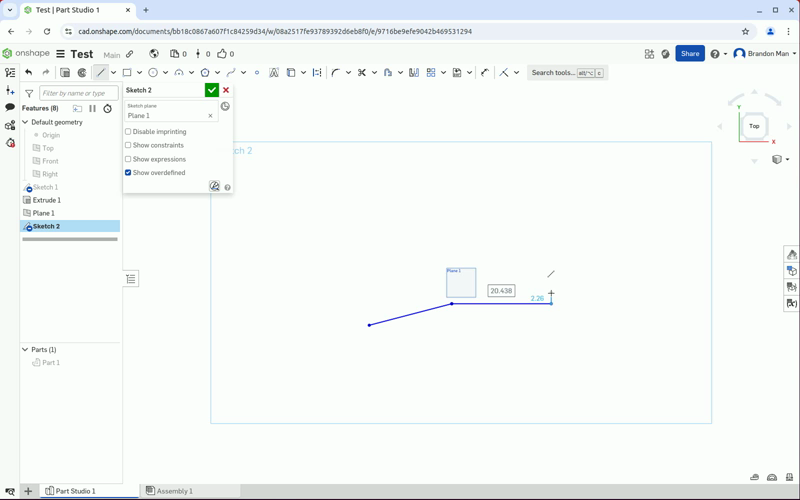
key_up(shift)
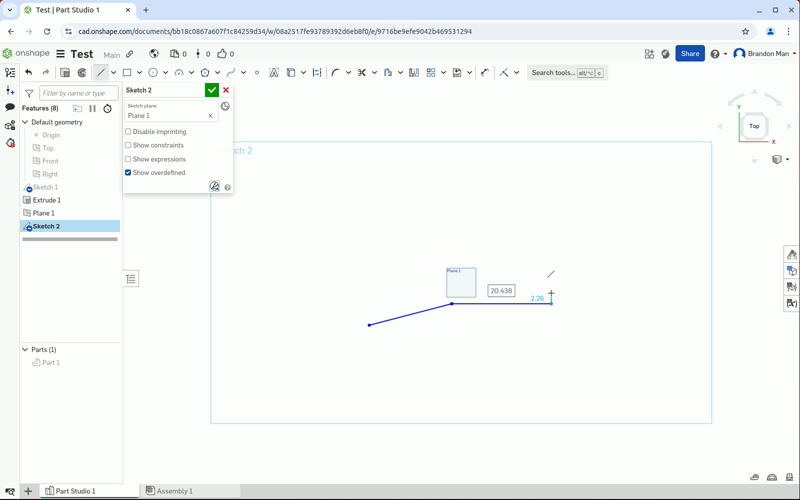
key_down(shift)
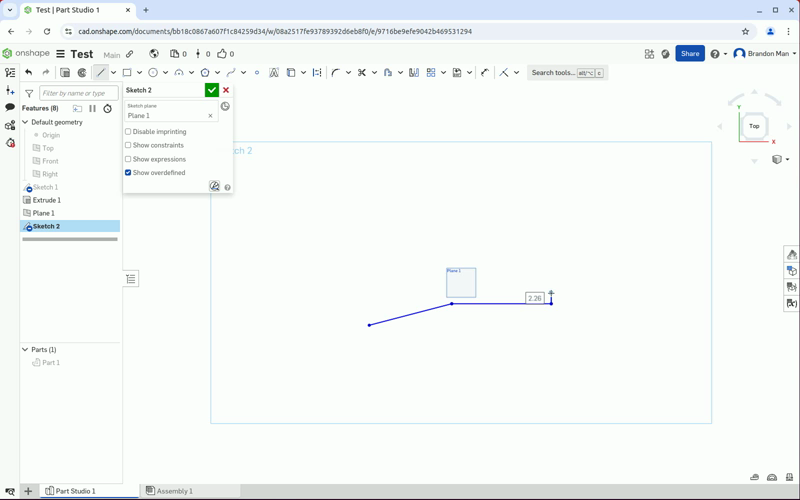
mouse_move(581, 292)
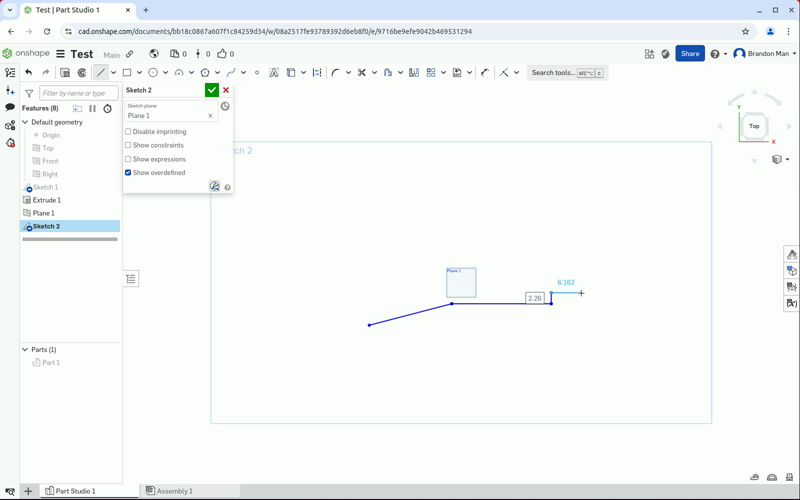
mouse_move(505, 292)
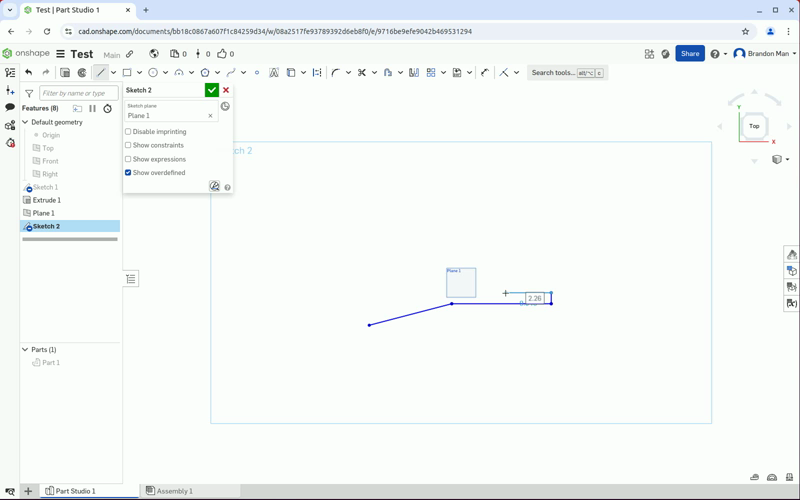
click(505, 292)
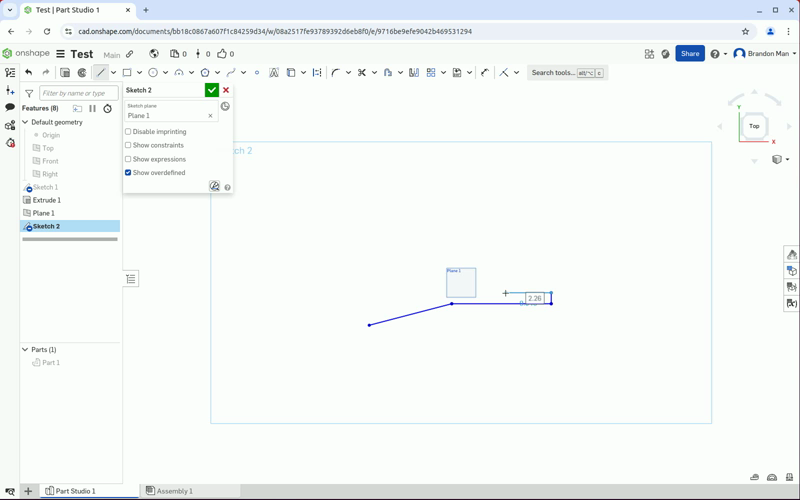
key_up(shift)
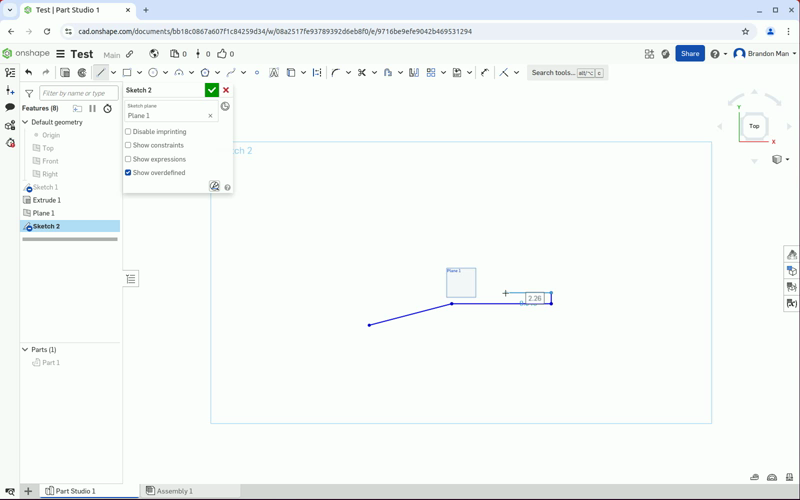
key_down(shift)
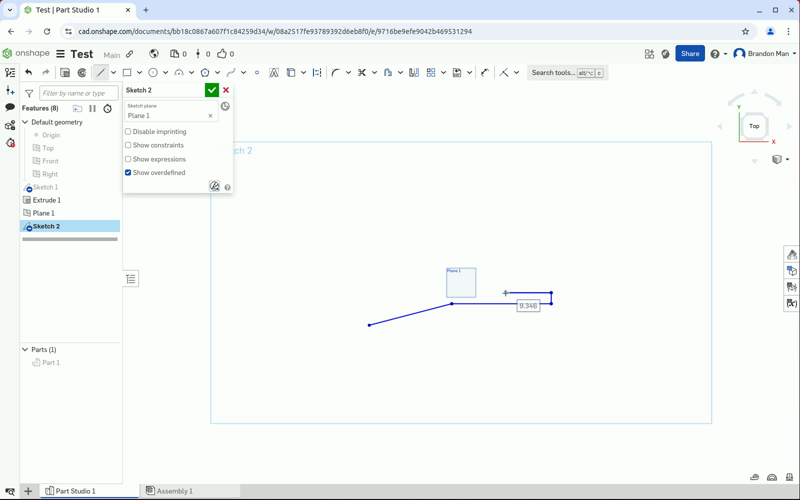
mouse_move(535, 292)
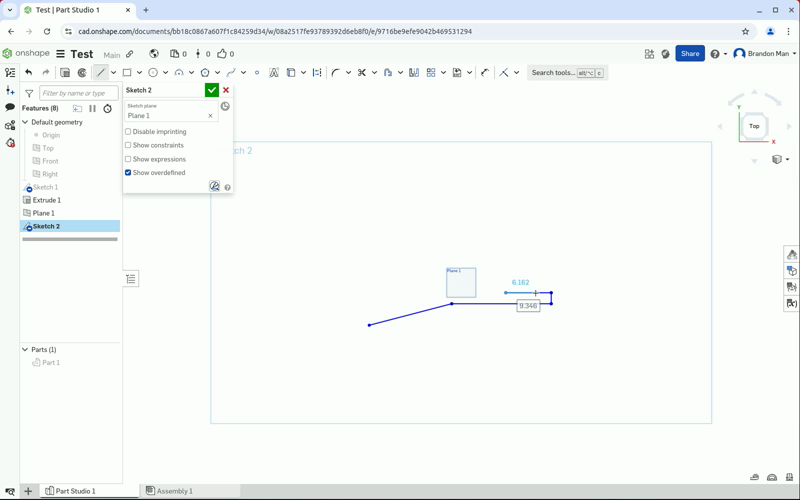
mouse_move(505, 275)
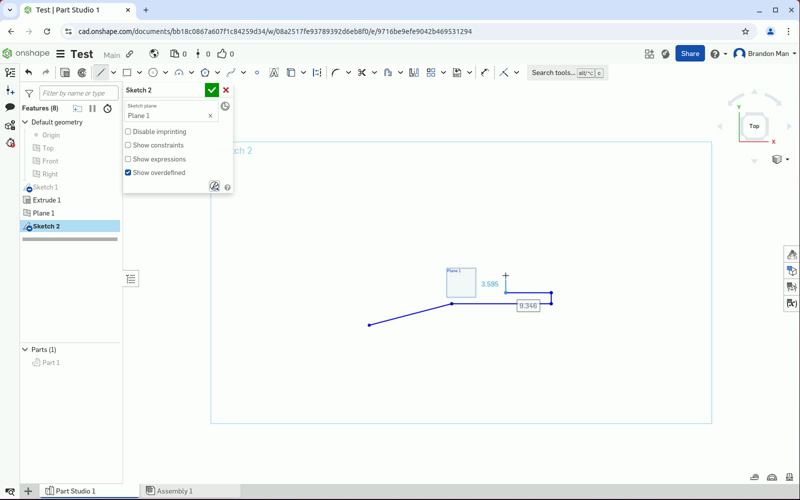
click(505, 275)
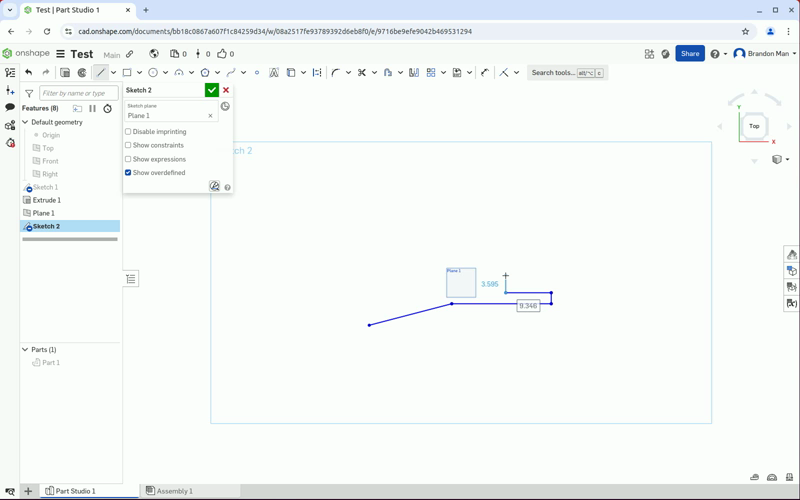
key_up(shift)
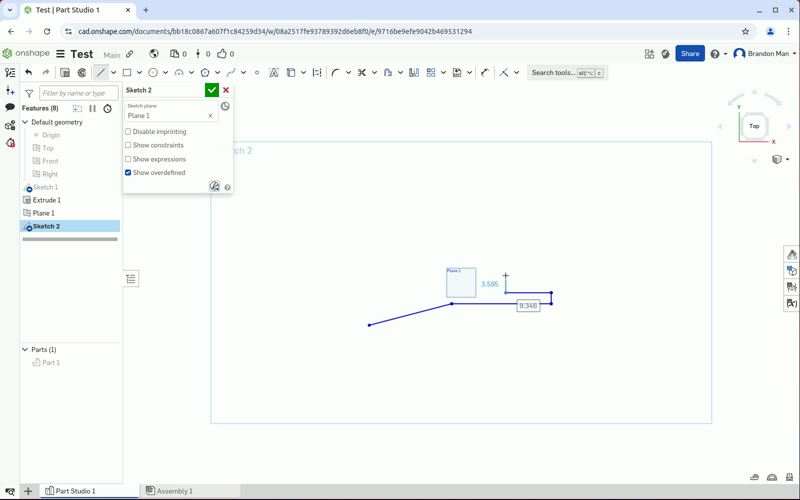
key_down(shift)
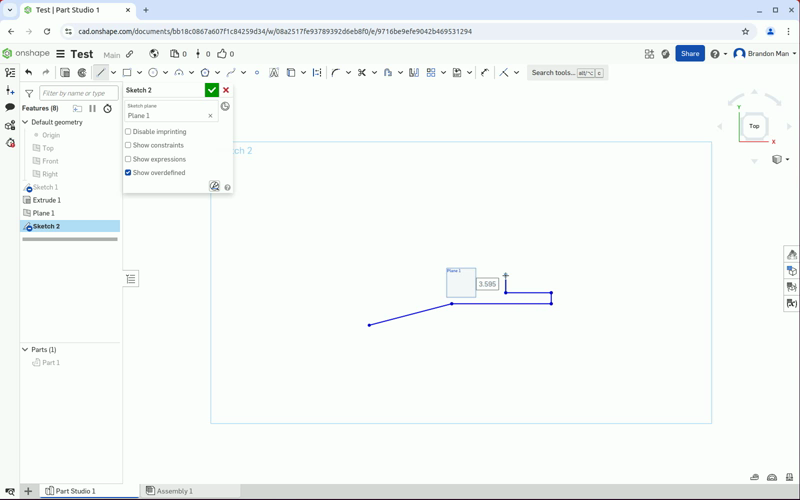
mouse_move(535, 275)
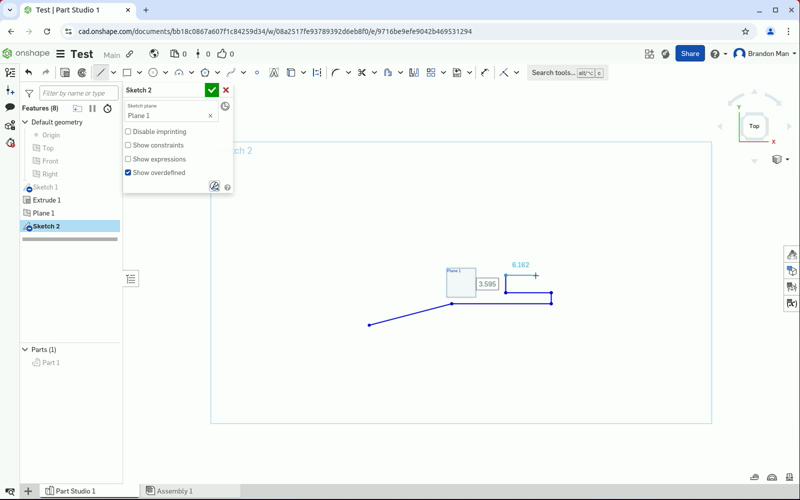
mouse_move(551, 275)
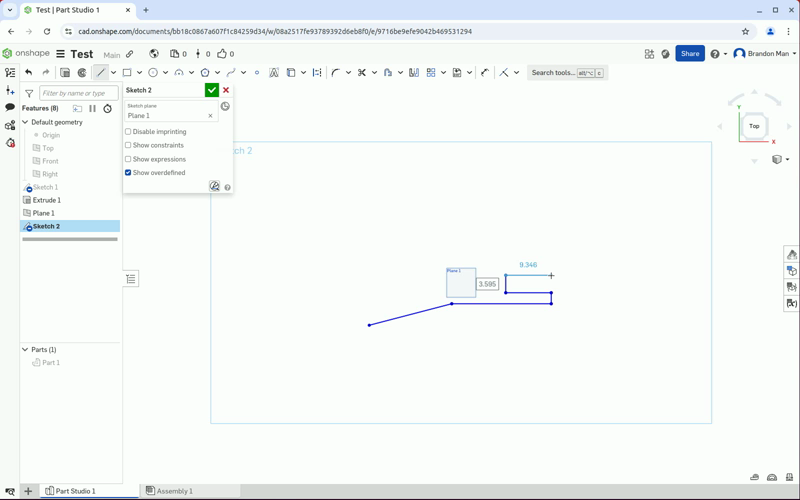
click(551, 275)
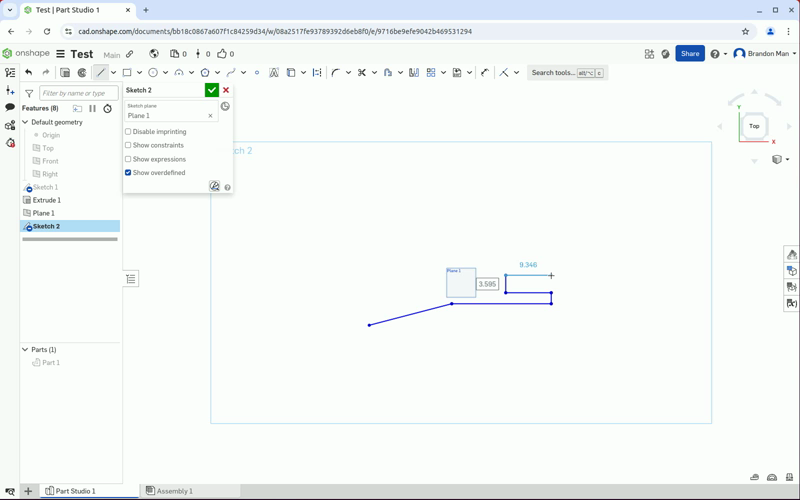
key_up(shift)
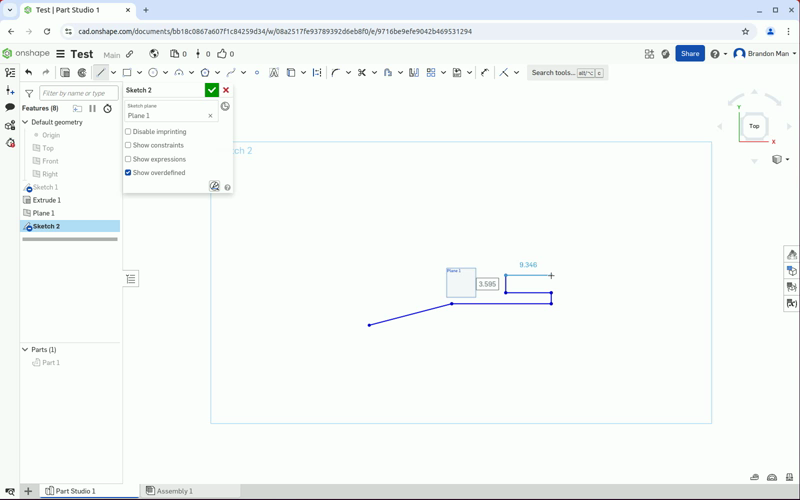
key_down(shift)
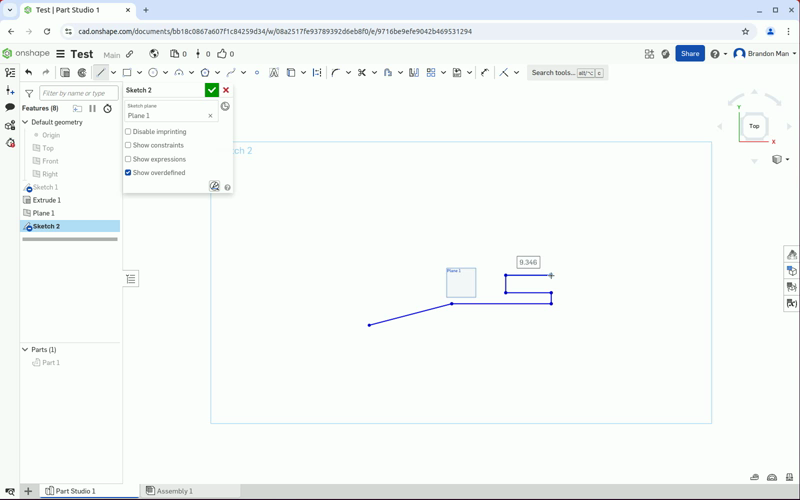
mouse_move(581, 275)
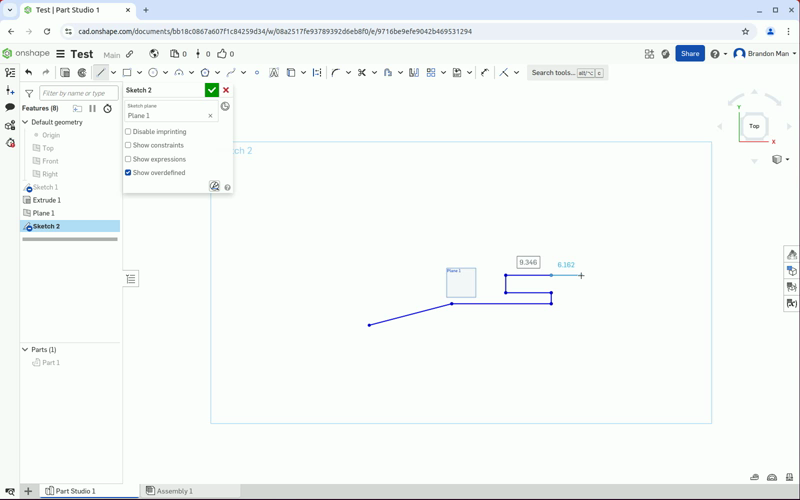
mouse_move(551, 261)
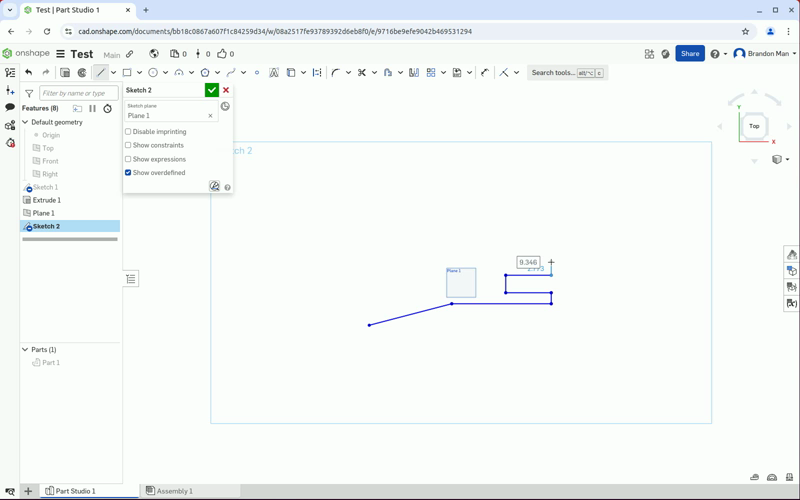
click(551, 261)
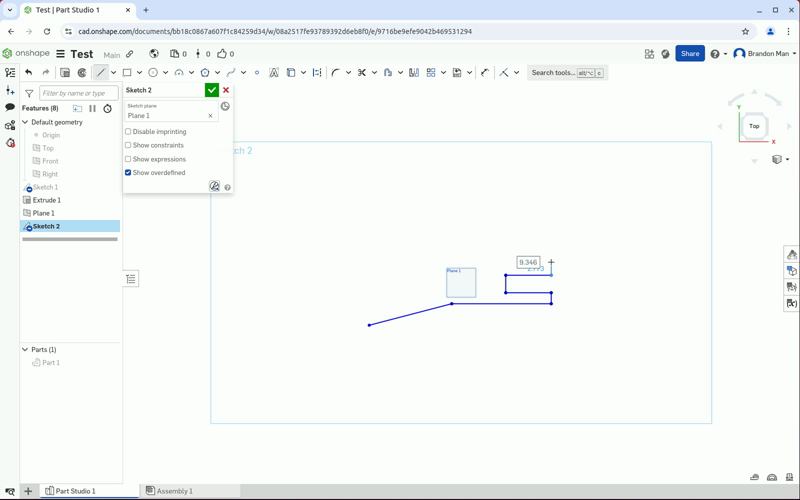
key_up(shift)
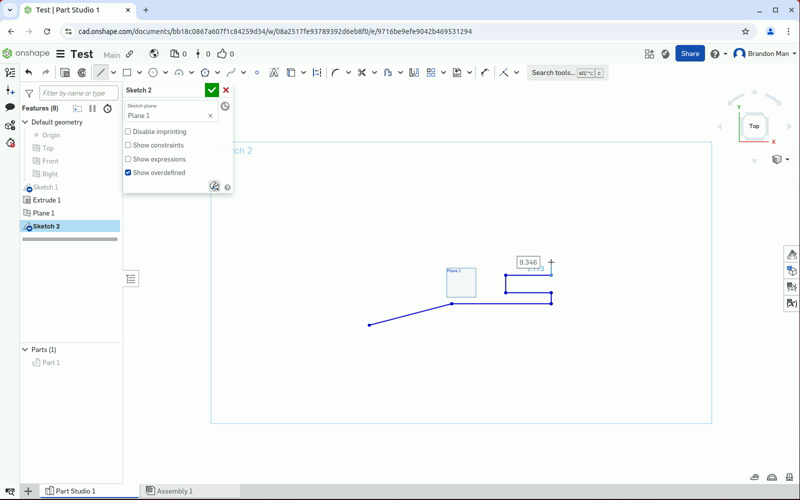
key_down(shift)
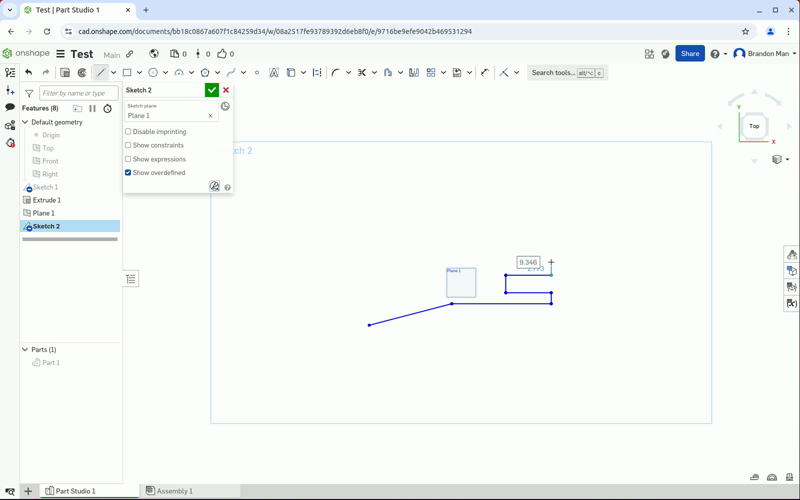
mouse_move(451, 261)
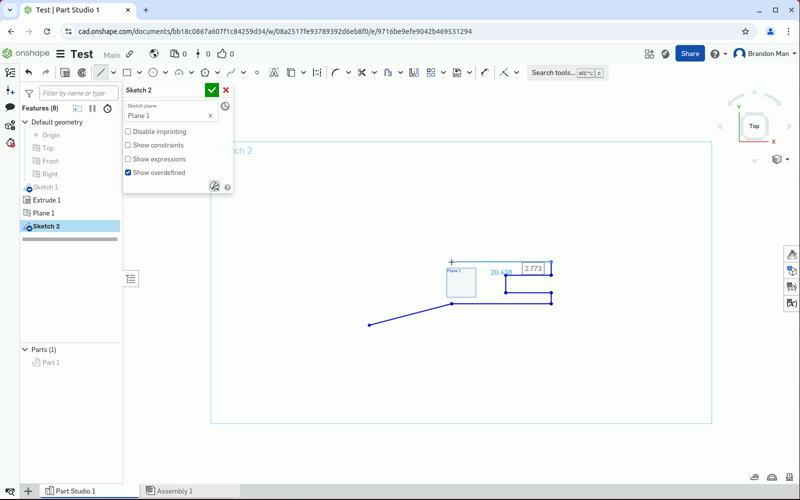
click(451, 261)
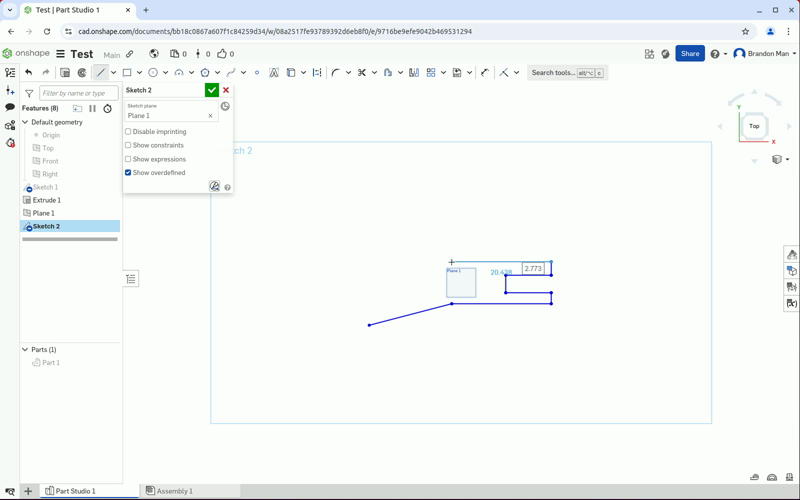
key_up(shift)
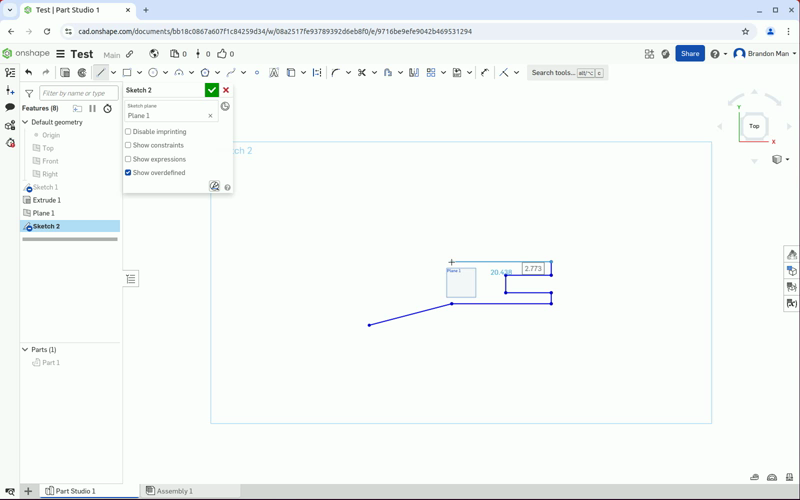
key_down(shift)
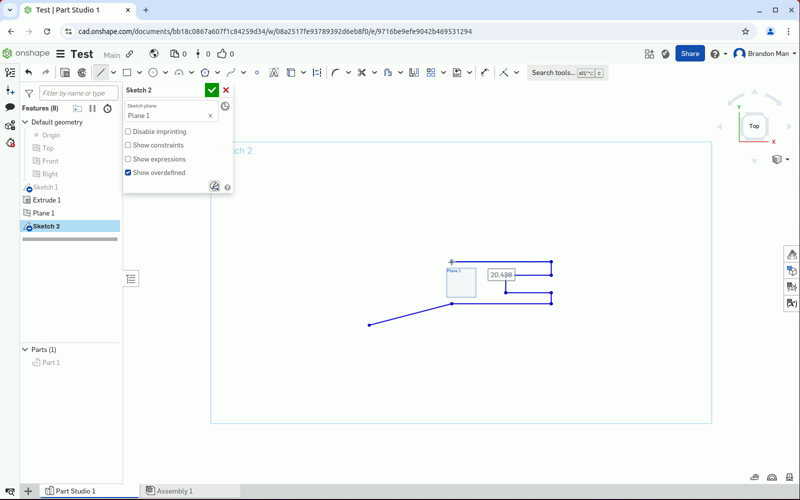
mouse_move(369, 242)
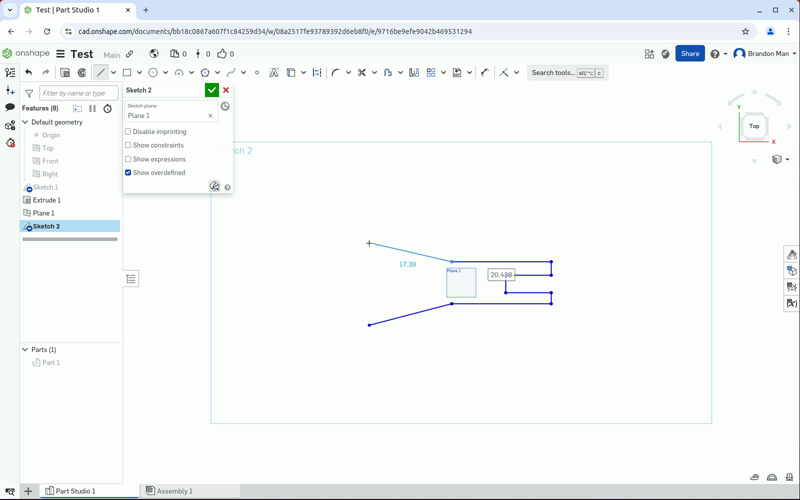
click(369, 242)
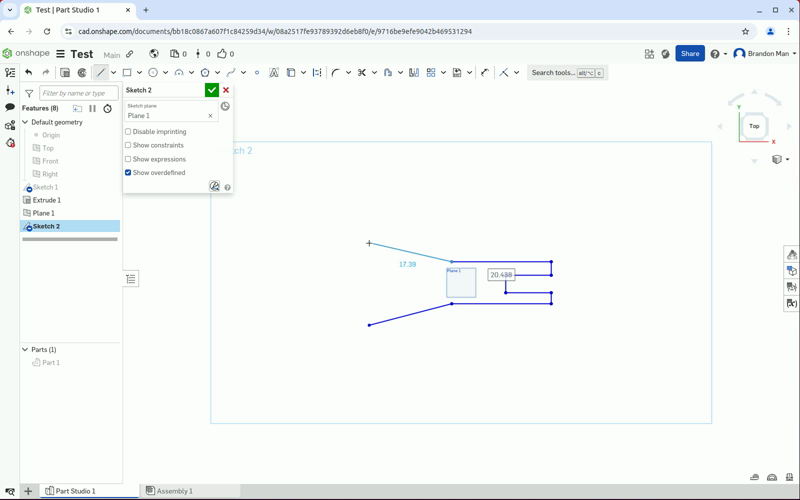
key_up(shift)
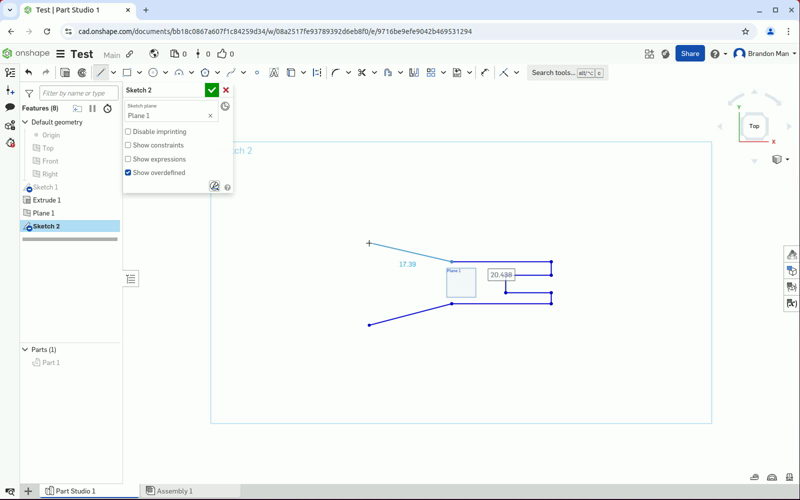
key_down(shift)
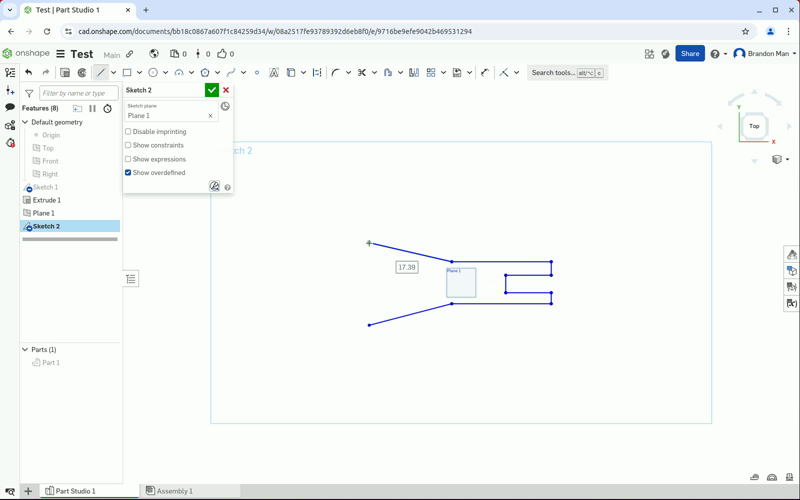
mouse_move(369, 325)
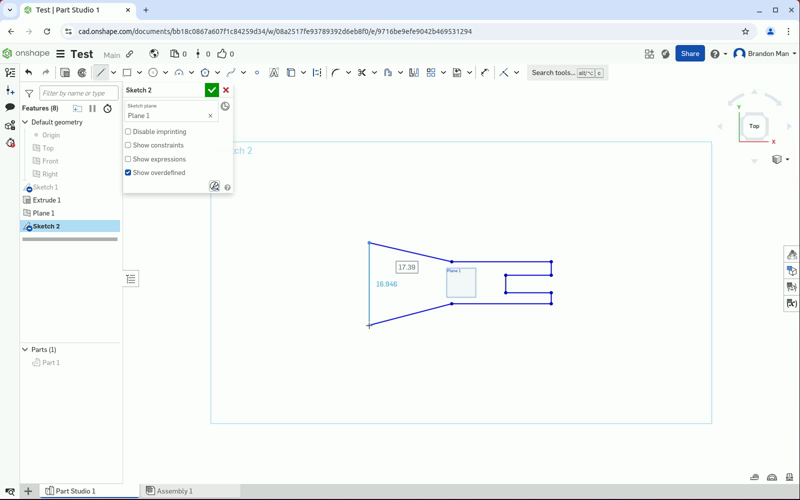
key_up(shift)
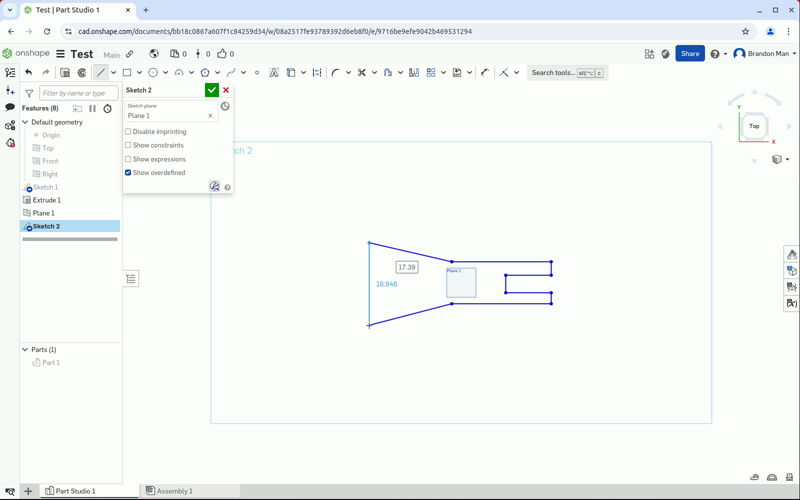
click(369, 325)
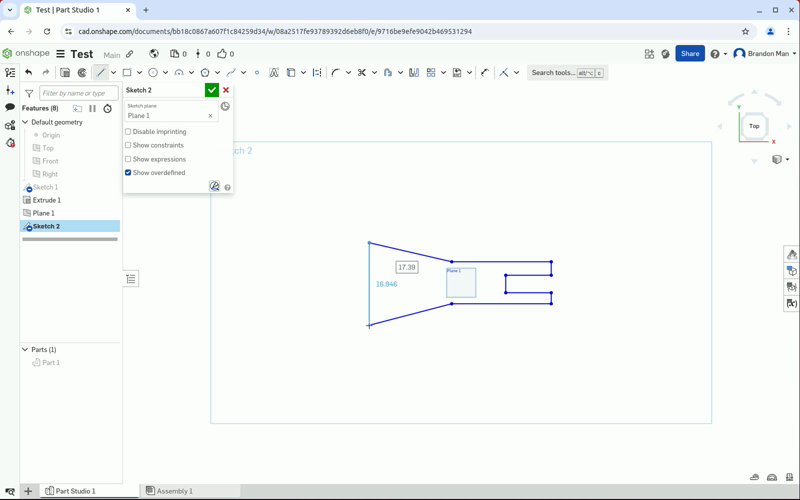
key(esc)
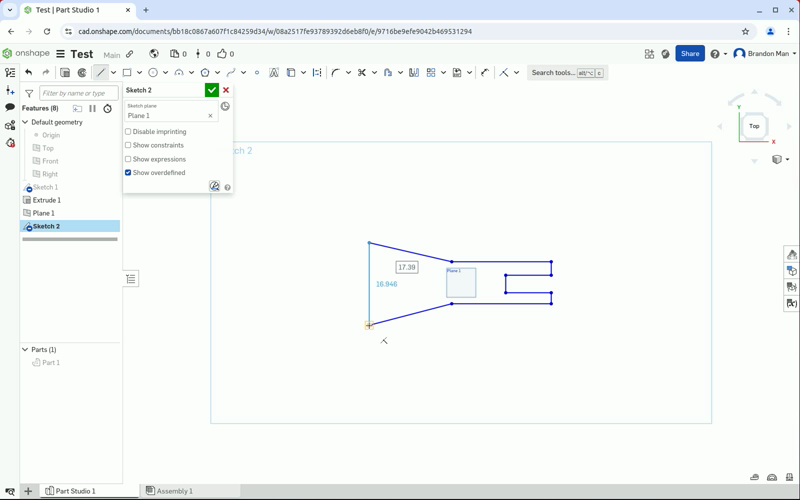
key(l)
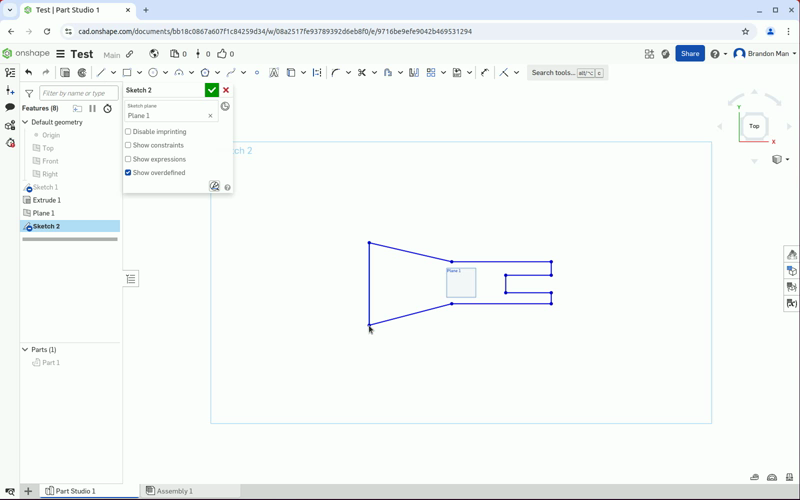
key_down(shift)
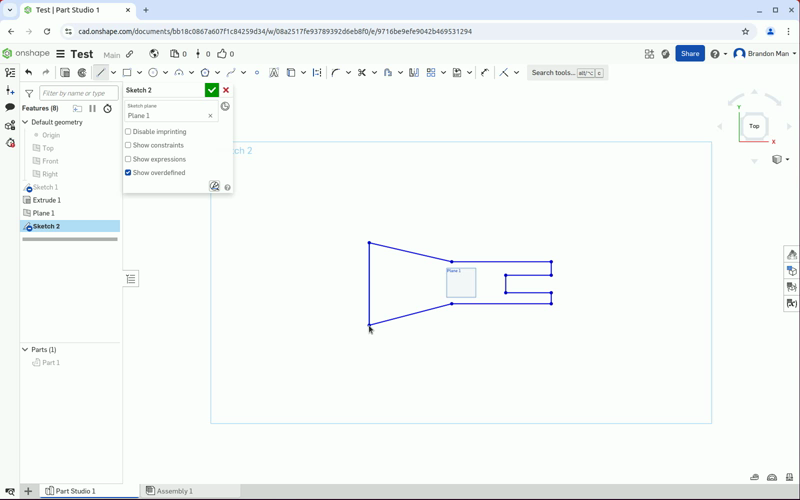
mouse_move(378, 303)
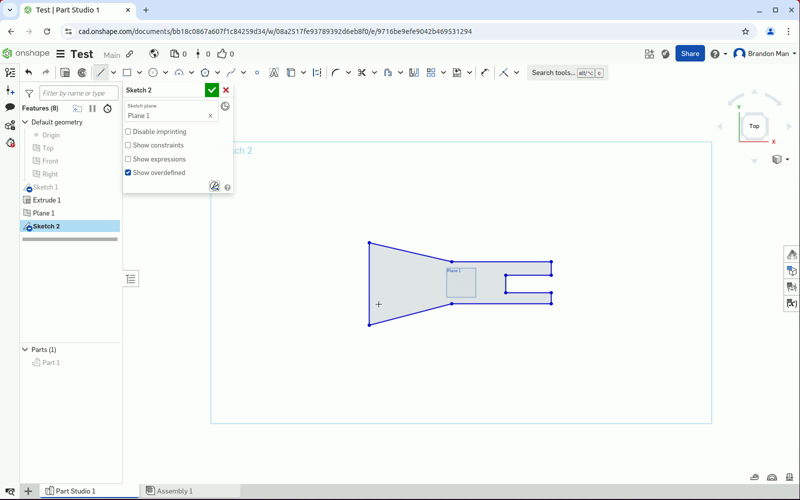
click(378, 303)
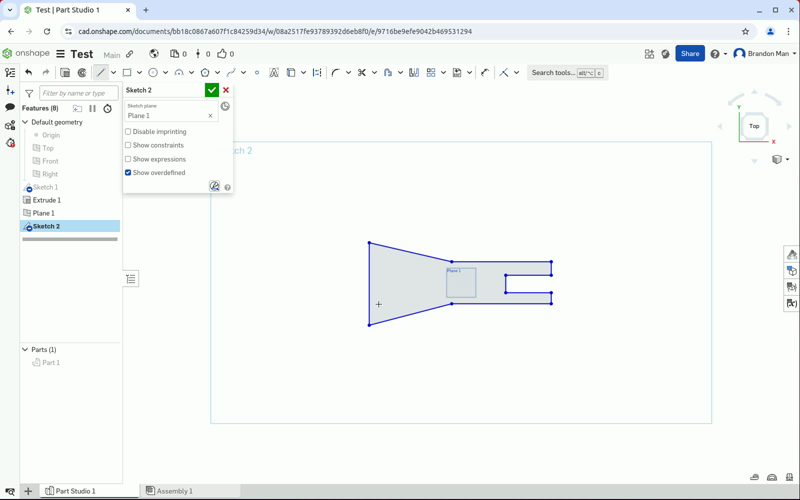
key_up(shift)
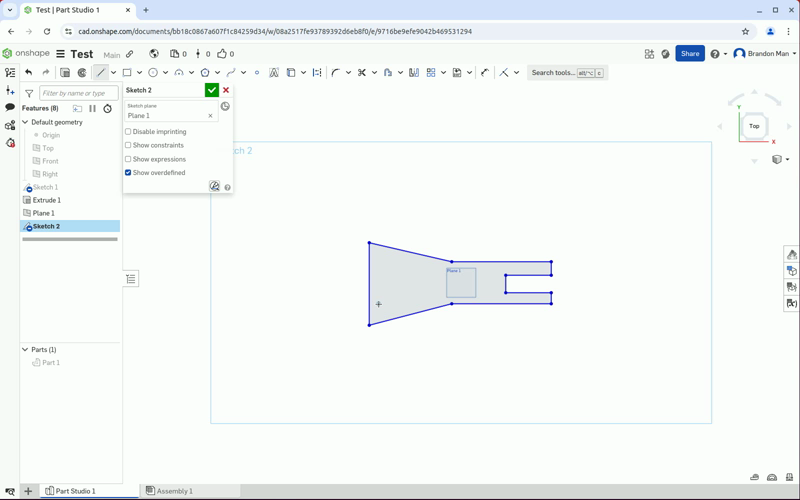
key_down(shift)
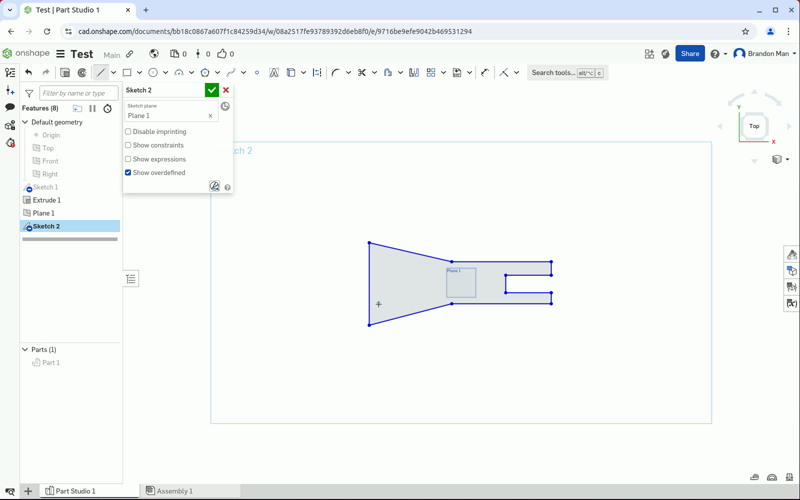
mouse_move(408, 303)
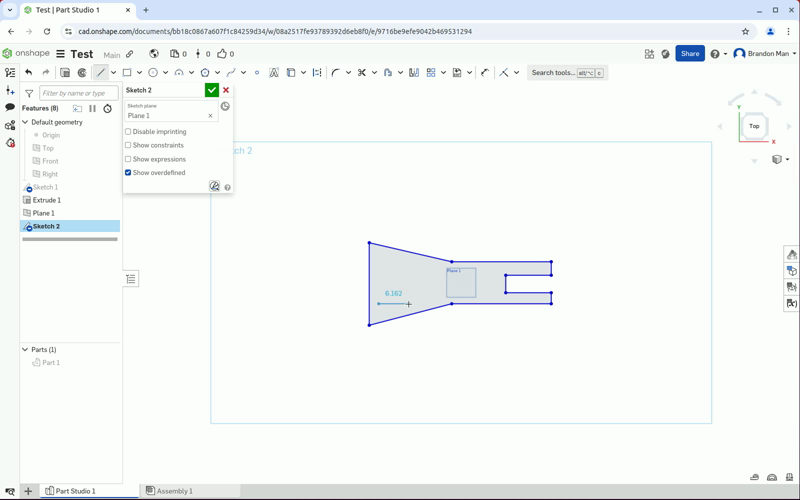
mouse_move(430, 294)
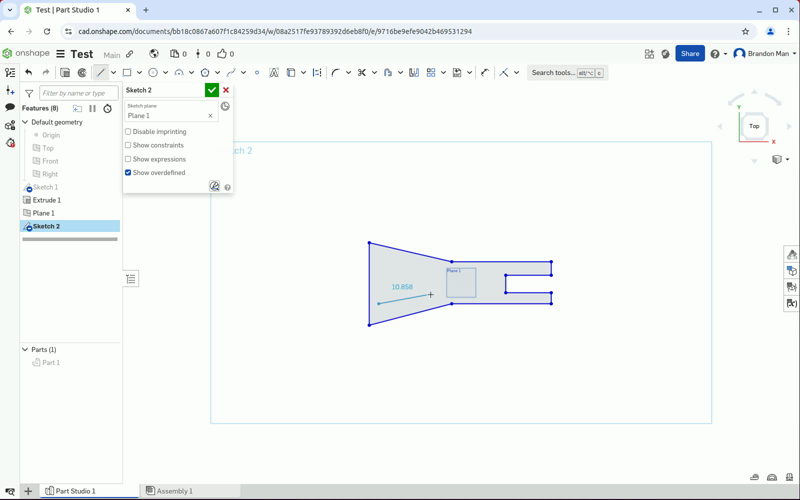
click(430, 294)
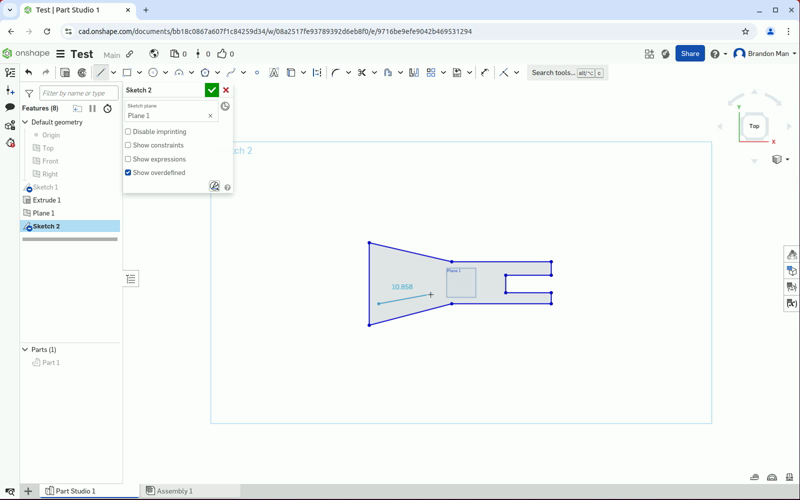
key_up(shift)
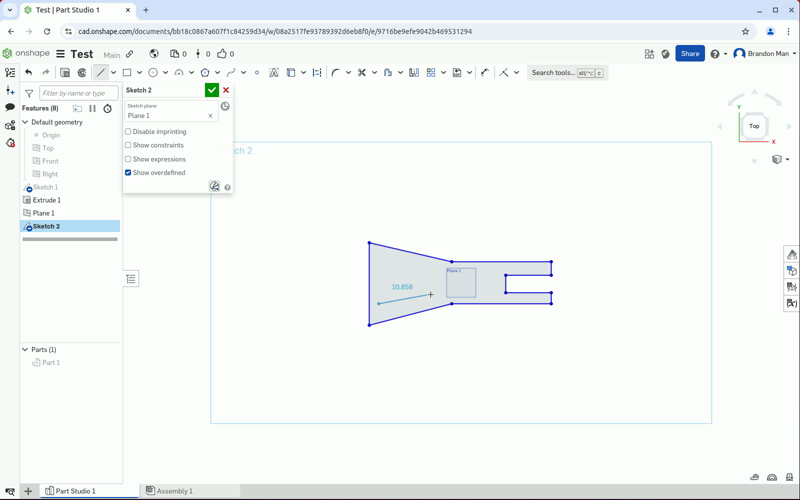
key_down(shift)
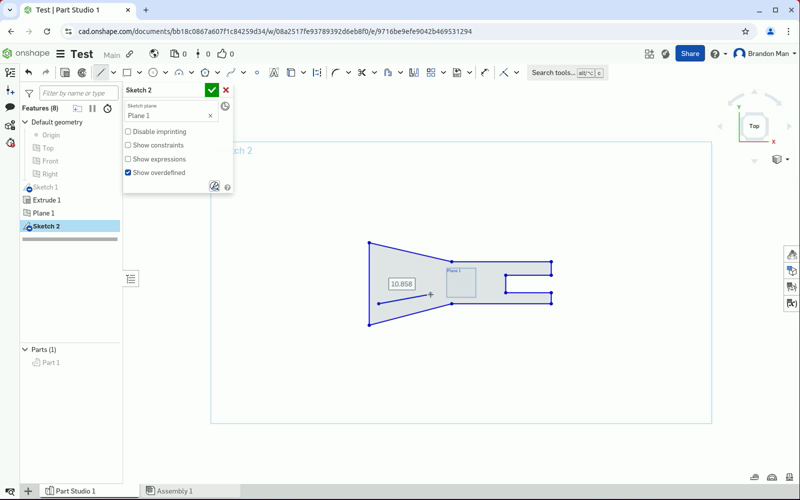
mouse_move(460, 294)
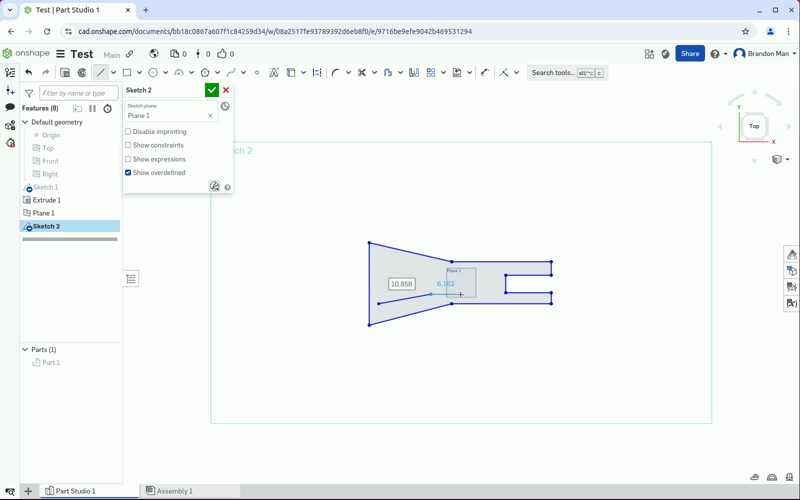
mouse_move(430, 273)
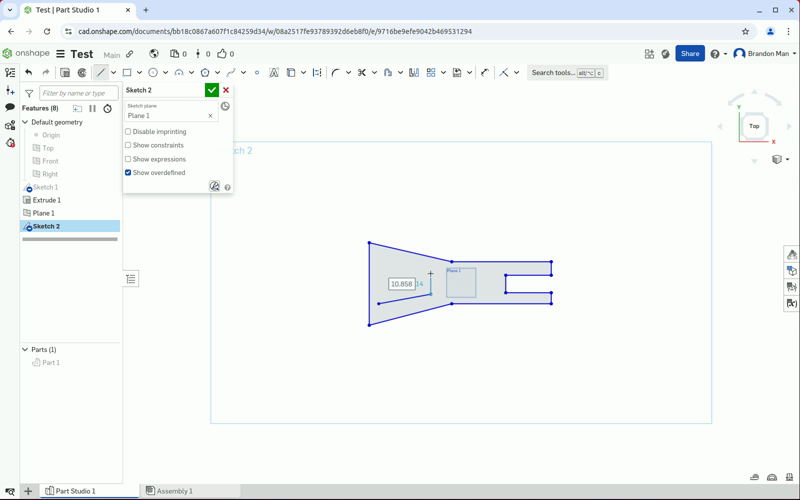
click(430, 273)
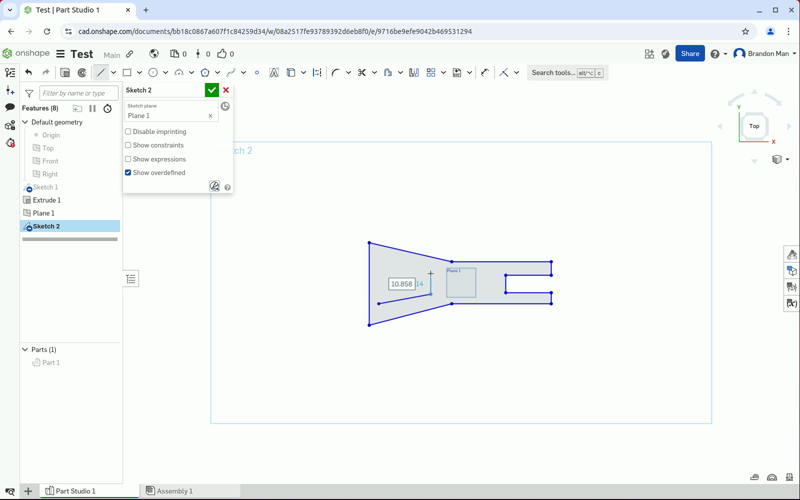
key_up(shift)
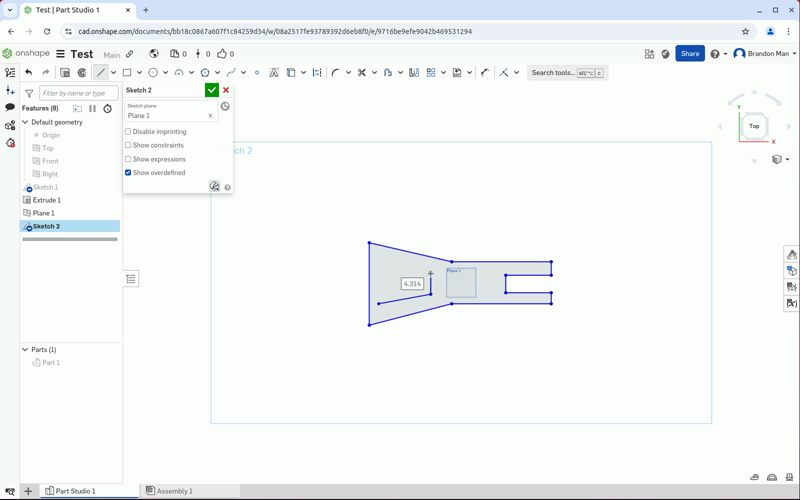
key_down(shift)
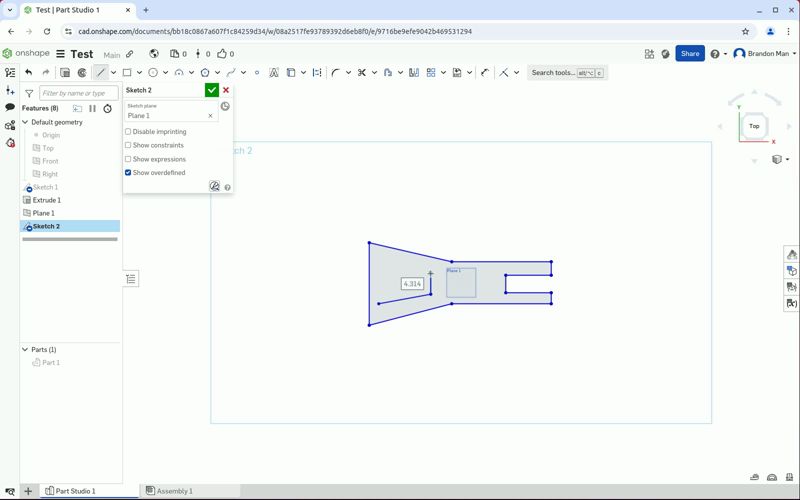
mouse_move(460, 273)
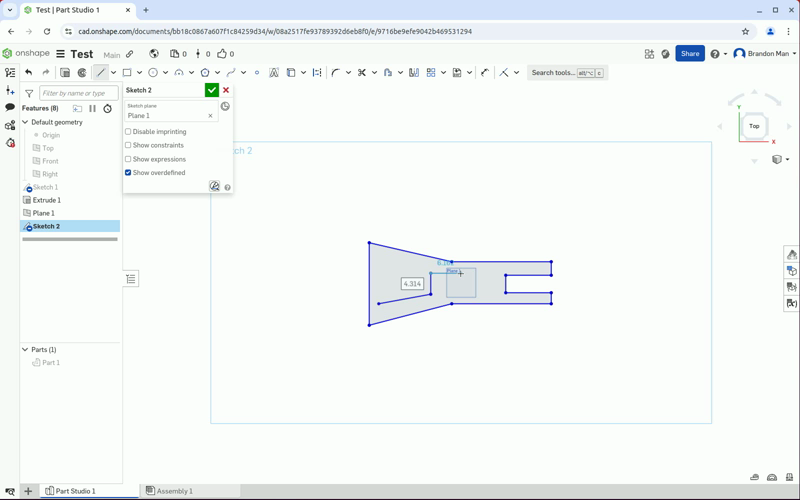
mouse_move(378, 261)
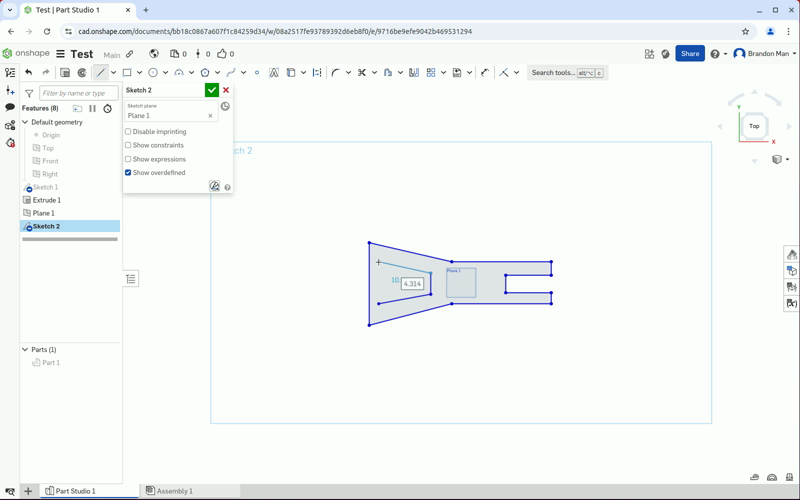
click(378, 261)
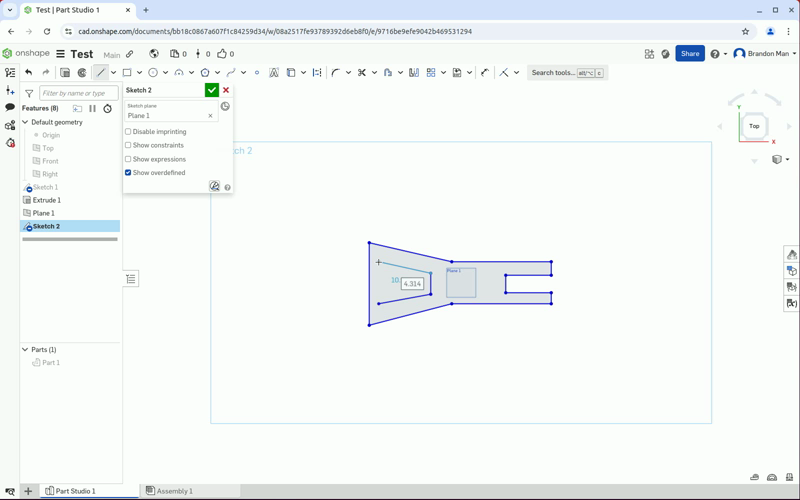
key_up(shift)
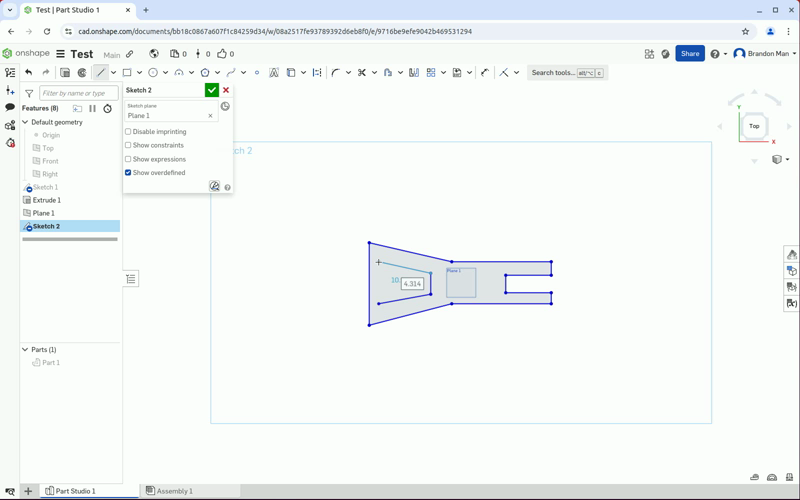
mouse_move(408, 261)
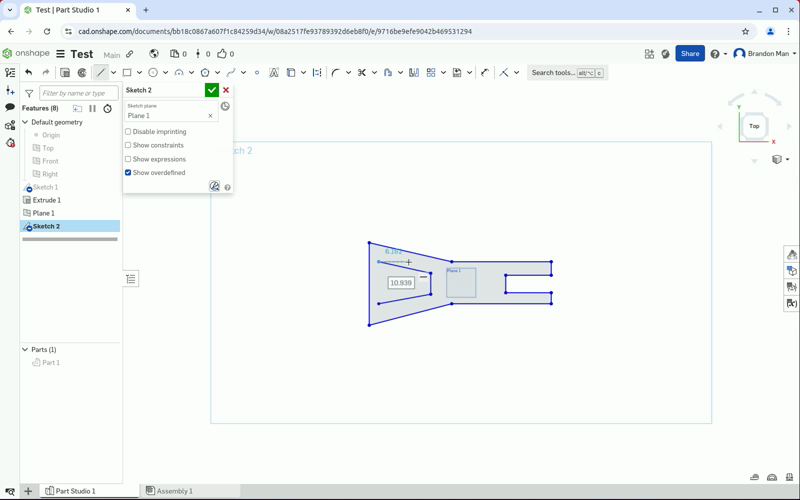
key_down(shift)
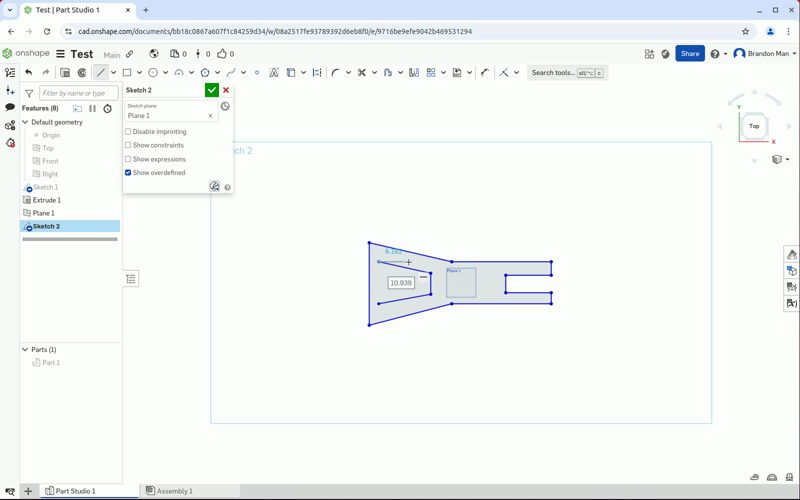
mouse_move(378, 303)
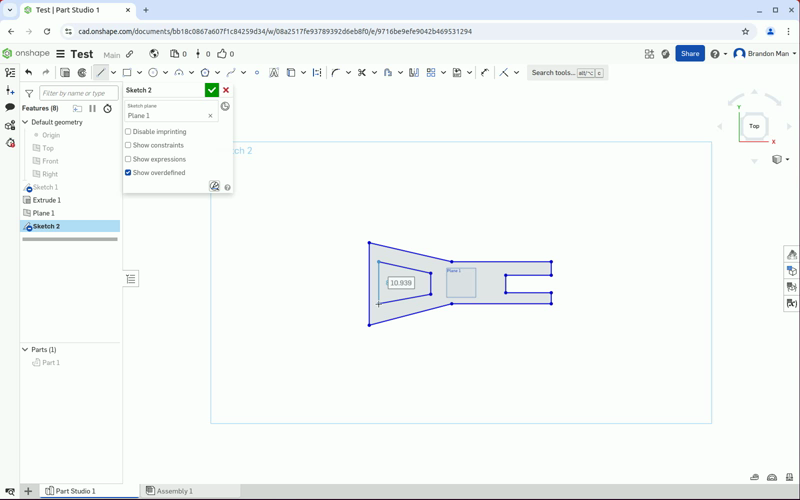
key_up(shift)
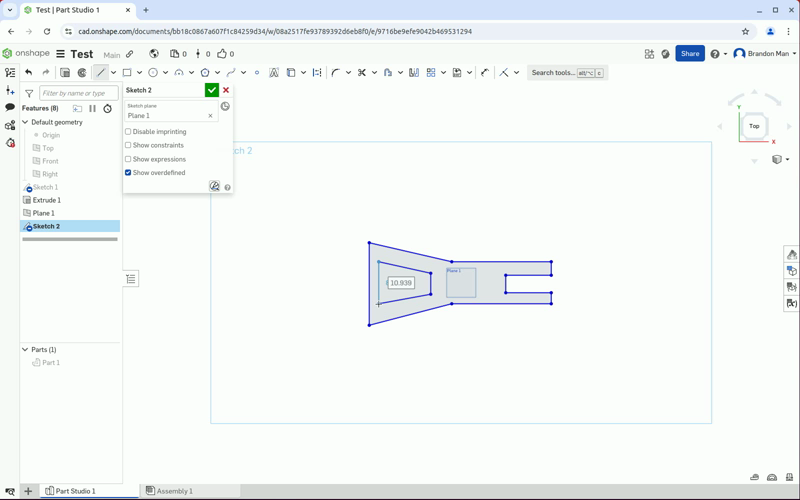
click(378, 303)
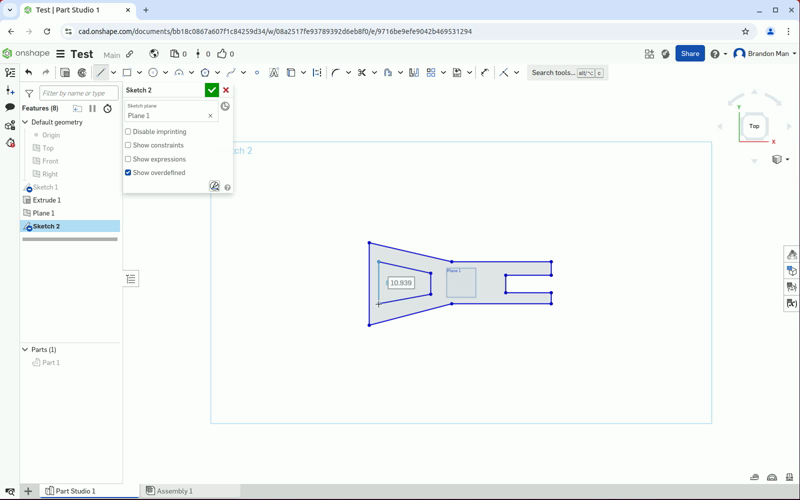
key(esc)
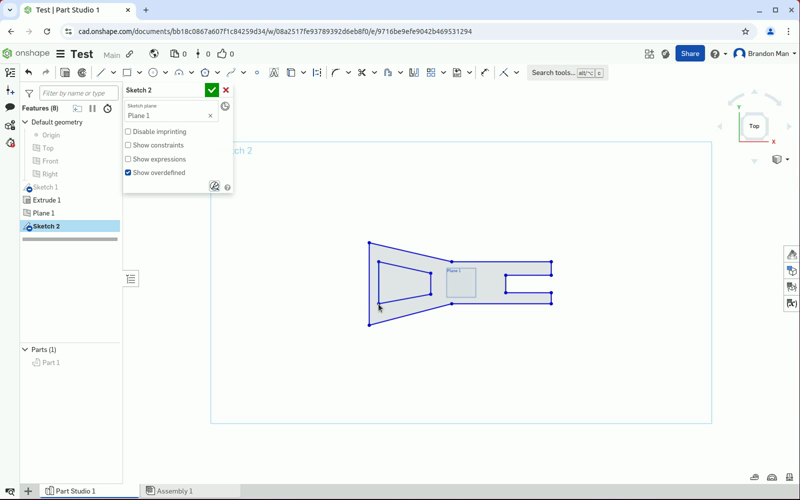
mouse_move(535, 268)
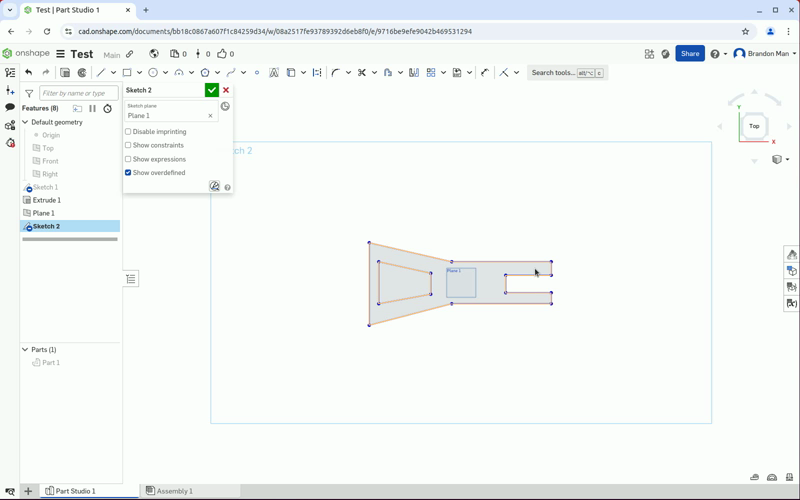
click(535, 268)
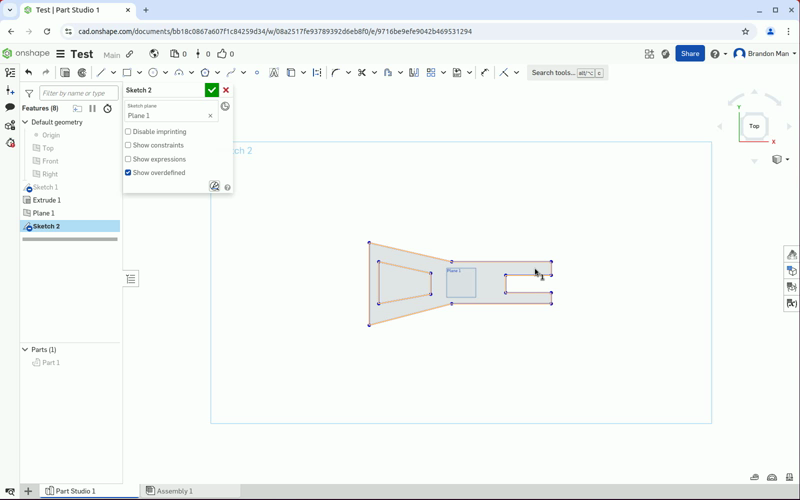
mouse_move(73, 352)
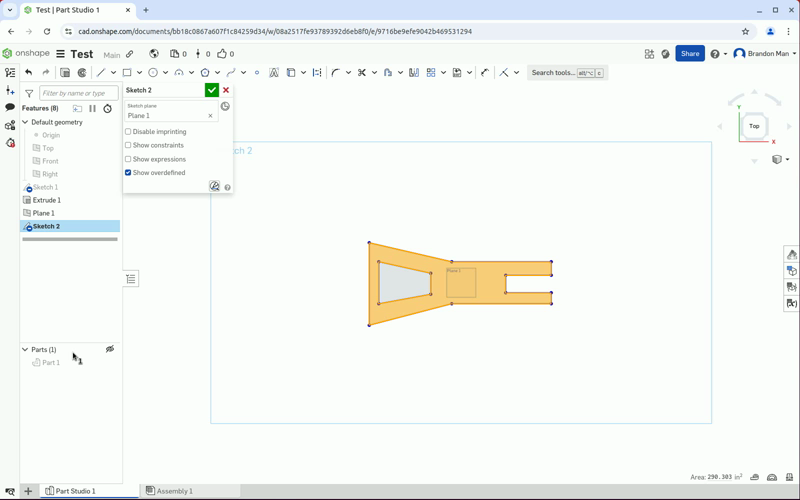
key(shift+y)
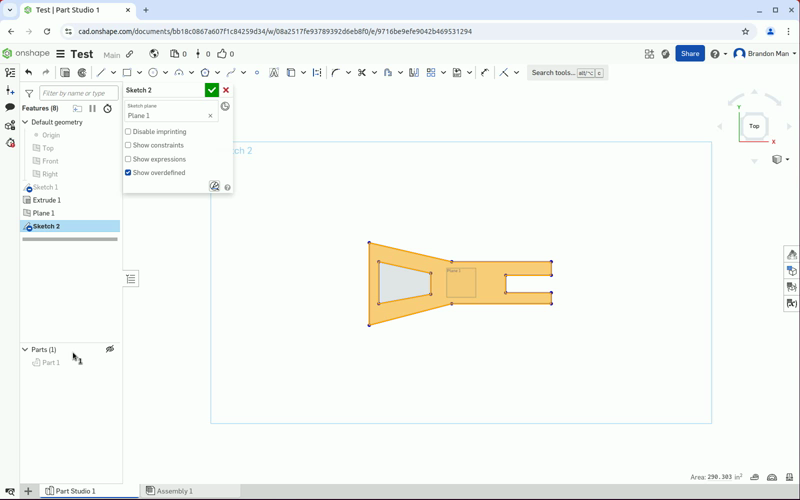
key(shift+e)
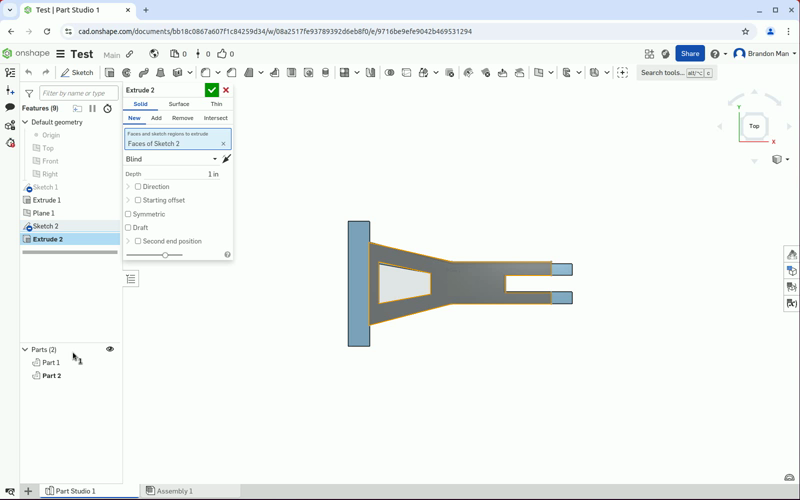
mouse_move(143, 106)
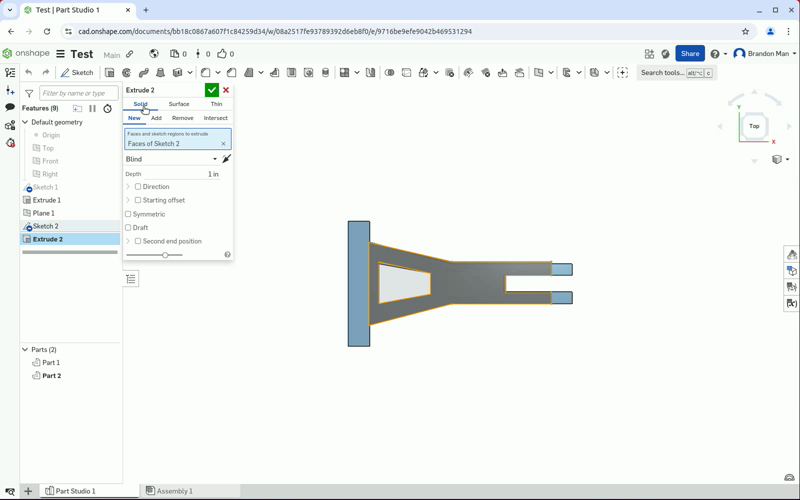
click(143, 106)
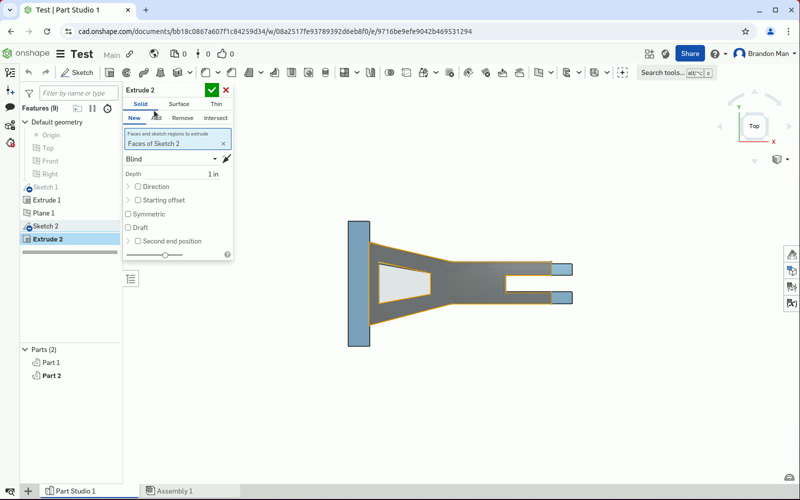
mouse_move(186, 120)
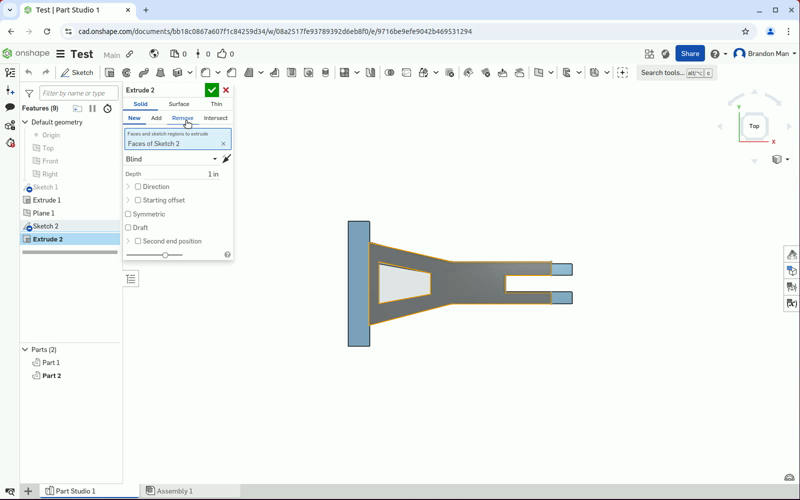
click(186, 120)
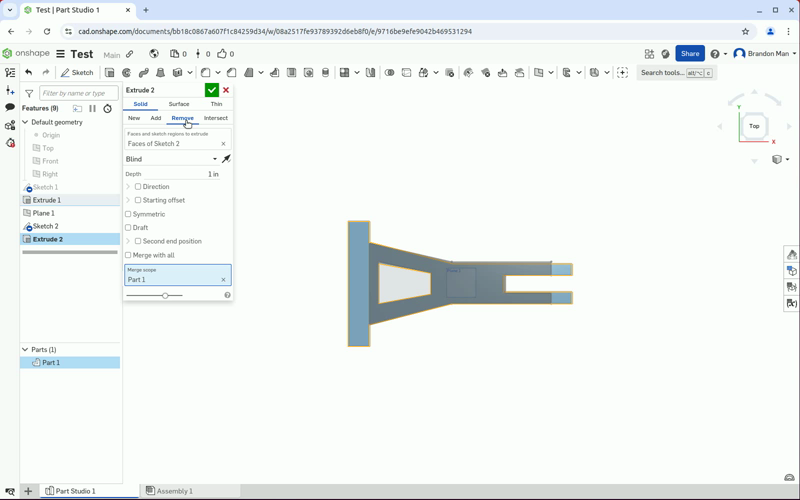
key(tab, 4)
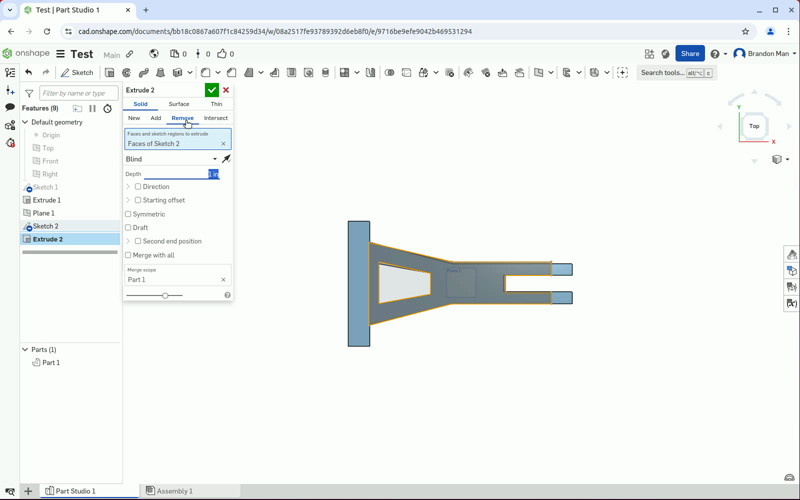
text(2.166)
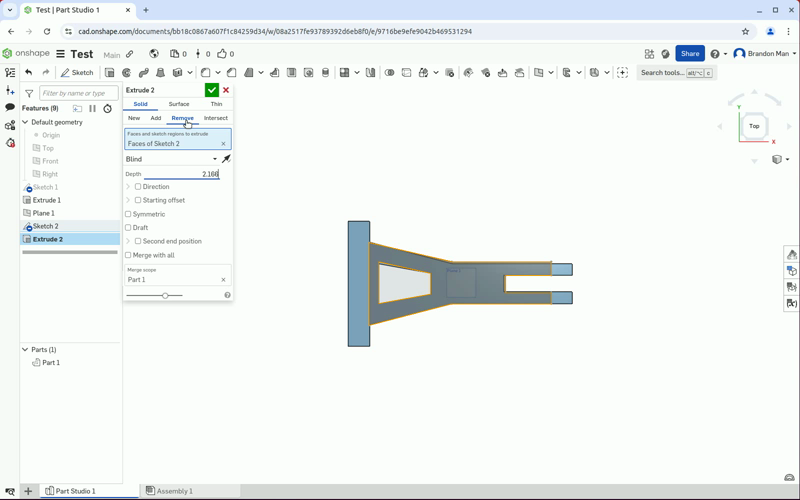
key(tab, 6)
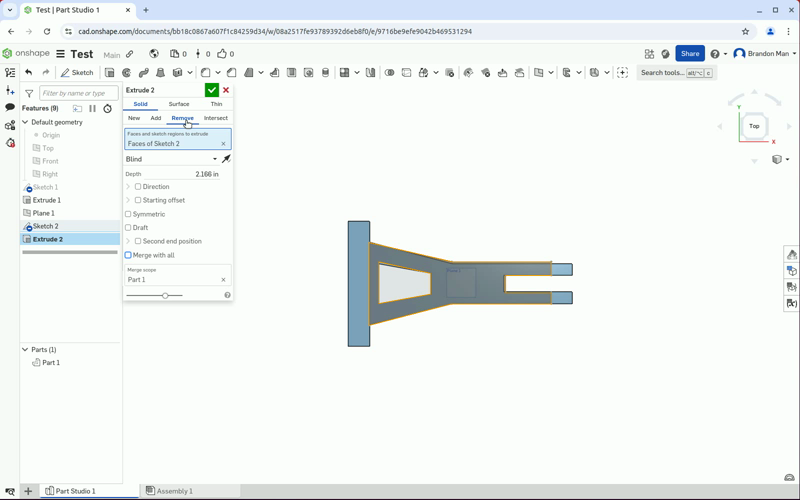
key(space)
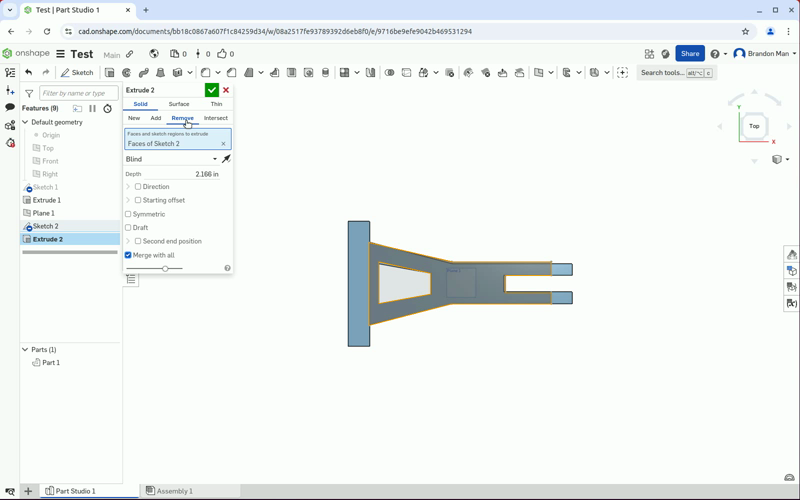
key(enter)
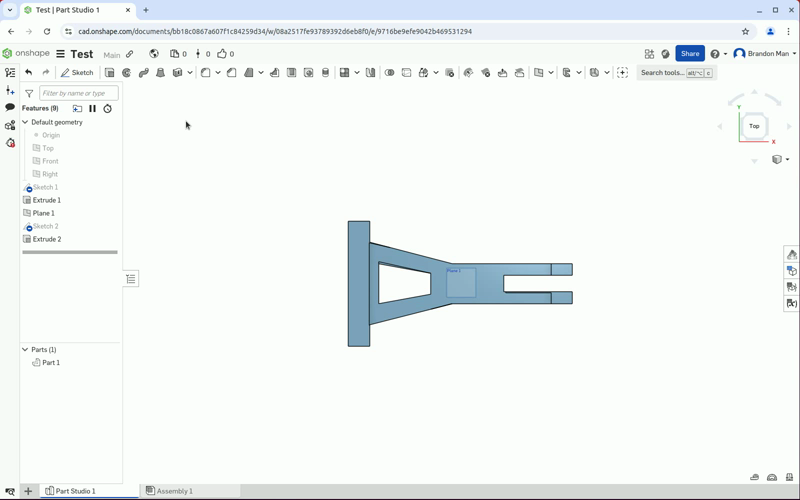
key(shift+h)
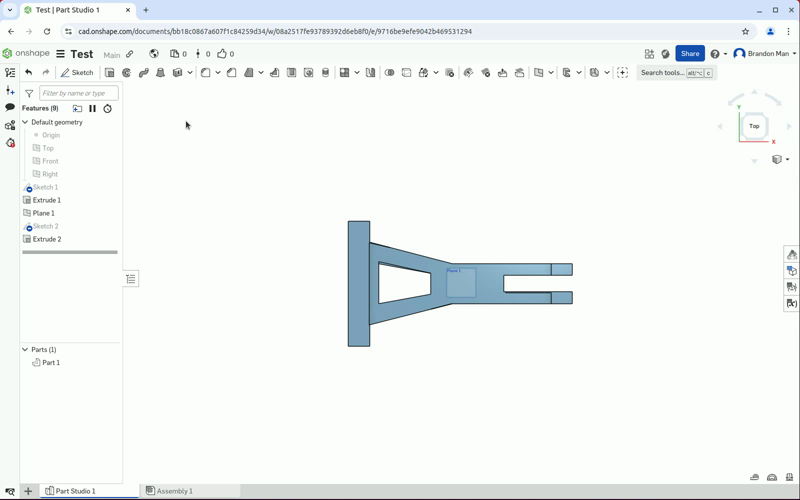
key(shift+h)
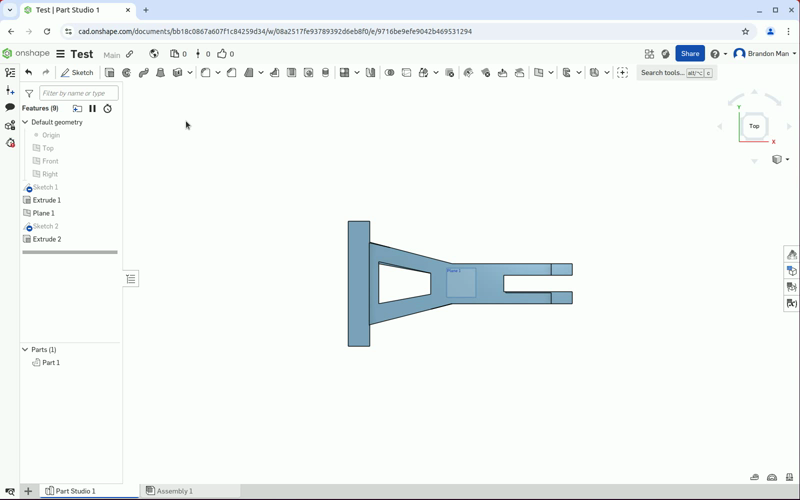
mouse_move(73, 189)
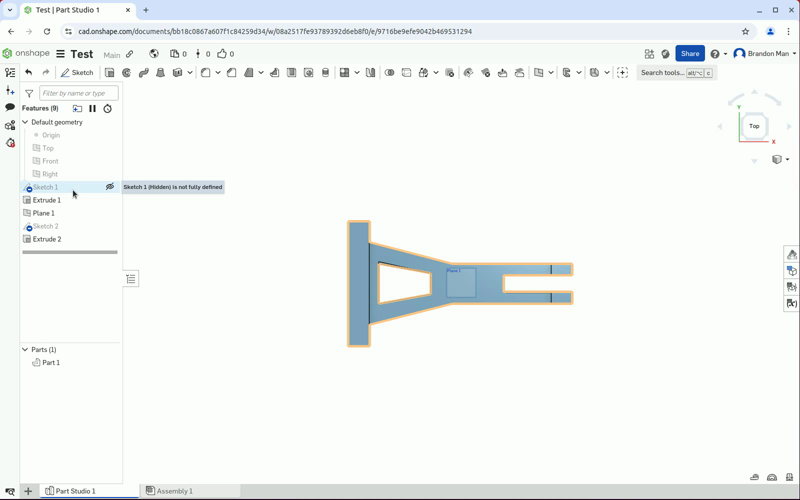
click(73, 189)
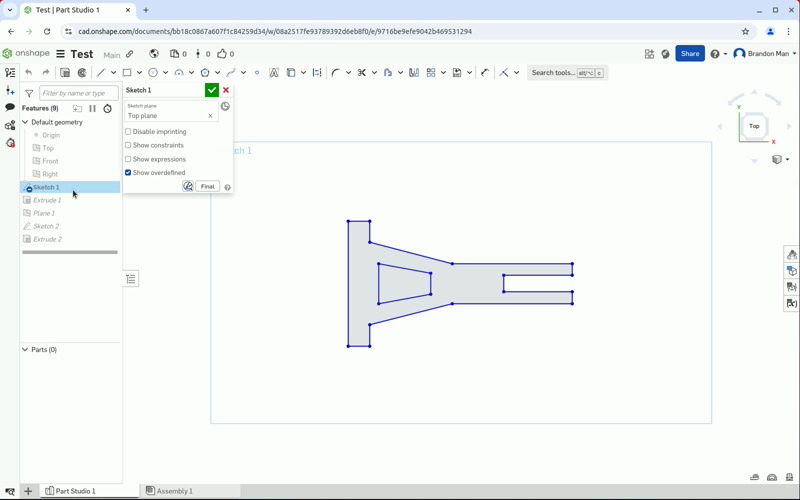
mouse_move(229, 92)
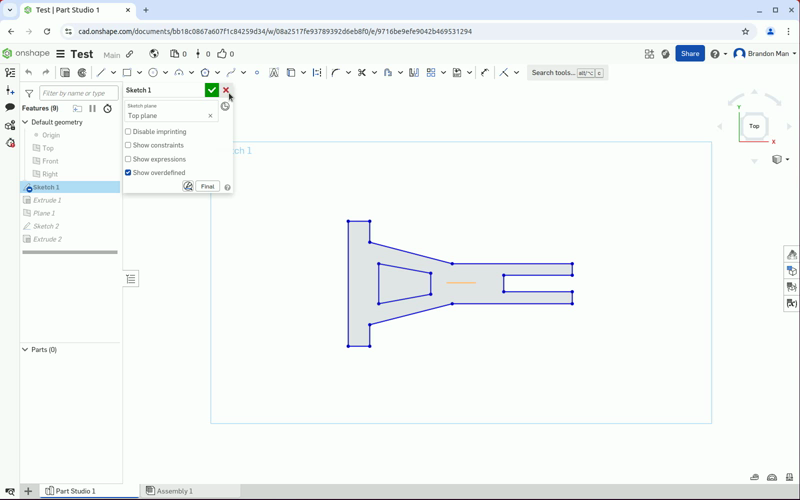
click(229, 92)
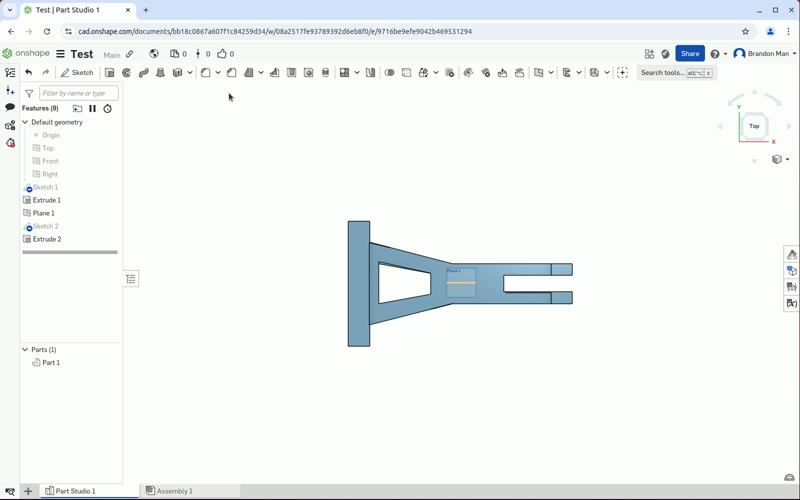
mouse_move(73, 352)
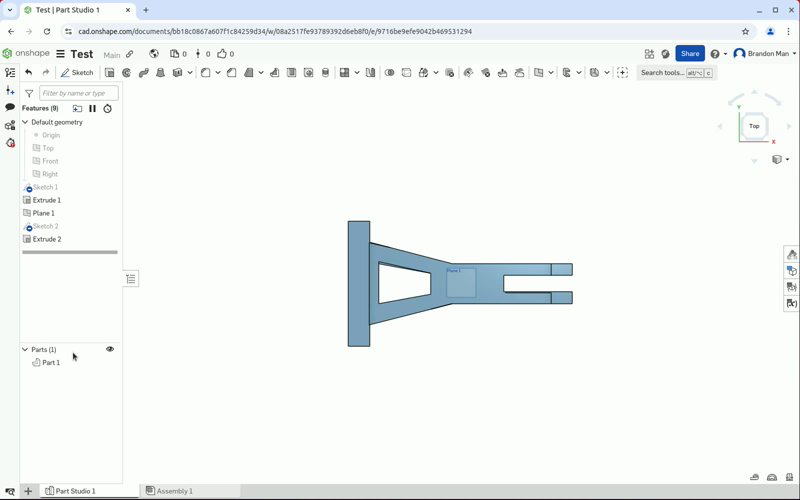
key(y)
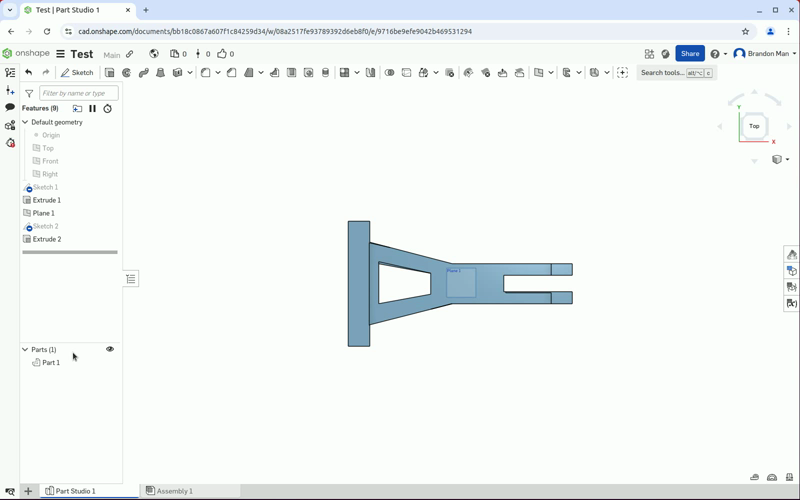
key(shift+p)
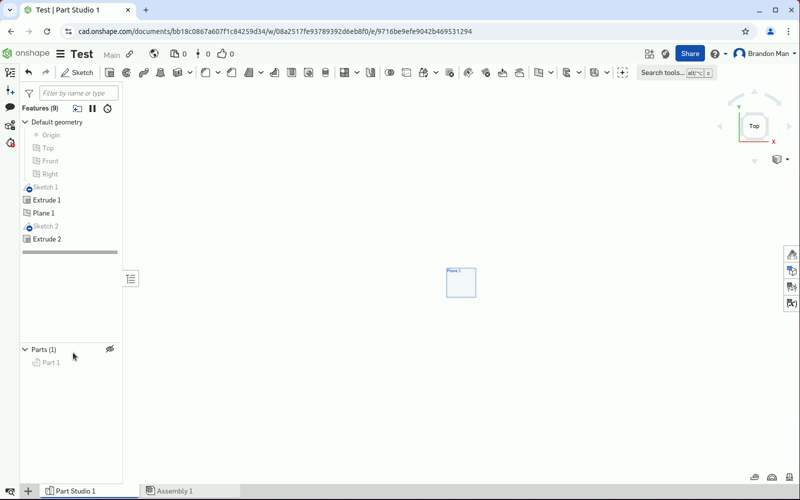
key(space)
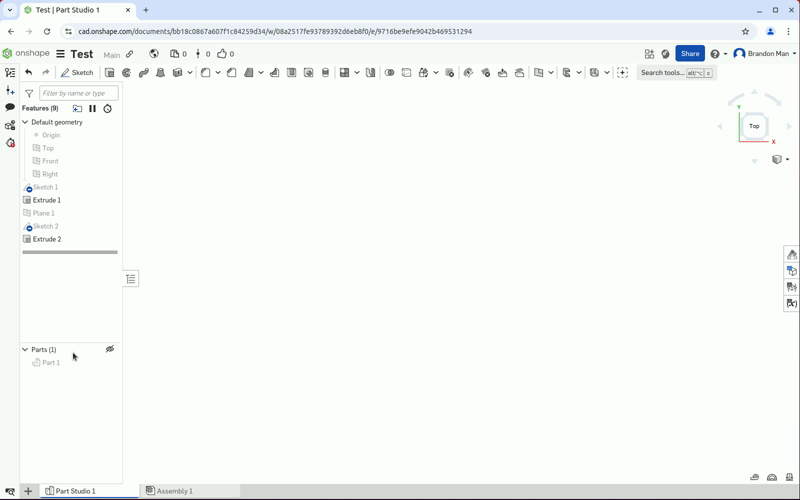
key_down(shift)
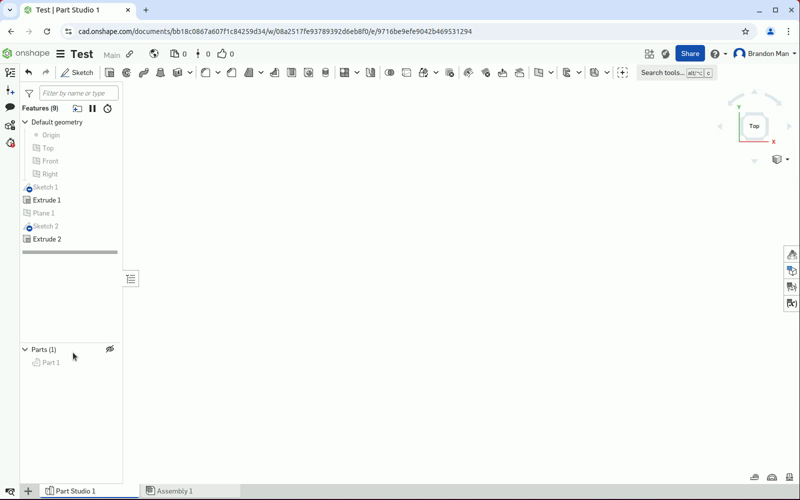
key(up)
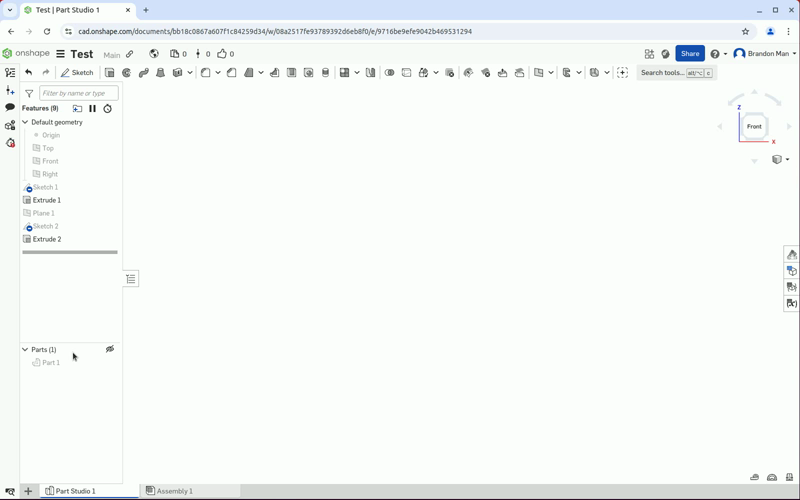
key_up(shift)
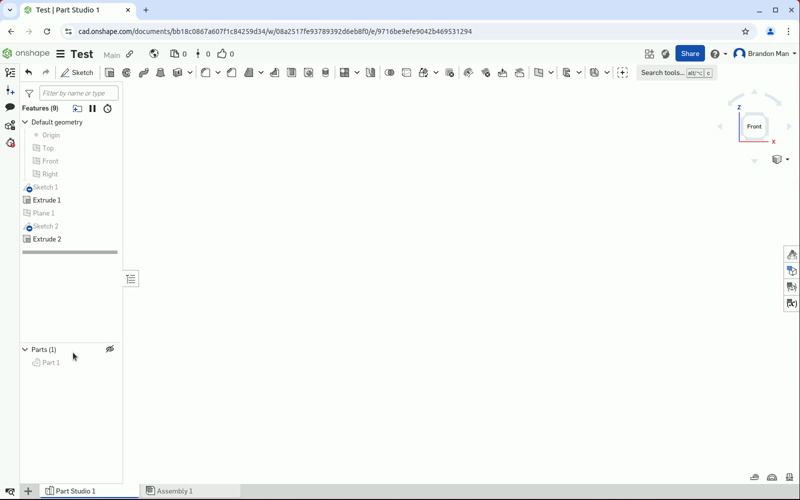
mouse_move(73, 352)
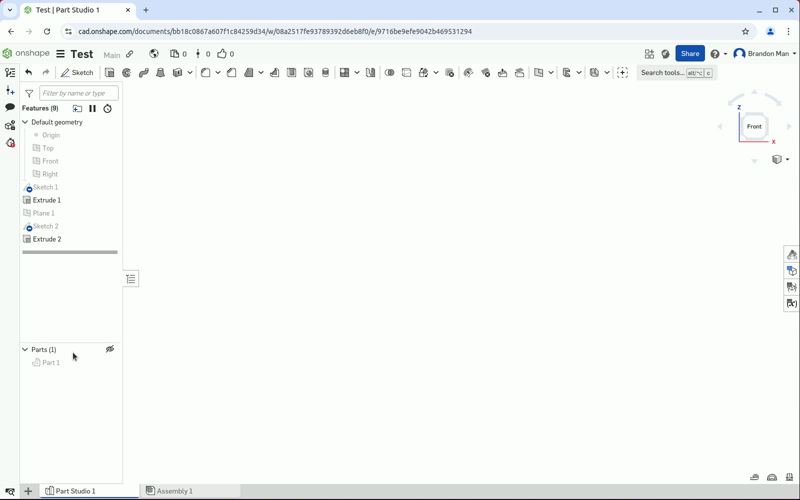
key(shift+y)
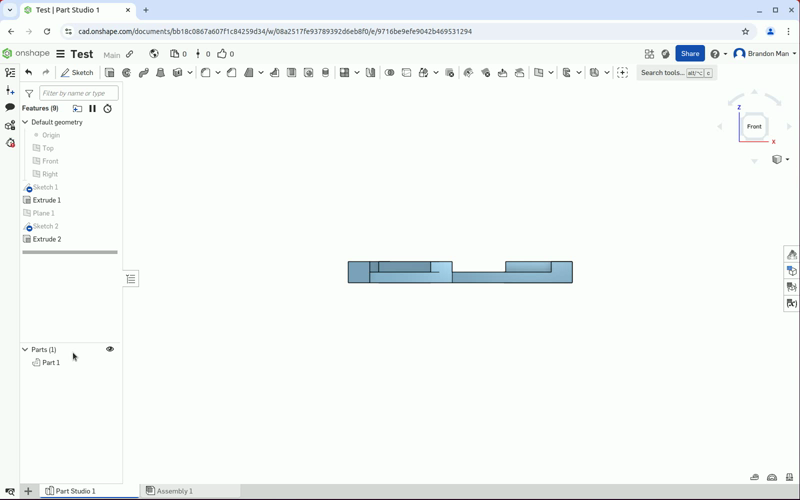
mouse_move(541, 75)
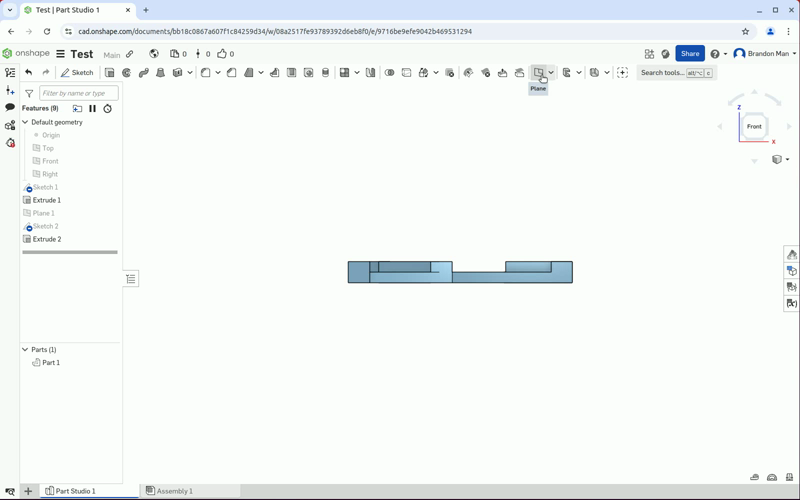
click(541, 75)
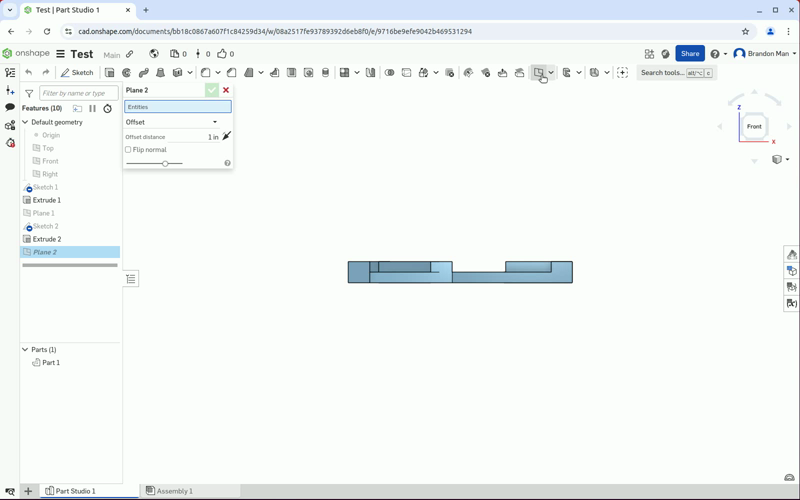
mouse_move(73, 163)
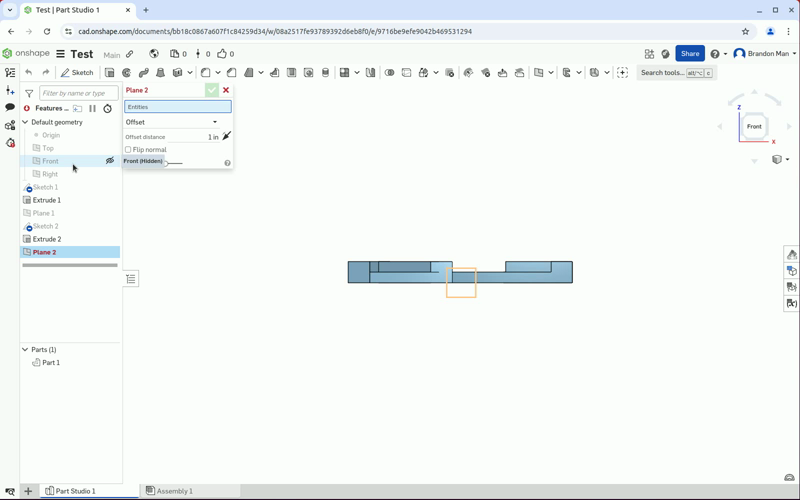
click(73, 163)
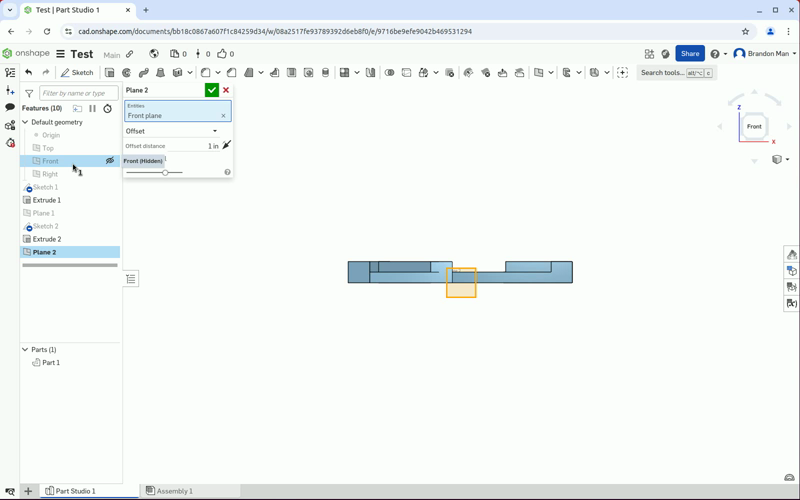
key(tab, 2)
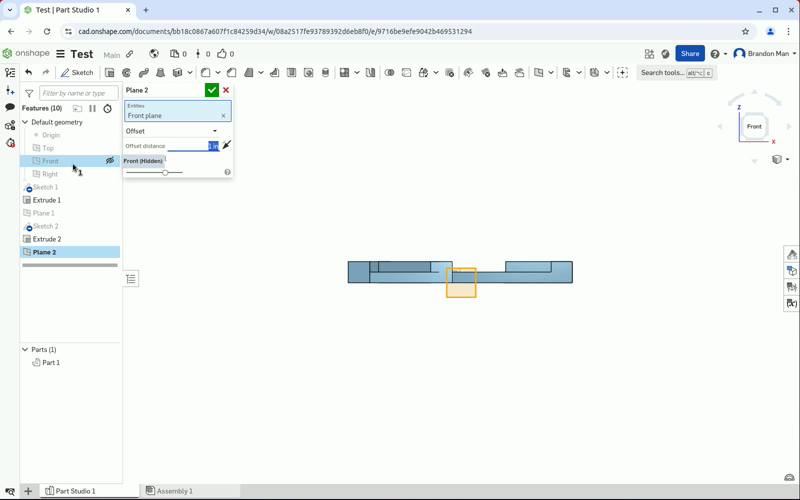
text(13.002)
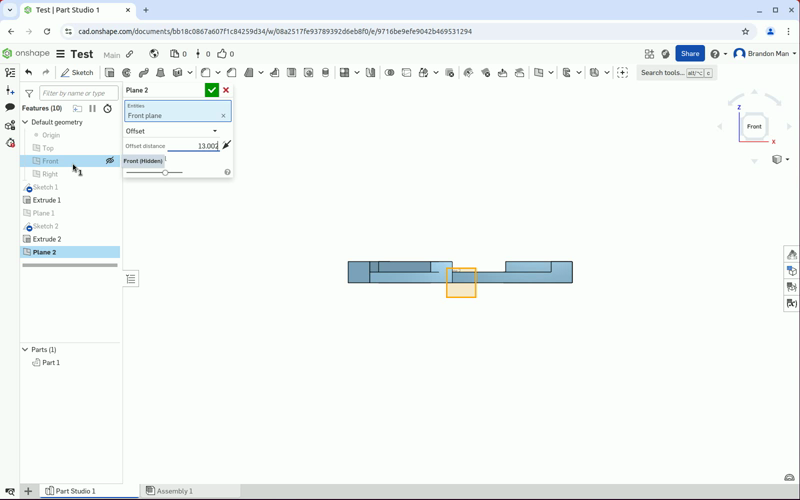
key(enter, 2)
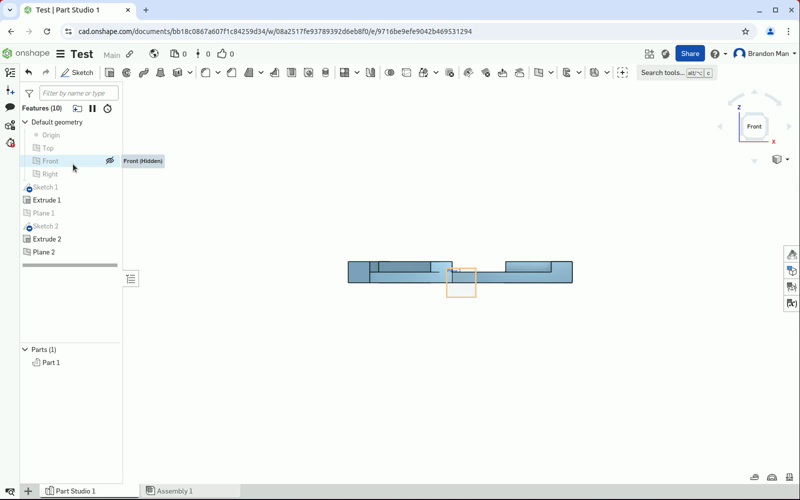
key(shift+s)
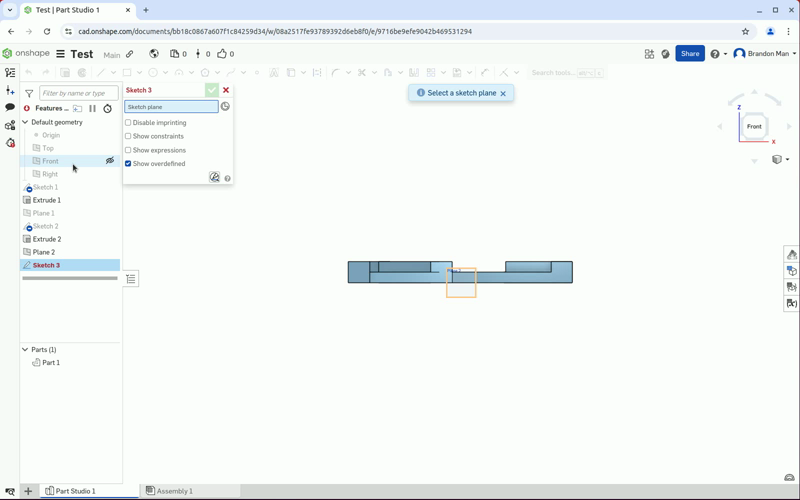
mouse_move(73, 254)
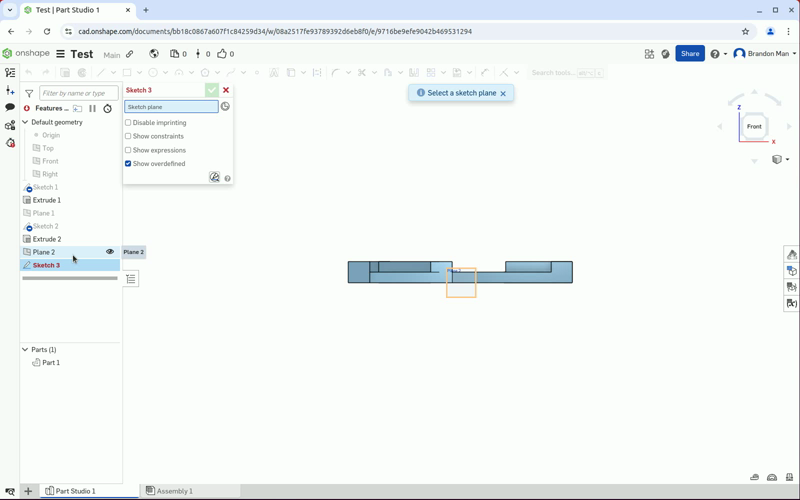
click(73, 254)
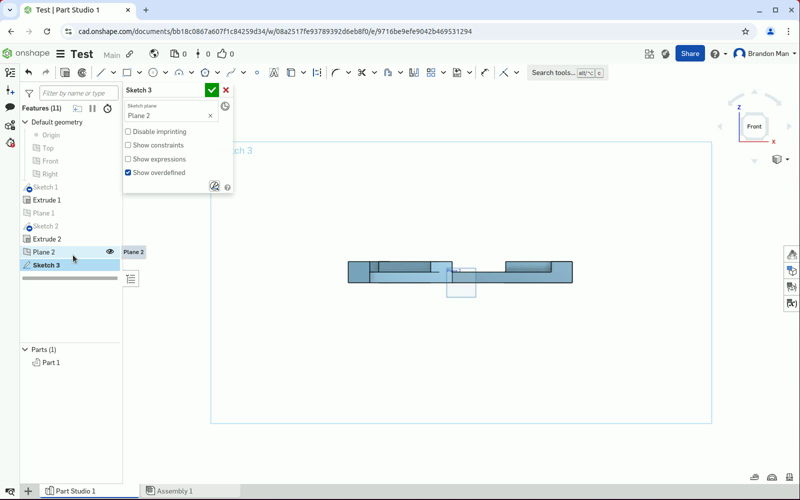
mouse_move(73, 352)
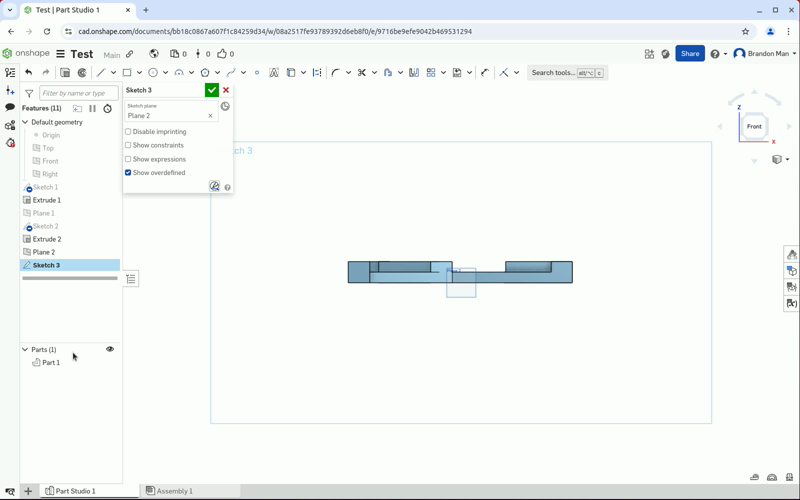
key(y)
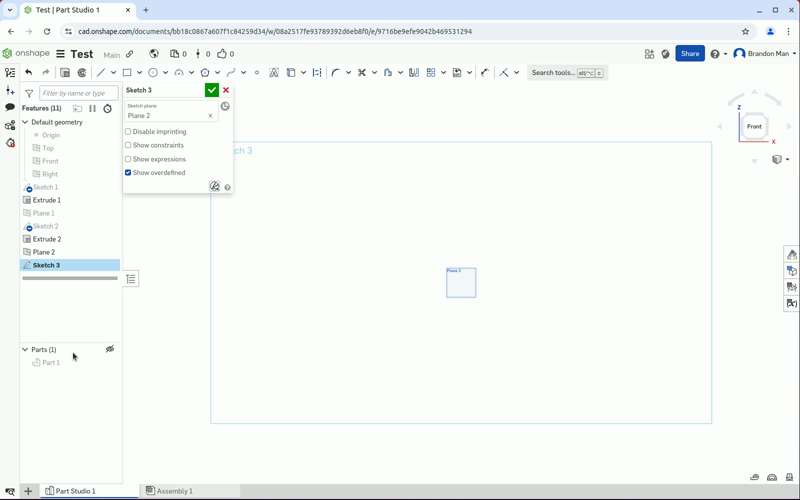
key(c)
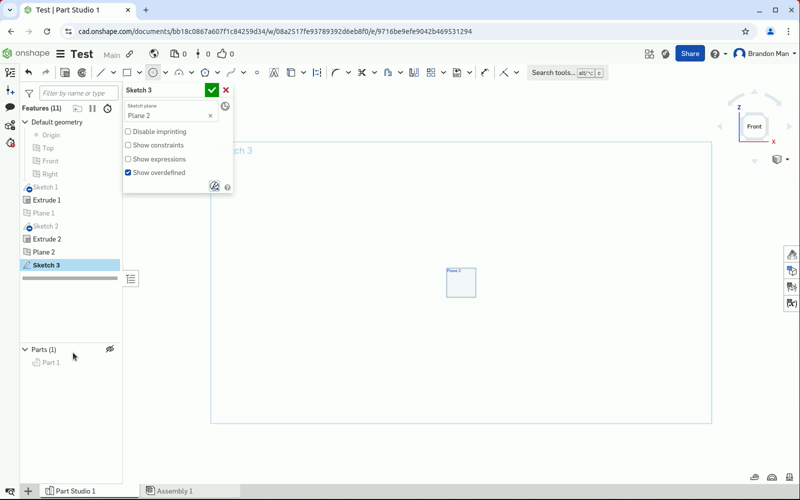
key_down(shift)
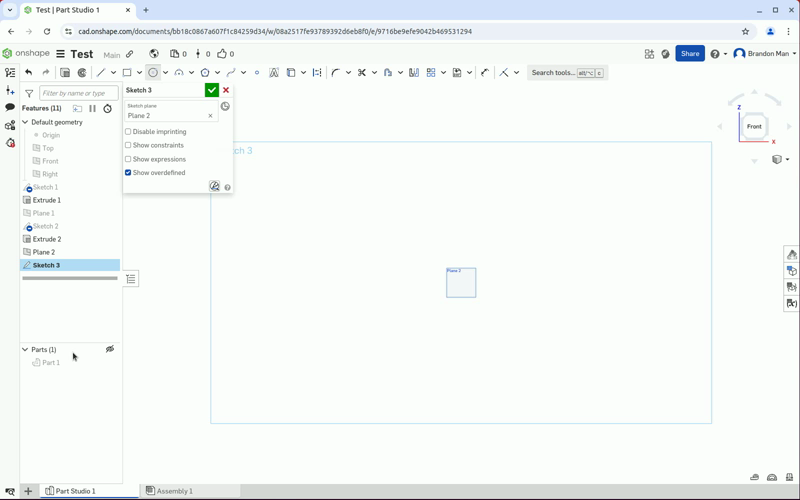
mouse_move(358, 272)
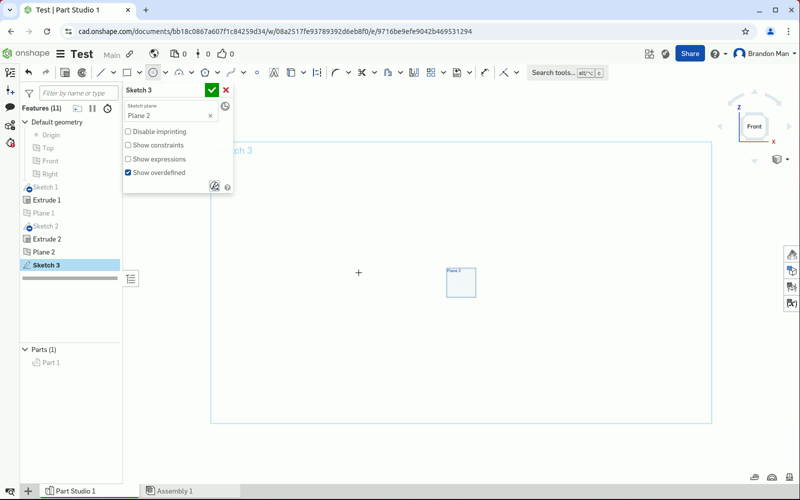
click(358, 272)
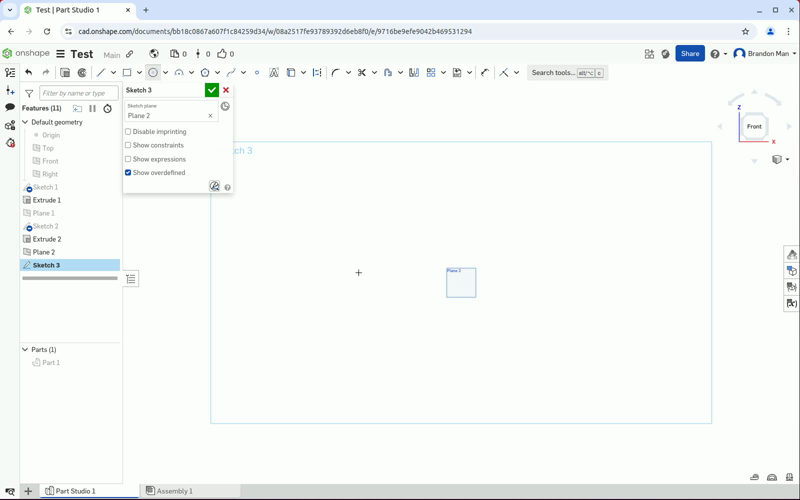
key_up(shift)
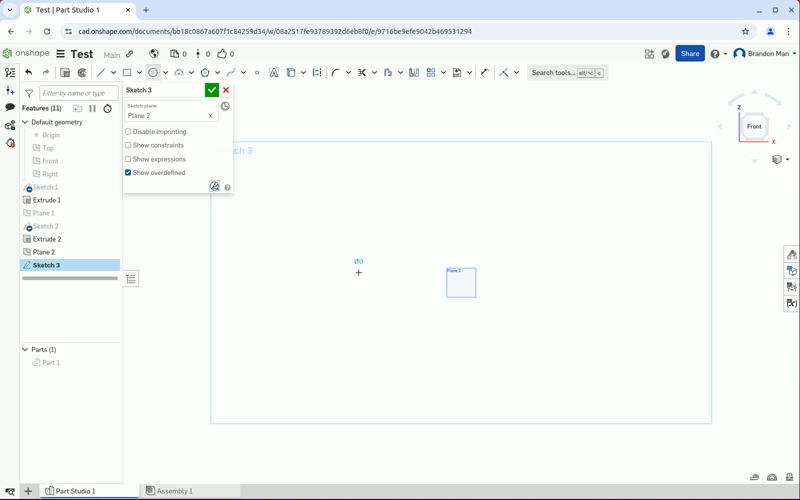
mouse_move(363, 272)
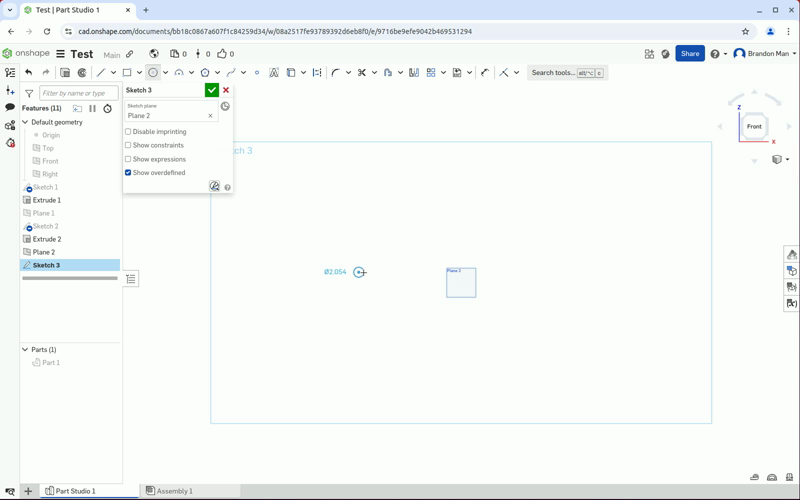
click(363, 272)
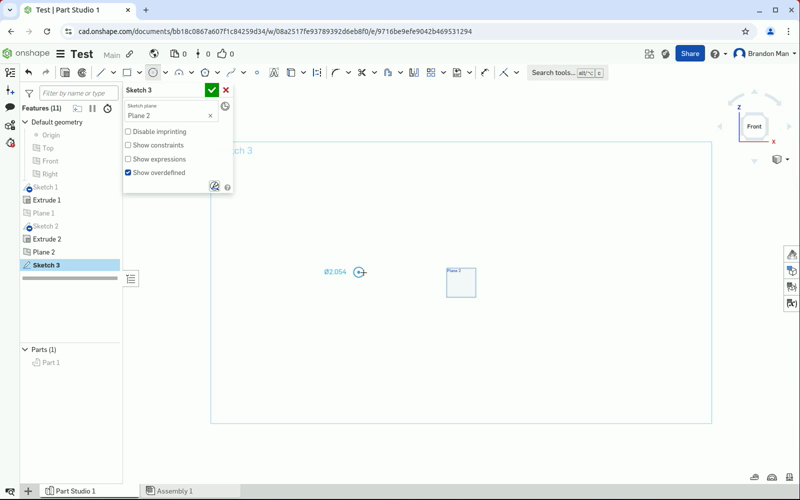
key(esc)
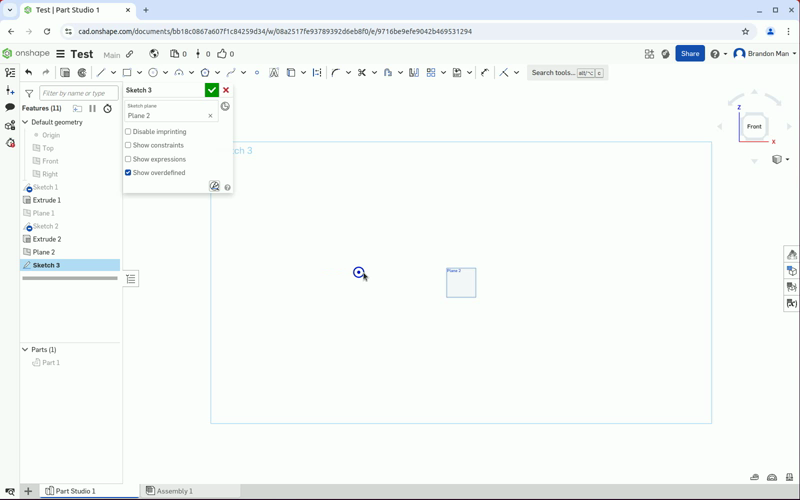
mouse_move(356, 274)
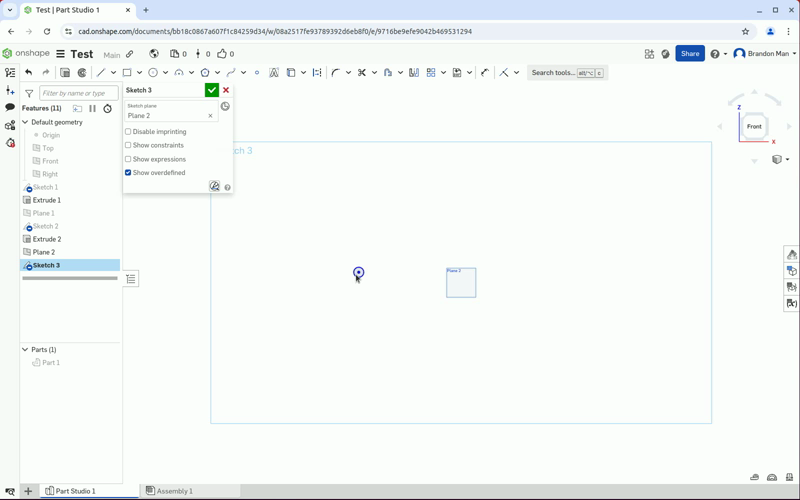
scroll(6)
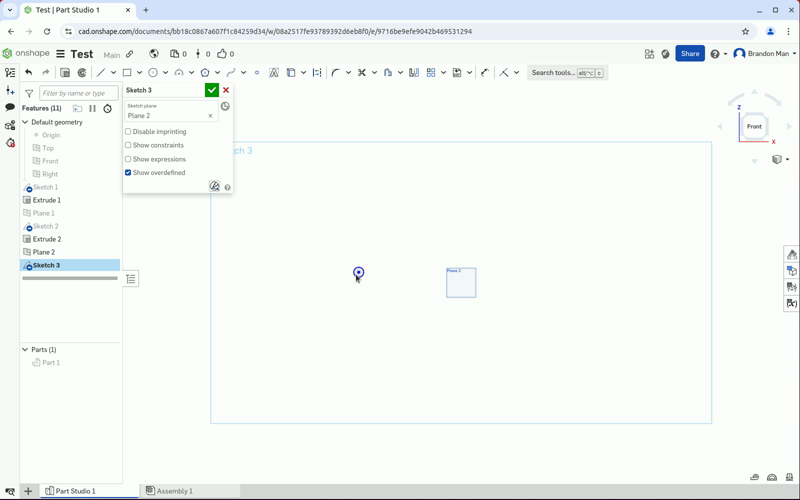
scroll(6)
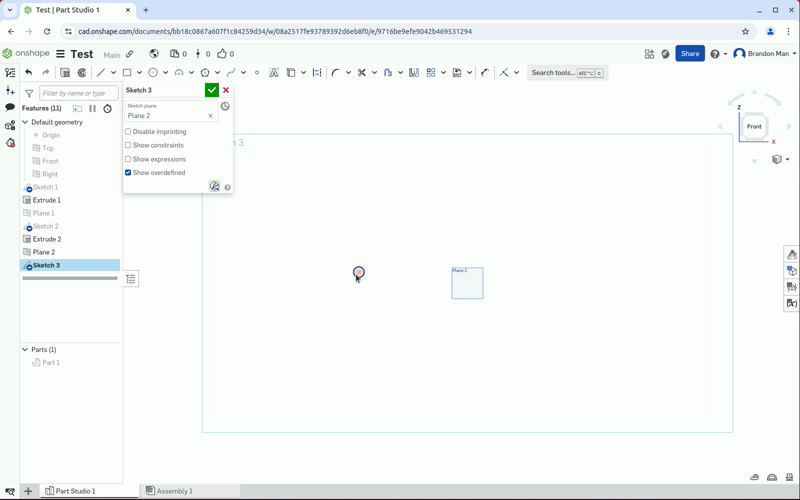
scroll(6)
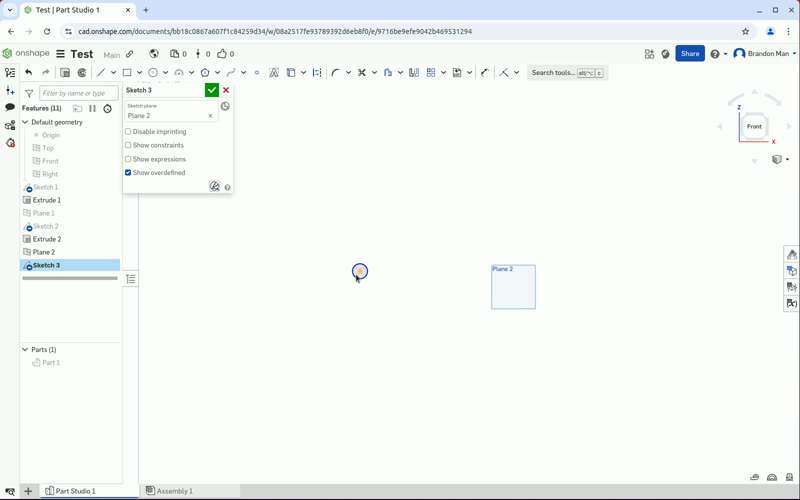
scroll(6)
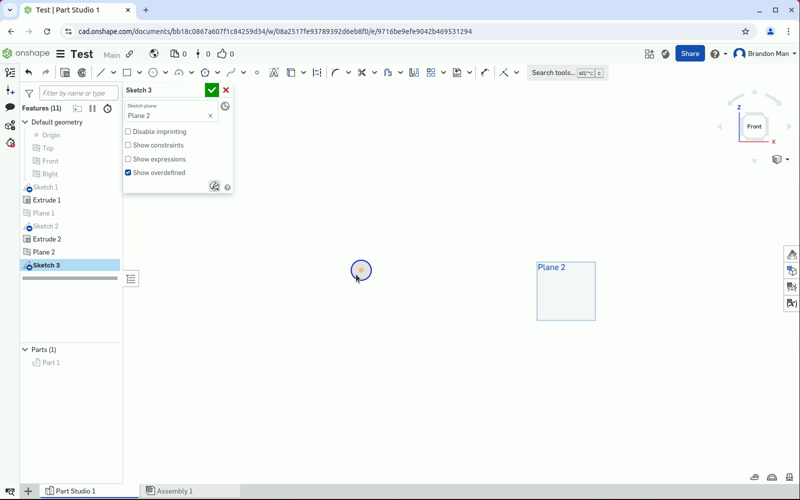
scroll(6)
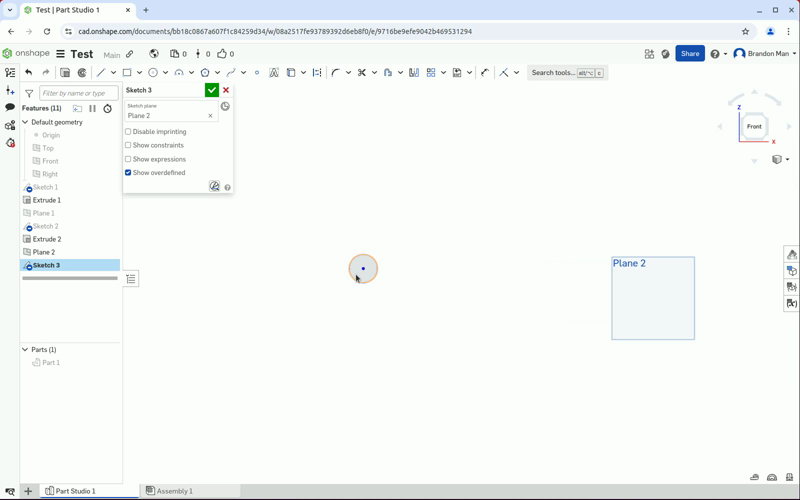
scroll(6)
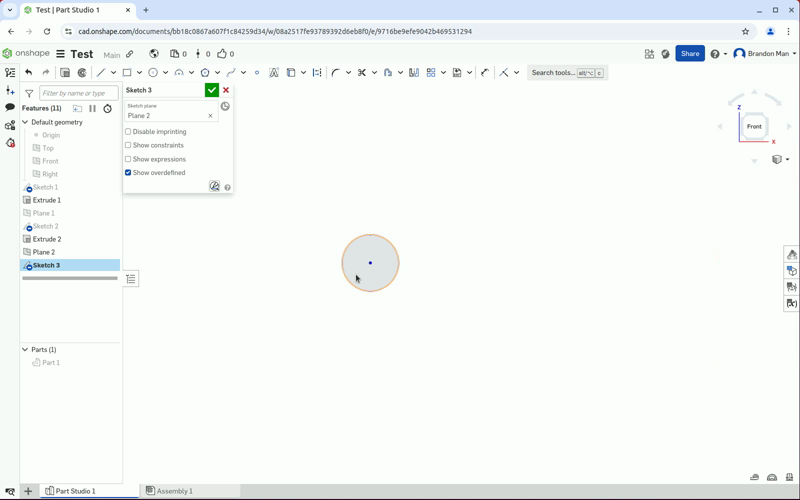
scroll(6)
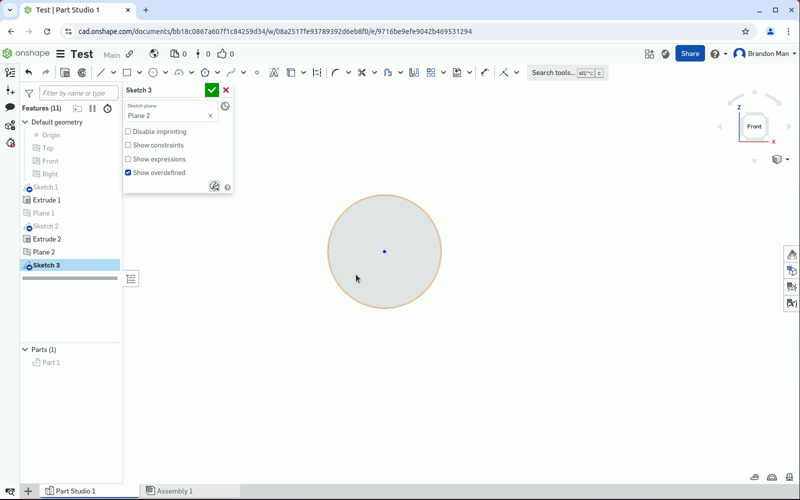
click(356, 274)
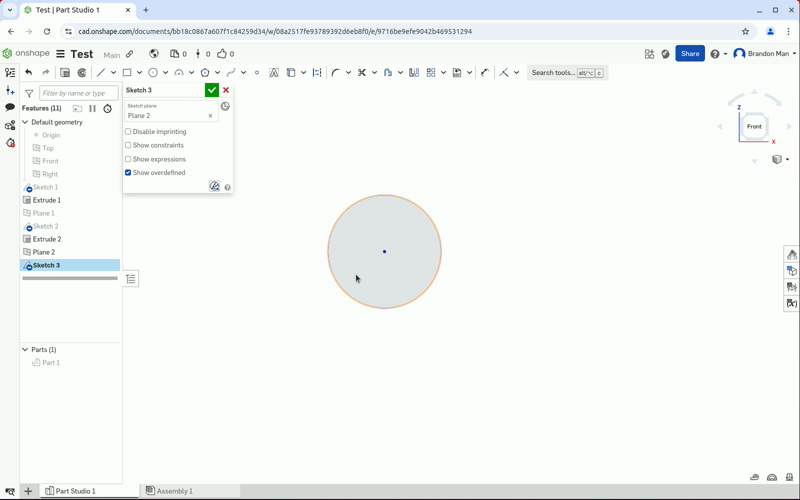
scroll(-6)
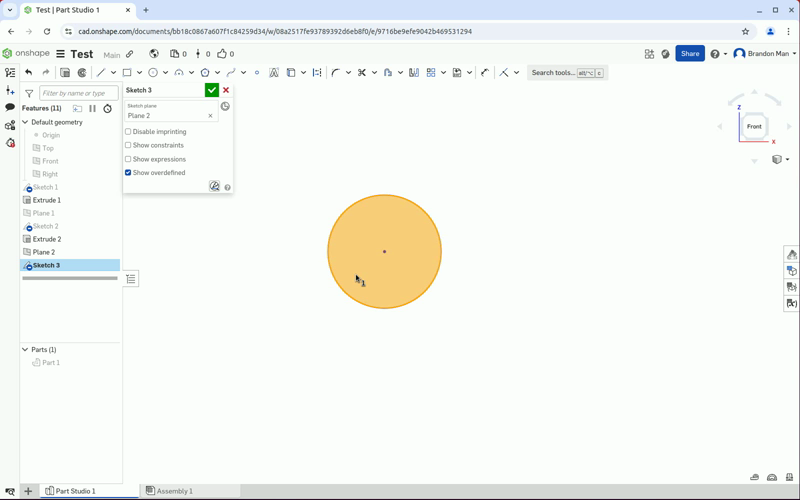
scroll(-6)
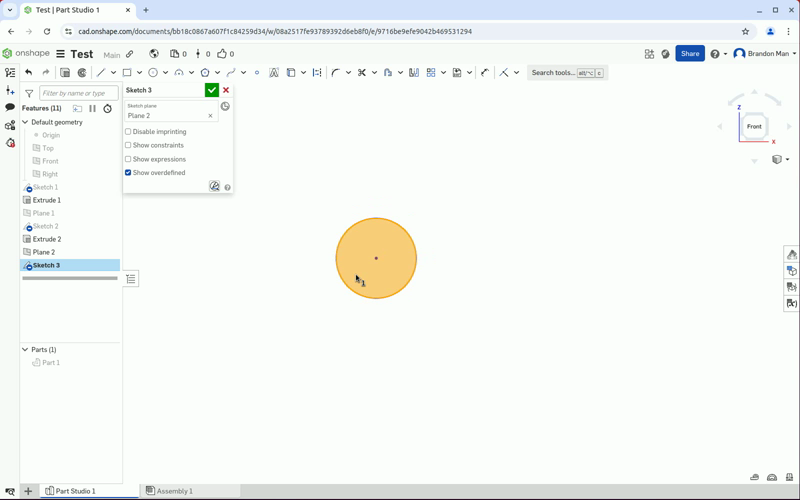
scroll(-6)
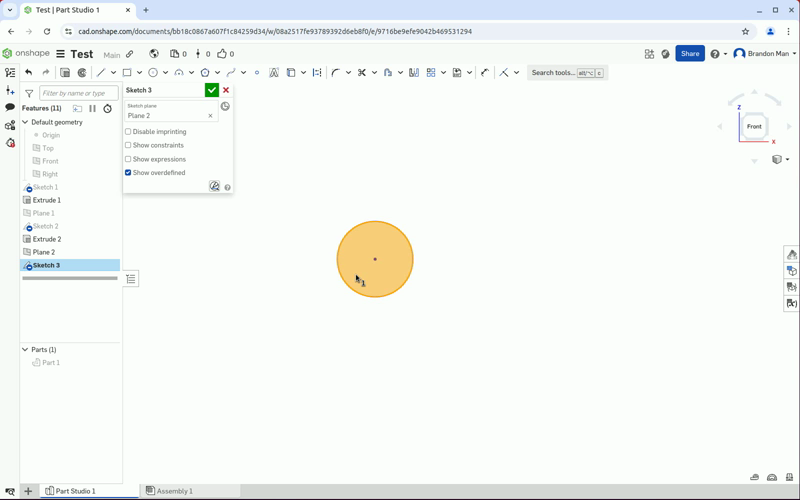
scroll(-6)
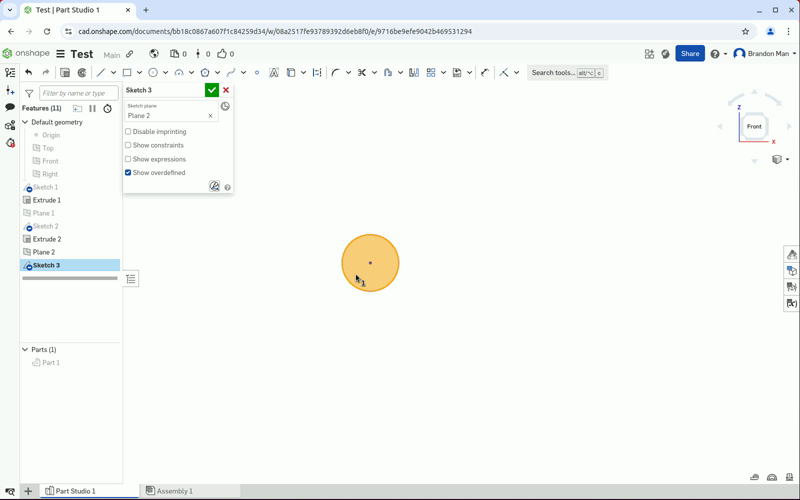
scroll(-6)
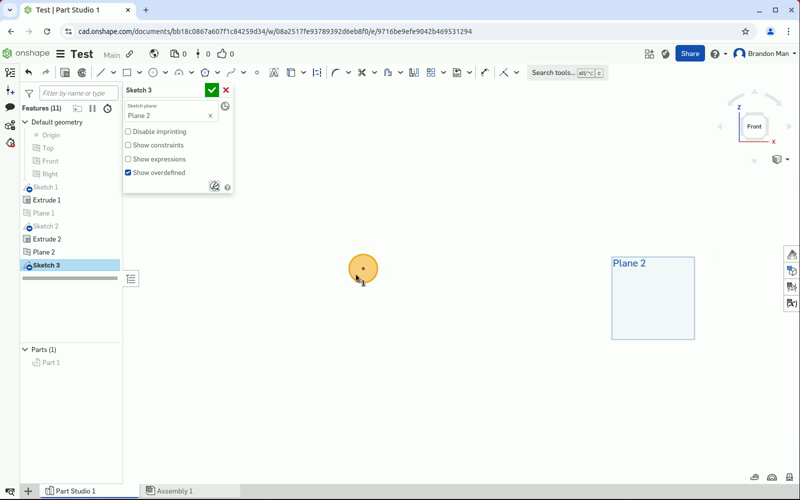
scroll(-6)
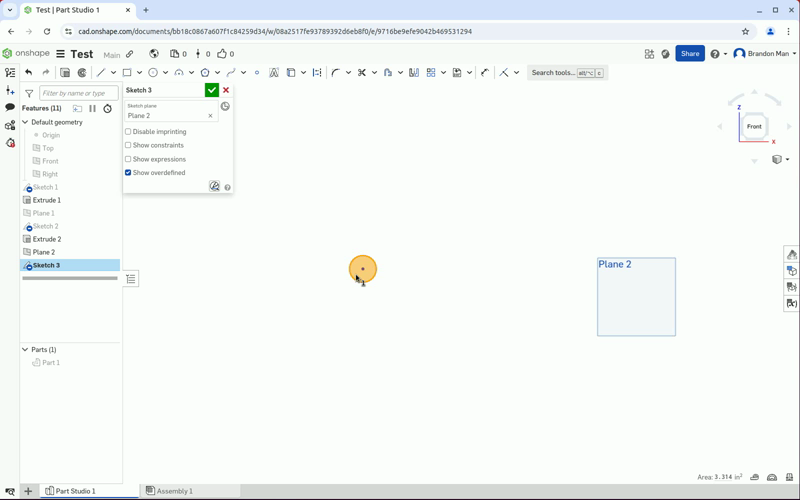
scroll(-6)
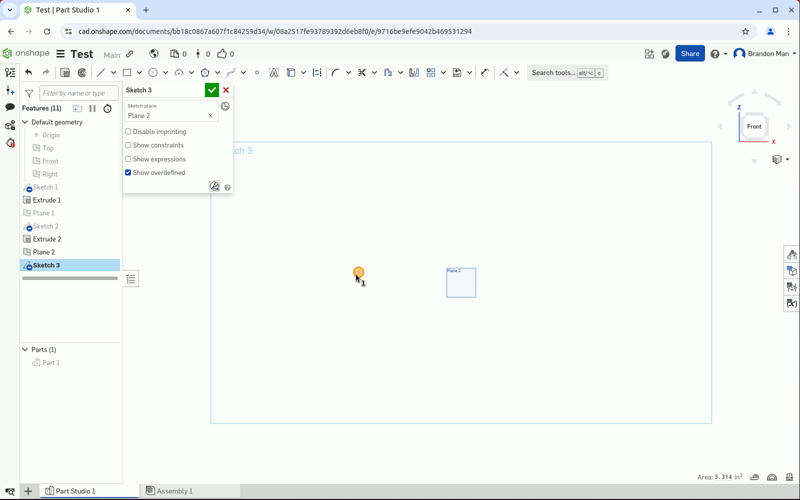
mouse_move(73, 352)
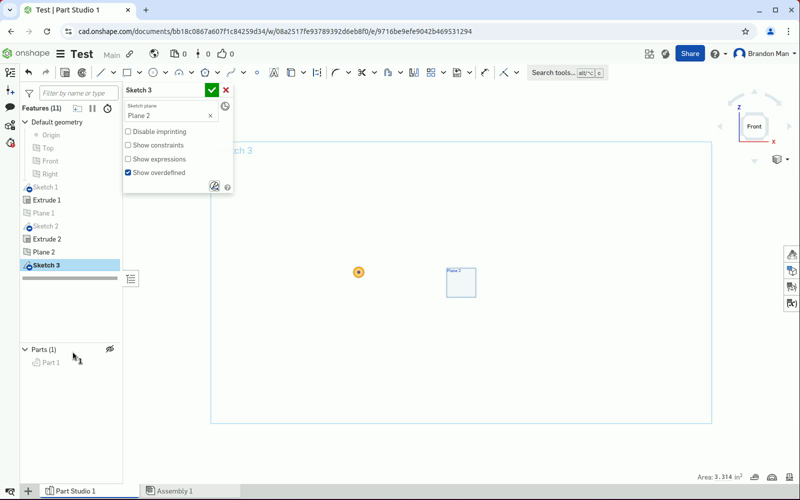
key(shift+y)
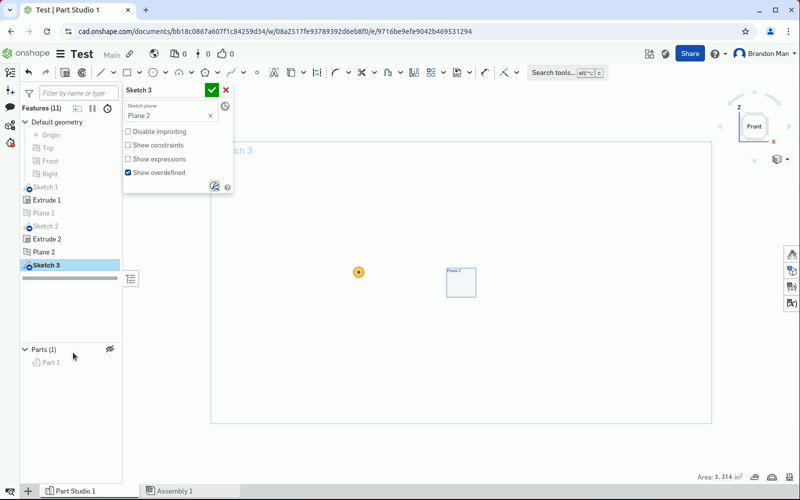
key(shift+e)
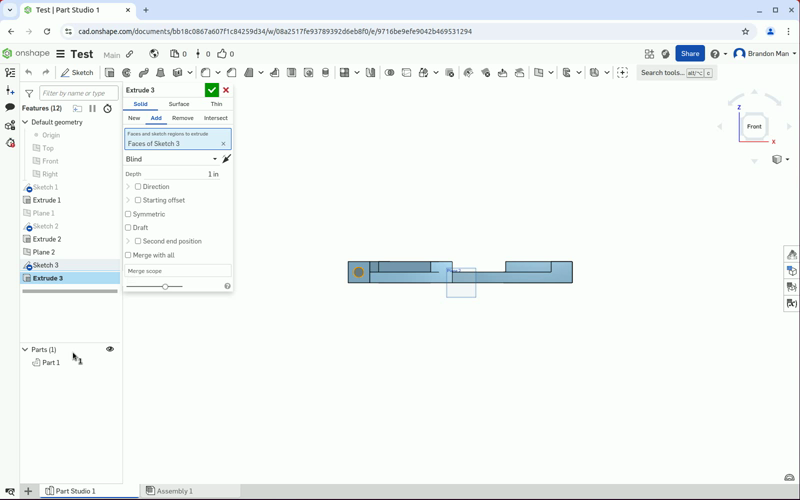
mouse_move(143, 106)
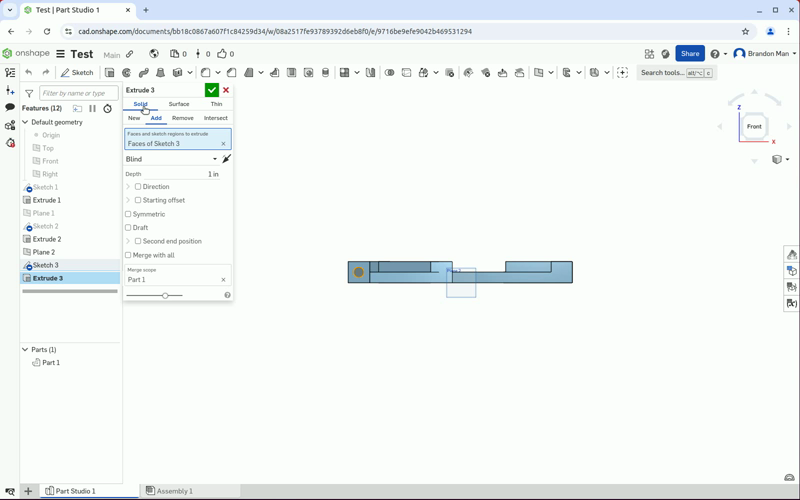
click(143, 106)
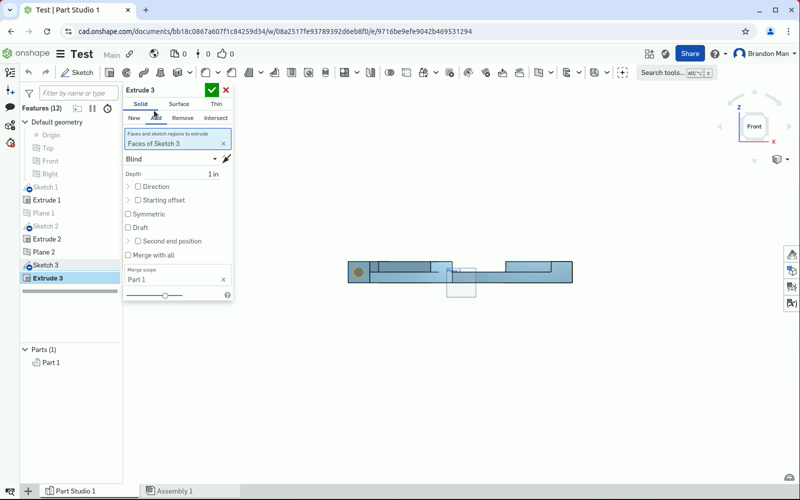
mouse_move(186, 120)
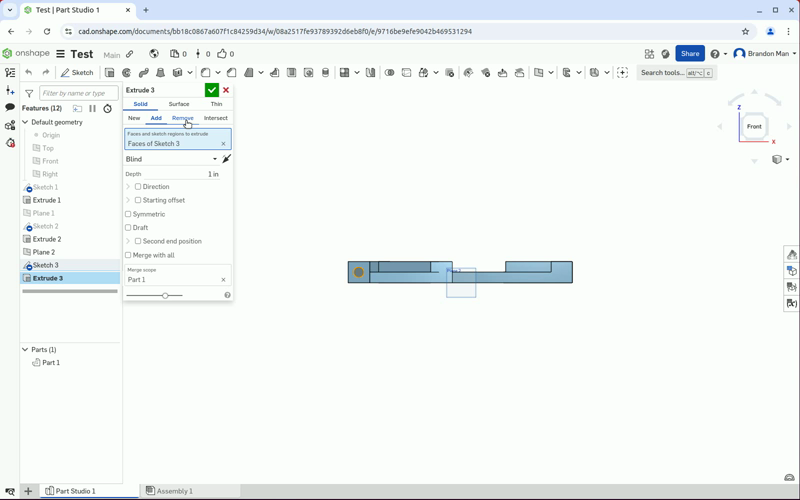
click(186, 120)
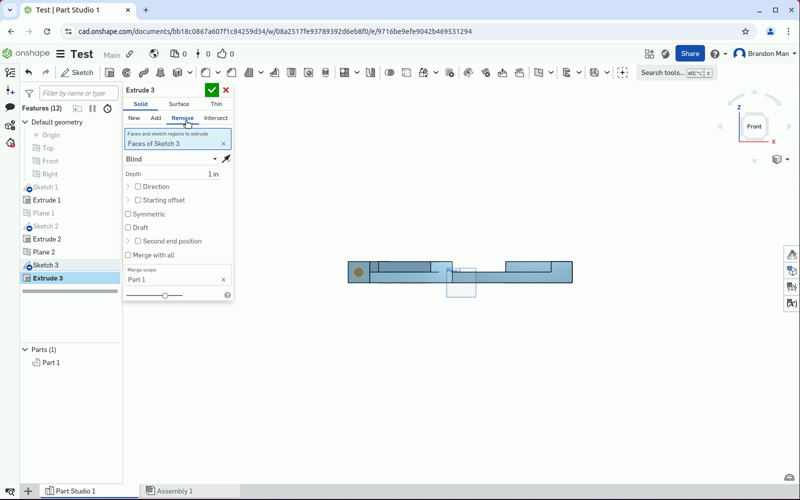
key(tab, 4)
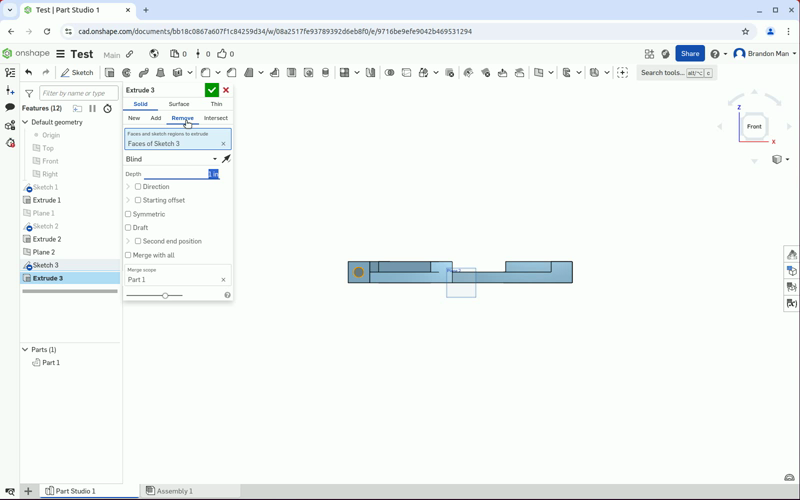
text(4.333)
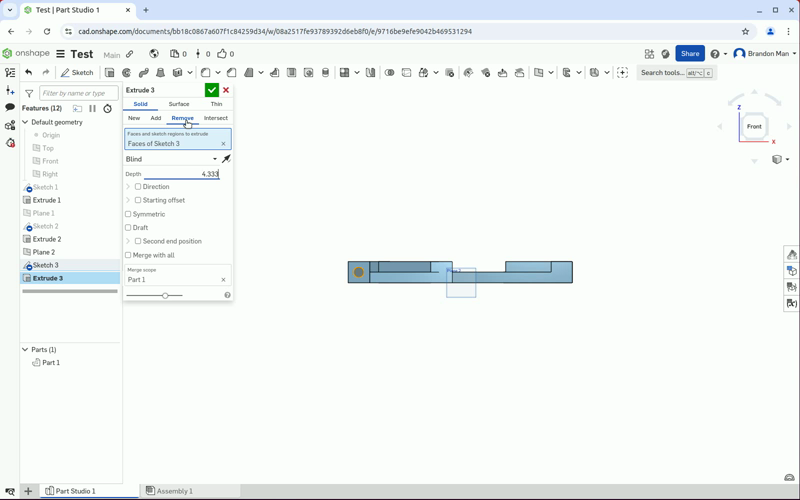
key(tab, 6)
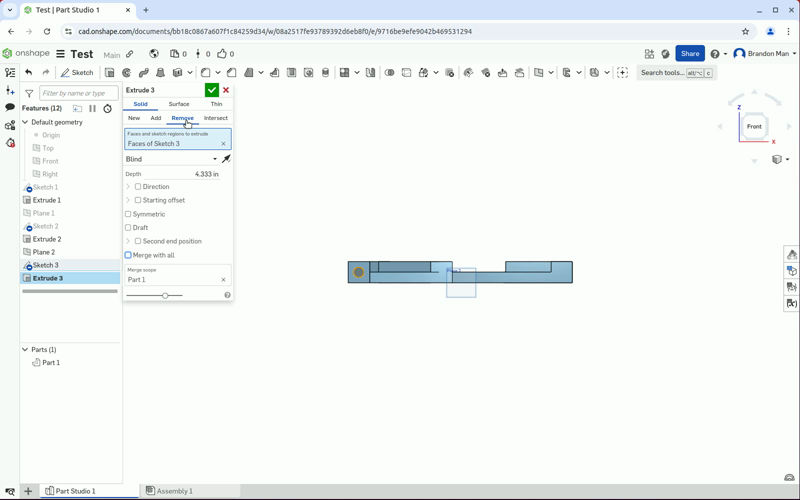
key(space)
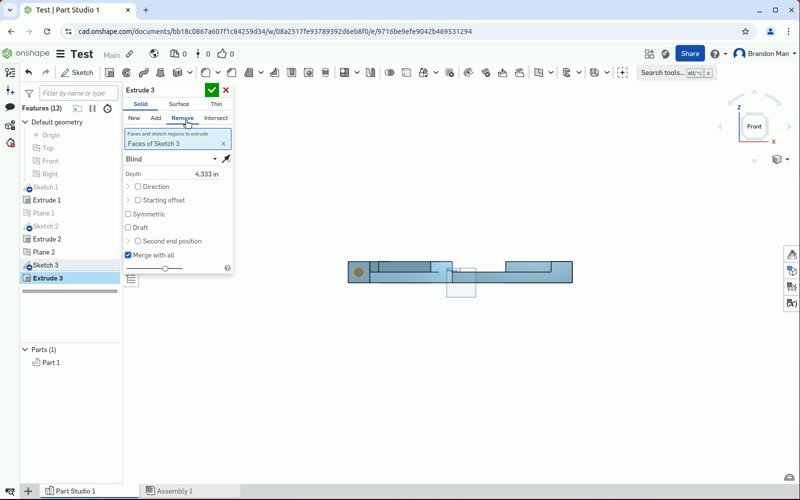
key(enter)
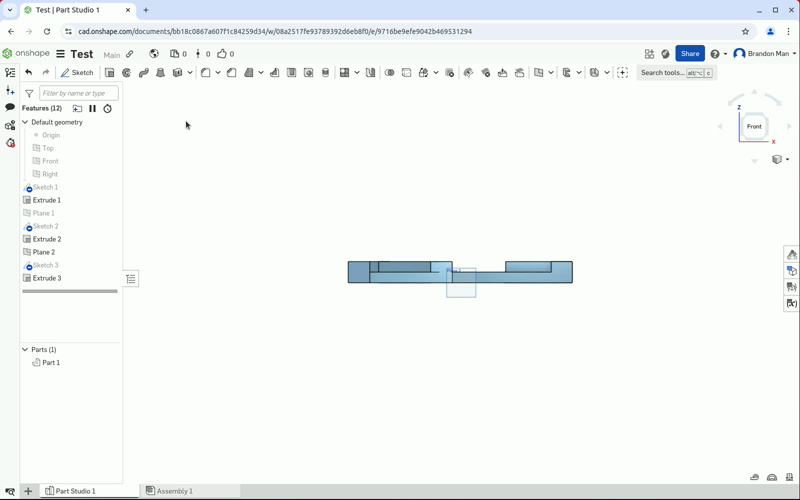
key(shift+h)
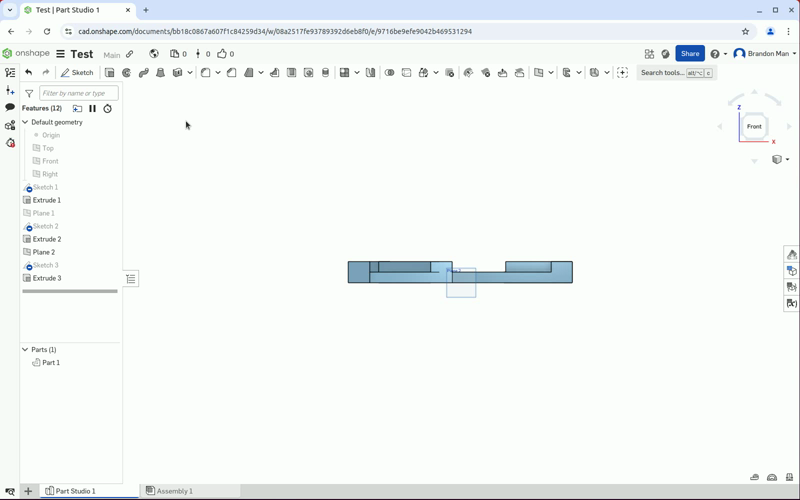
key(shift+h)
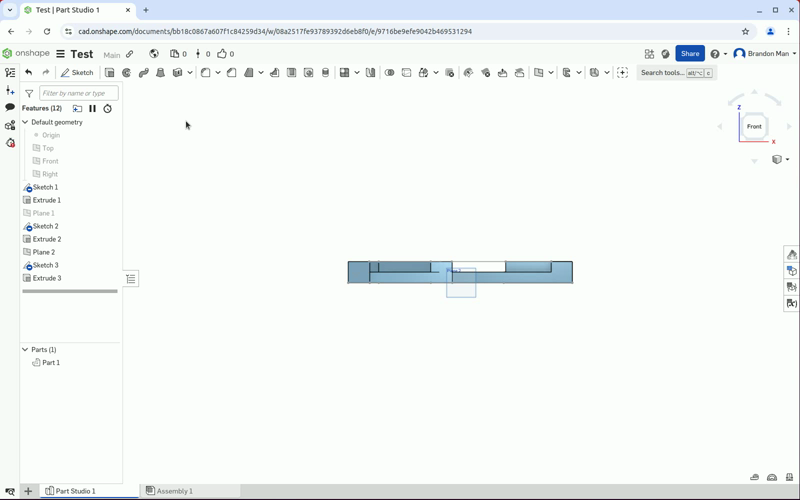
key(shift+7)
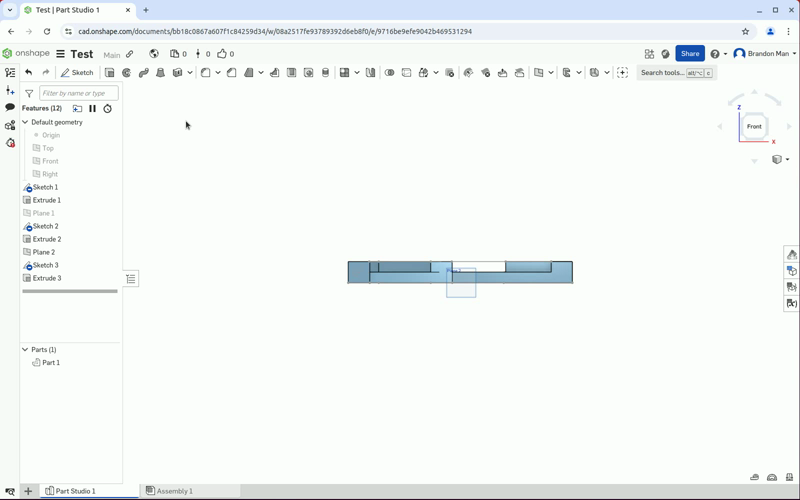
key(left, 2)
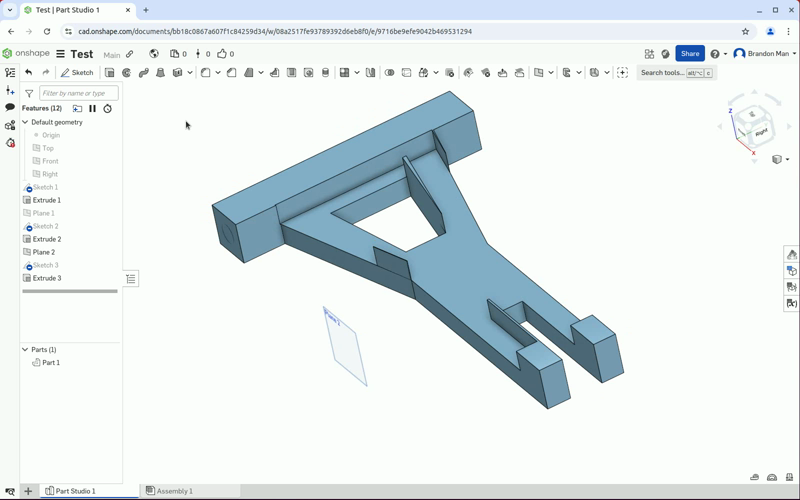
key(down, 2)
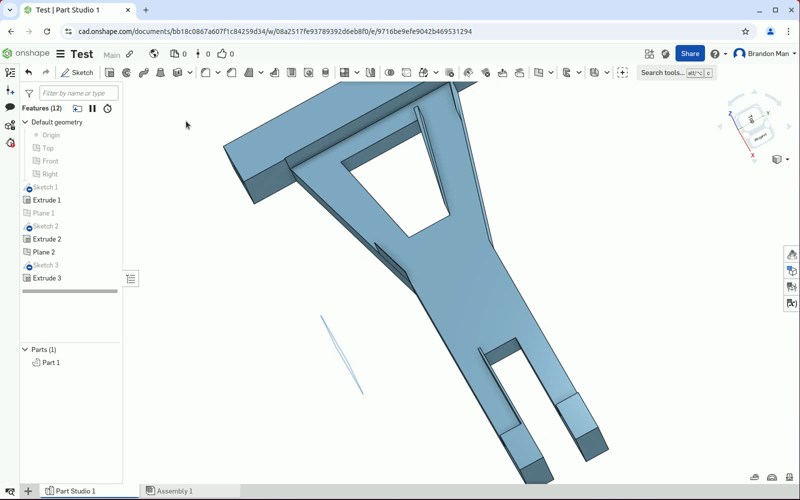
key(up, 2)
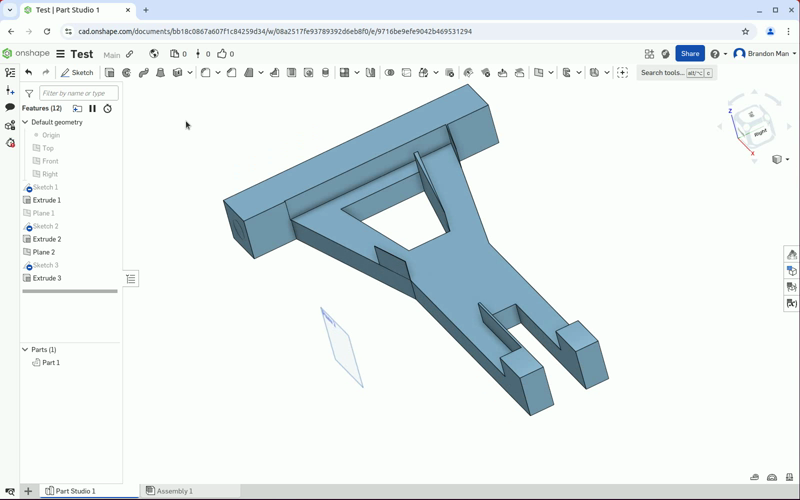
key(right, 2)
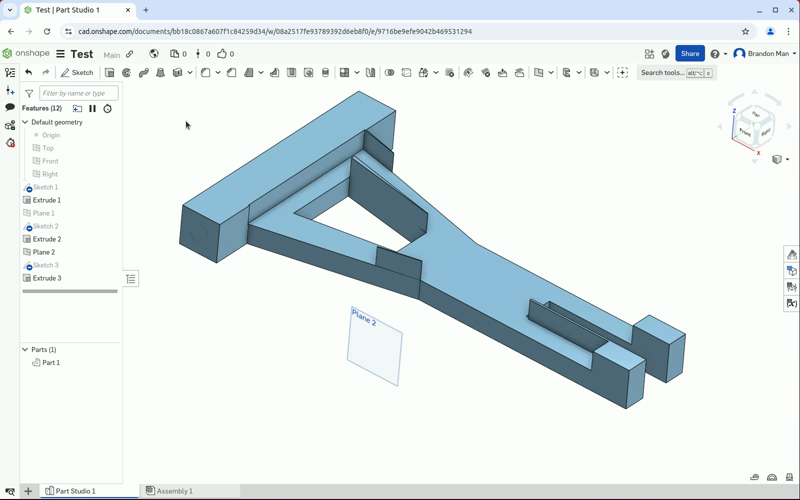
mouse_move(73, 189)
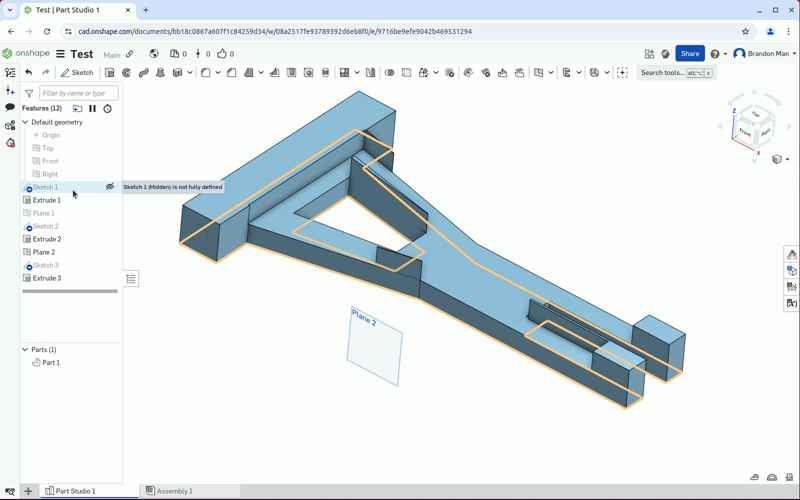
click(73, 189)